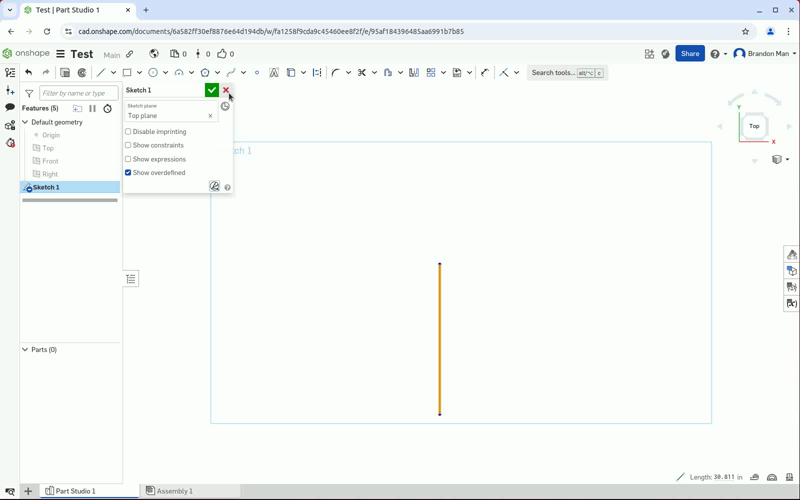
key(shift+h)
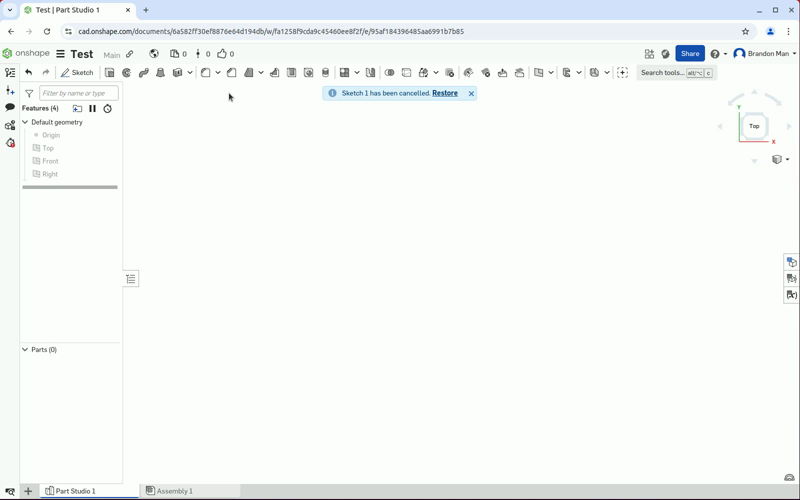
mouse_move(73, 352)
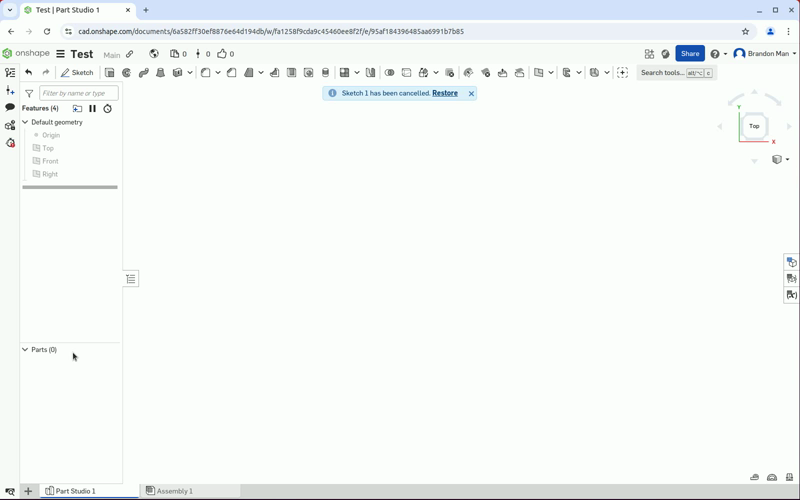
key(y)
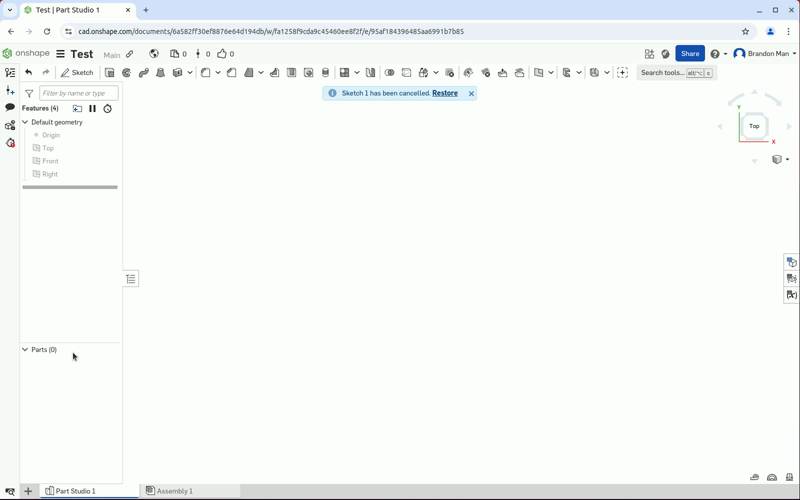
key(shift+p)
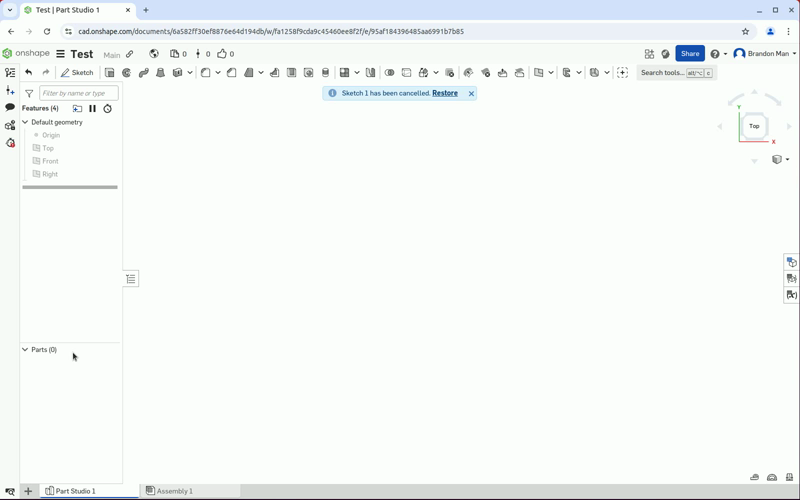
key(space)
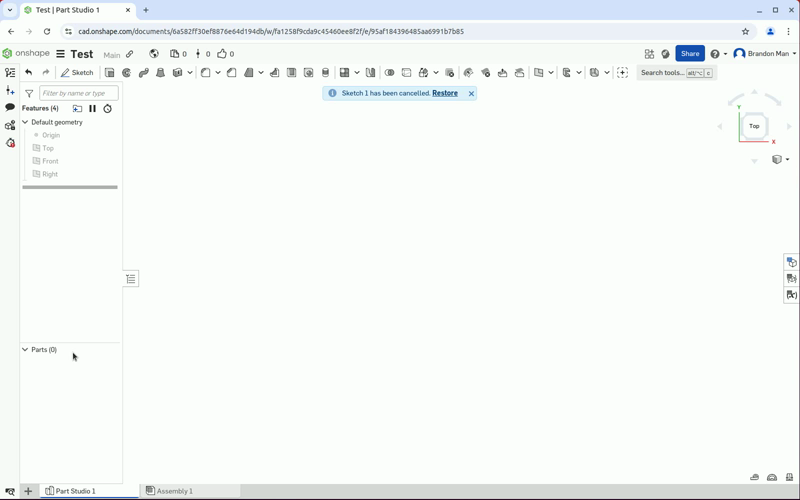
key_down(shift)
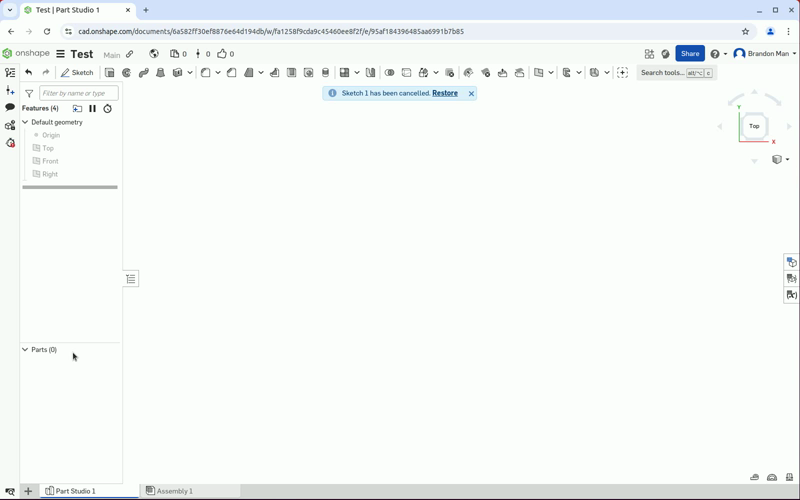
key(up)
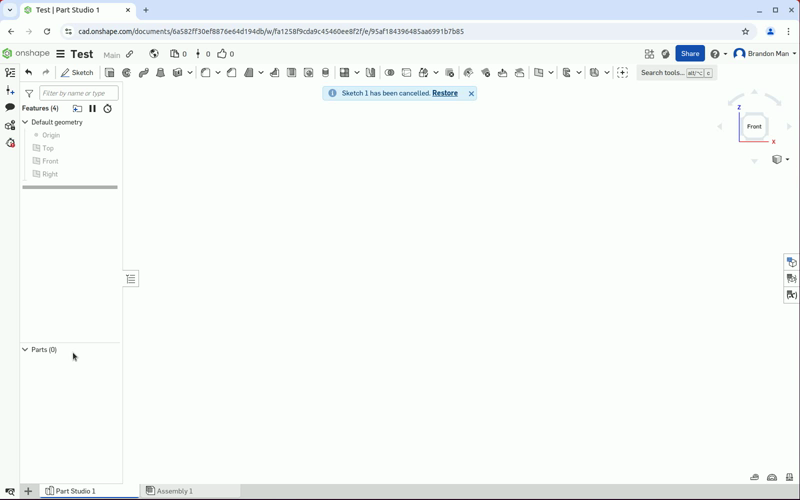
key_up(shift)
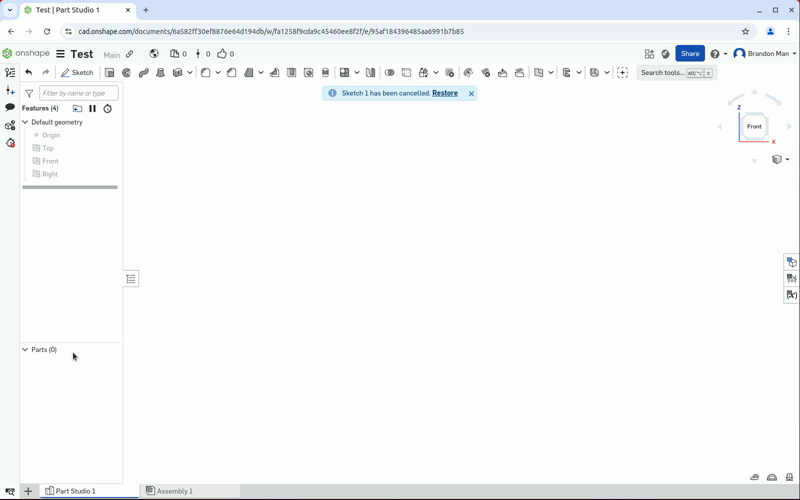
key(space)
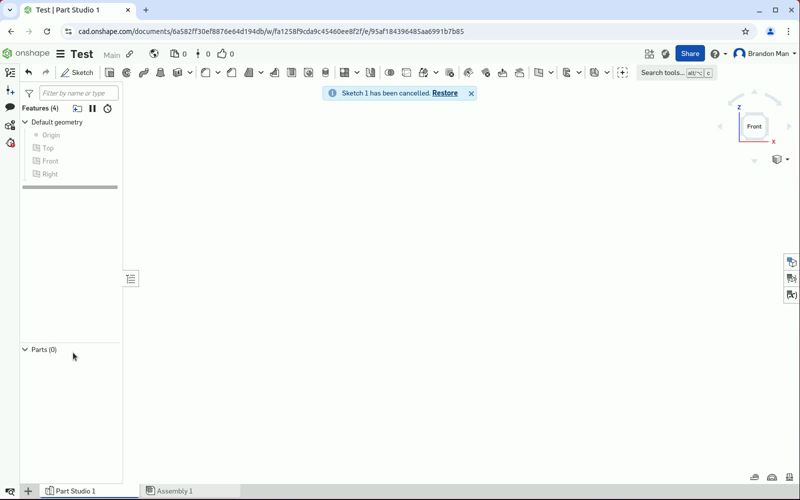
key_down(shift)
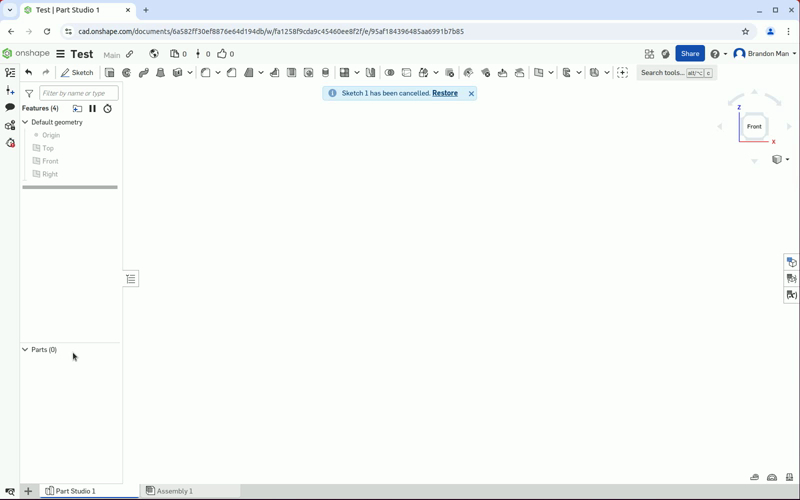
key(left)
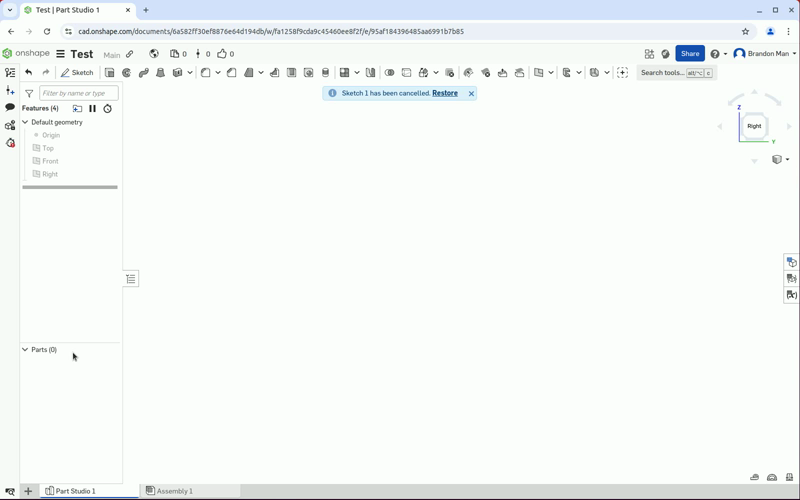
key_up(shift)
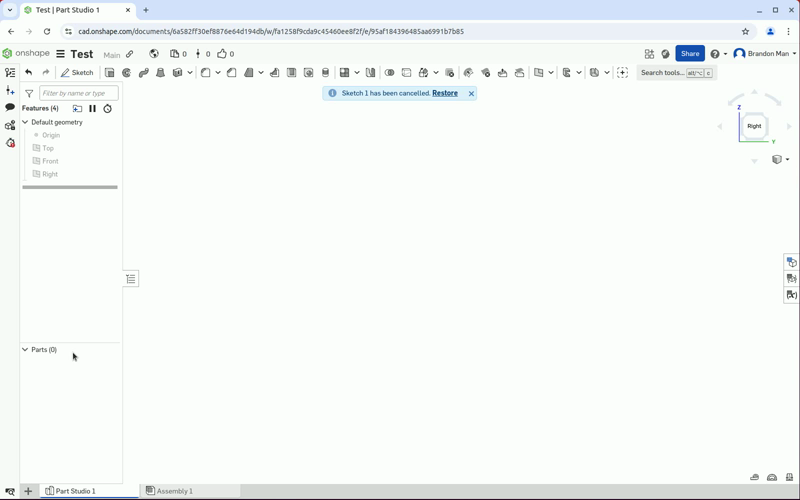
mouse_move(73, 352)
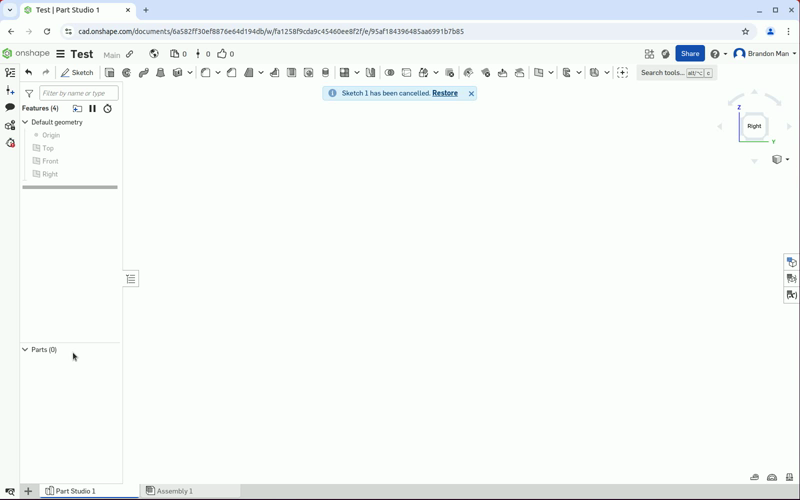
key(shift+y)
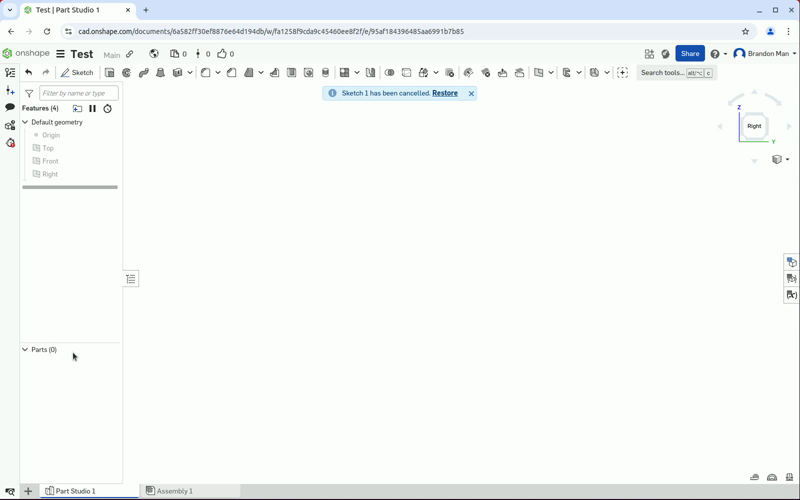
key(shift+s)
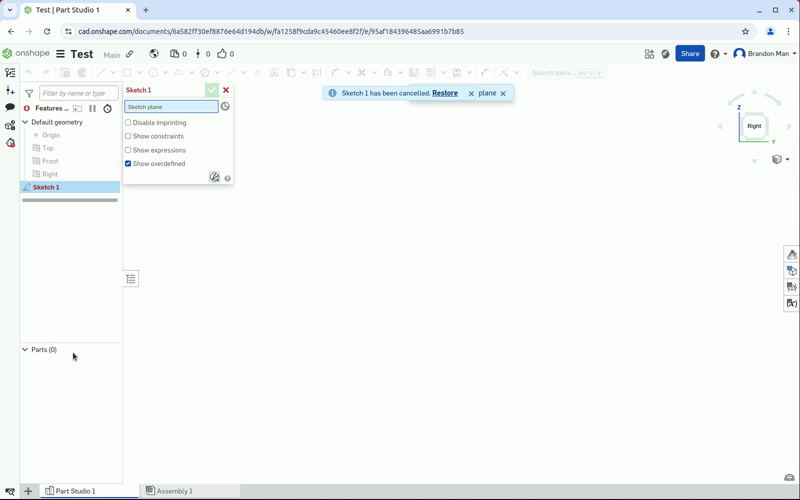
mouse_move(73, 176)
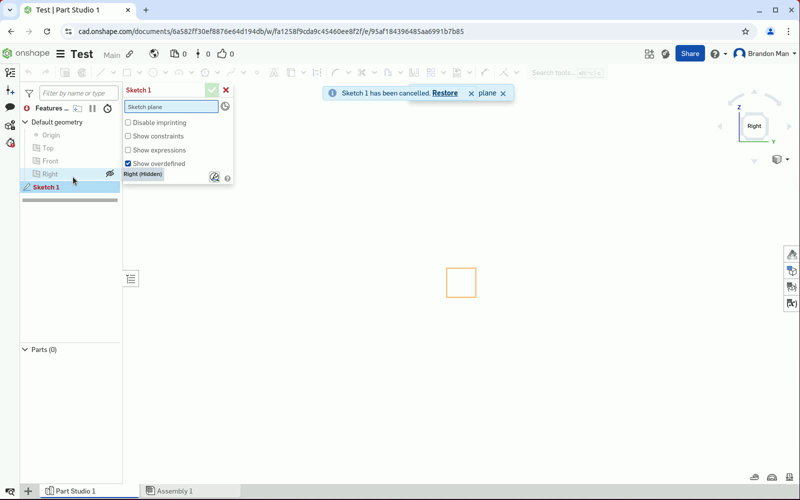
click(73, 176)
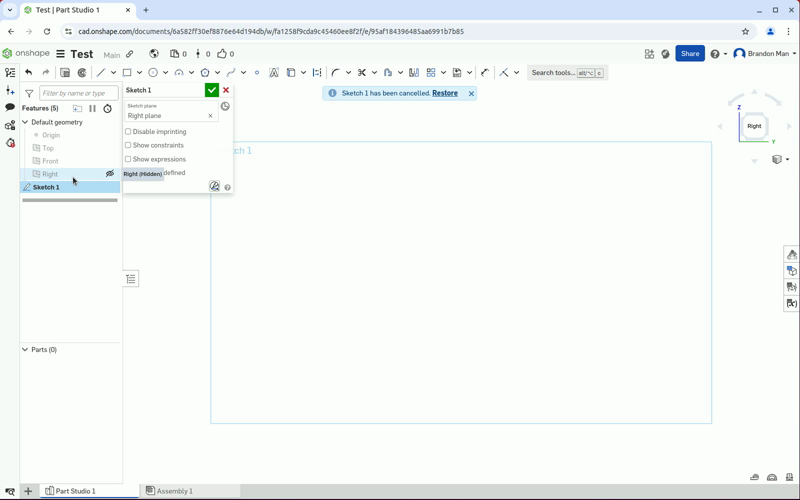
mouse_move(73, 352)
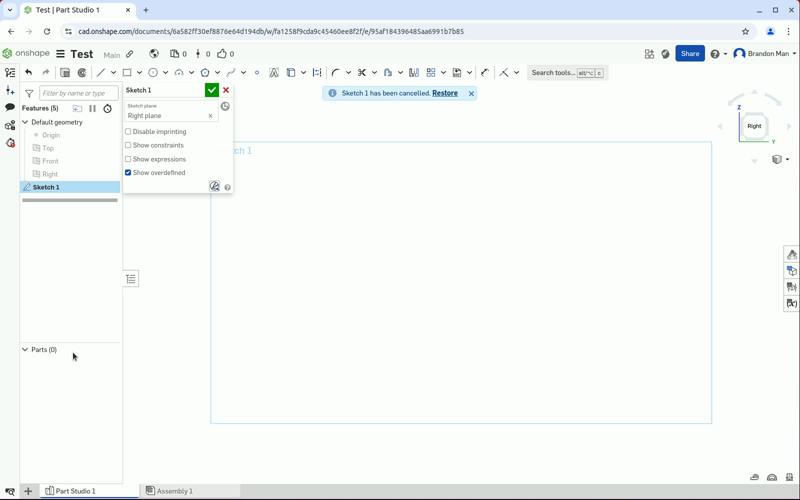
key(y)
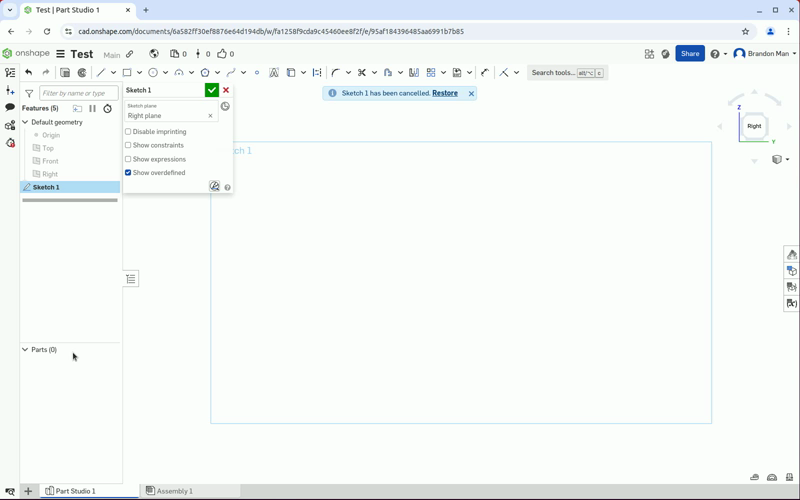
key(c)
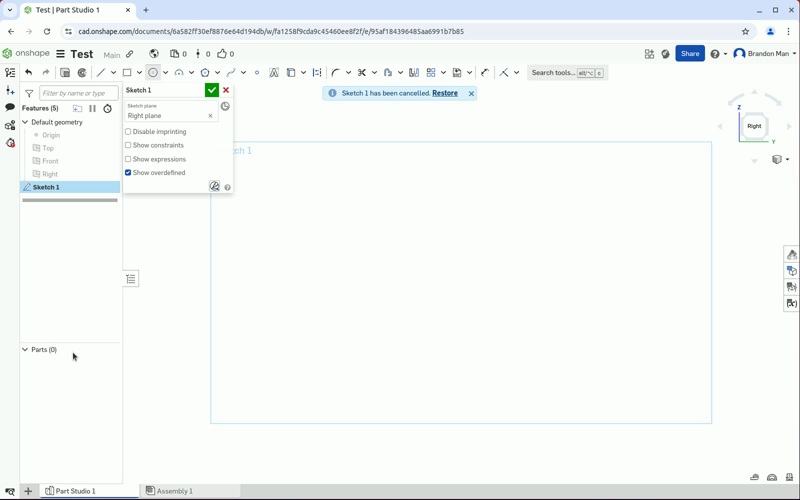
key_down(shift)
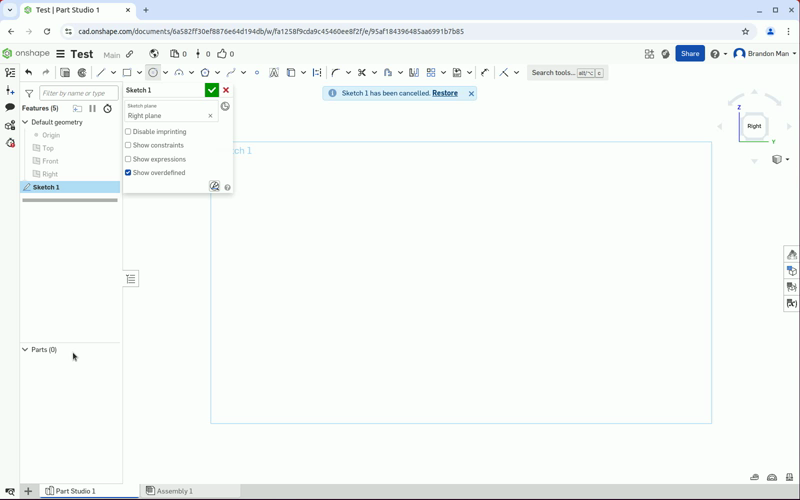
mouse_move(461, 282)
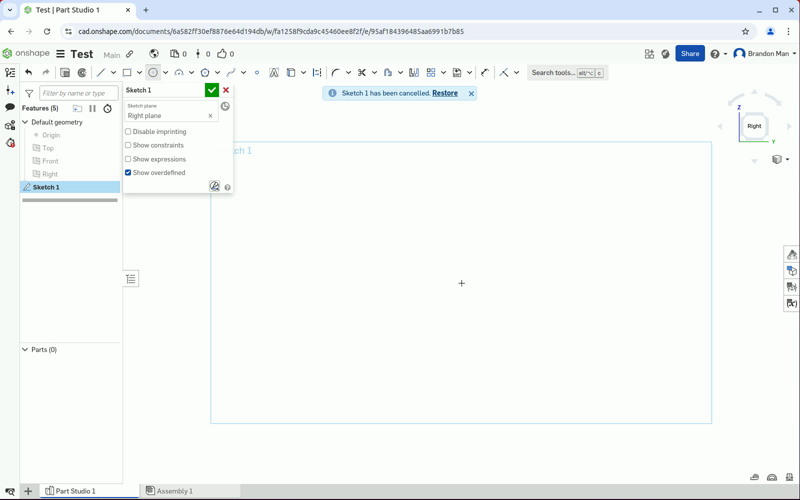
click(461, 282)
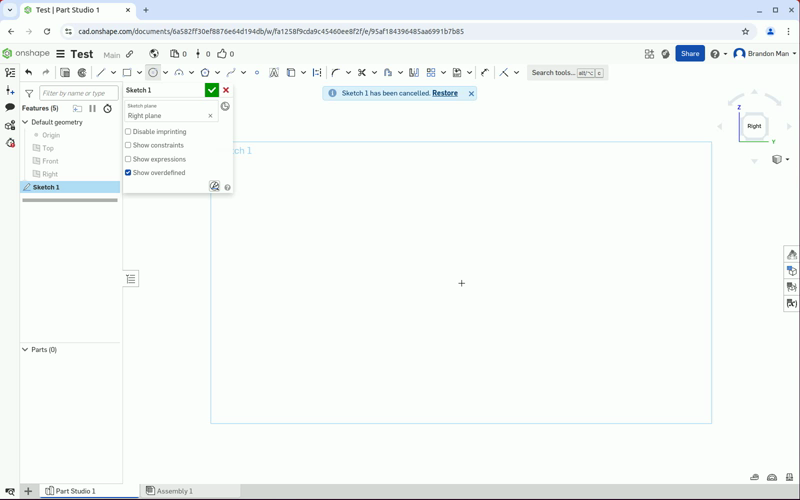
key_up(shift)
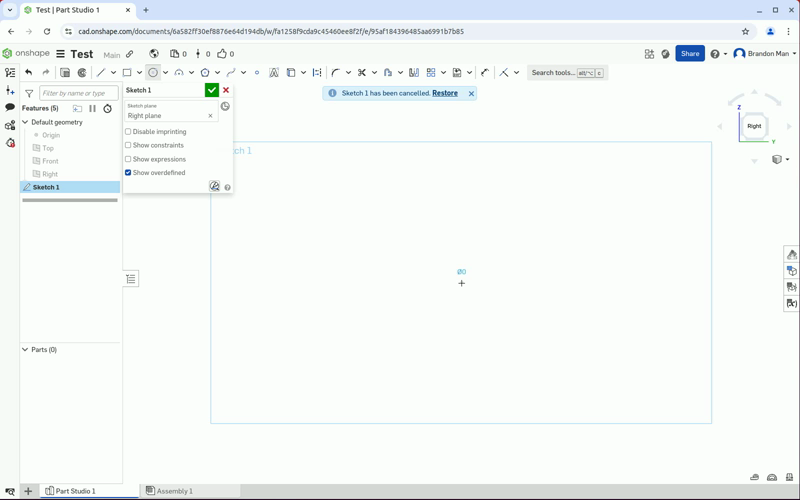
mouse_move(464, 282)
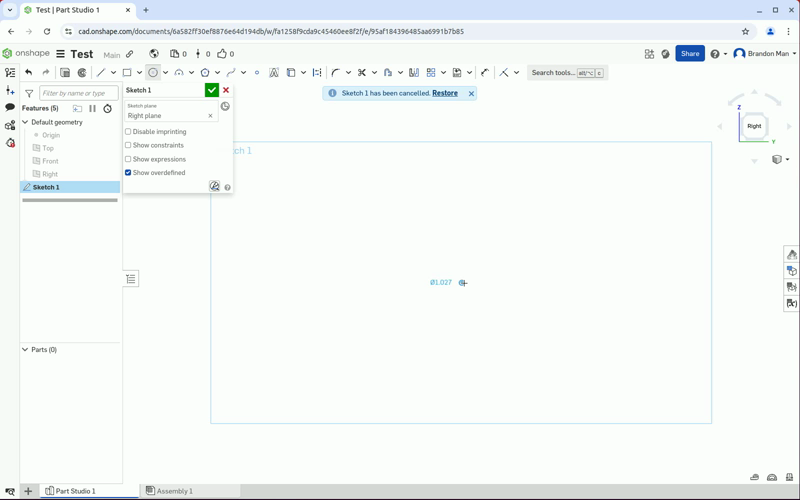
scroll(6)
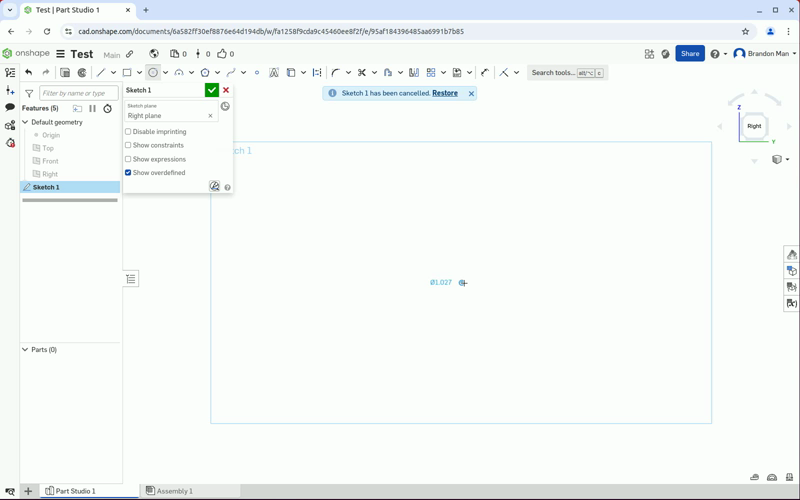
scroll(6)
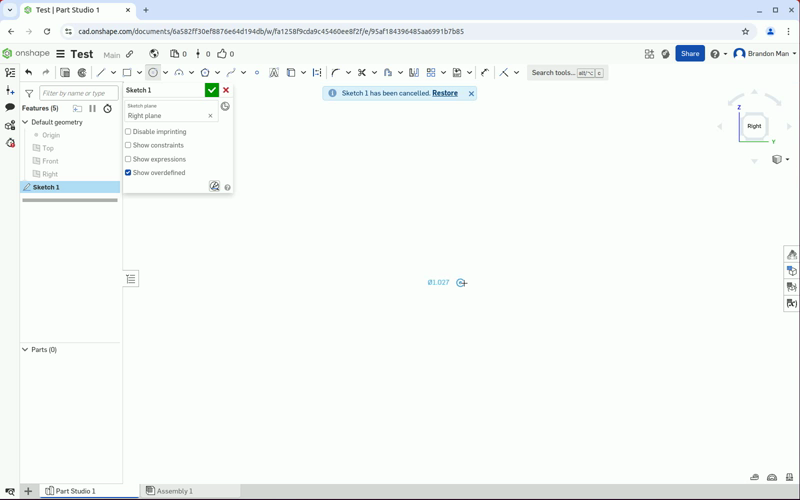
scroll(6)
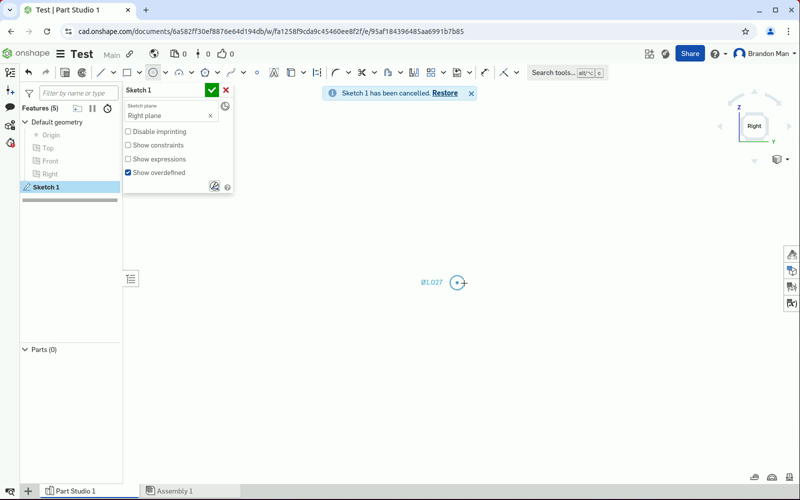
scroll(6)
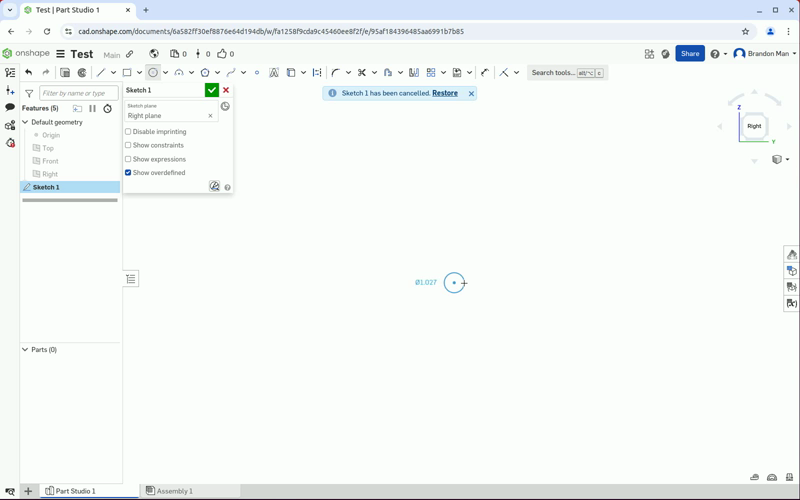
scroll(6)
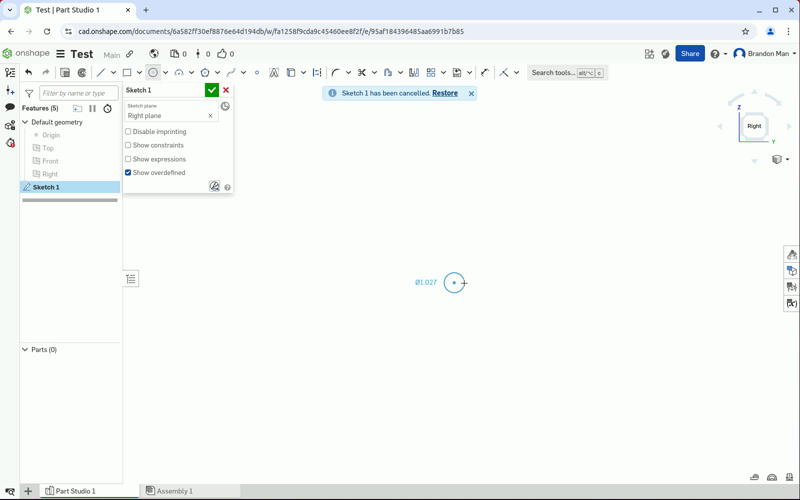
scroll(6)
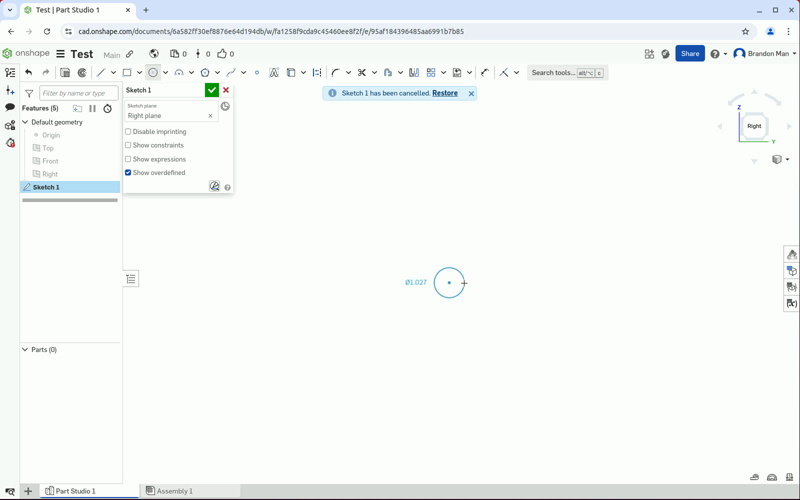
scroll(6)
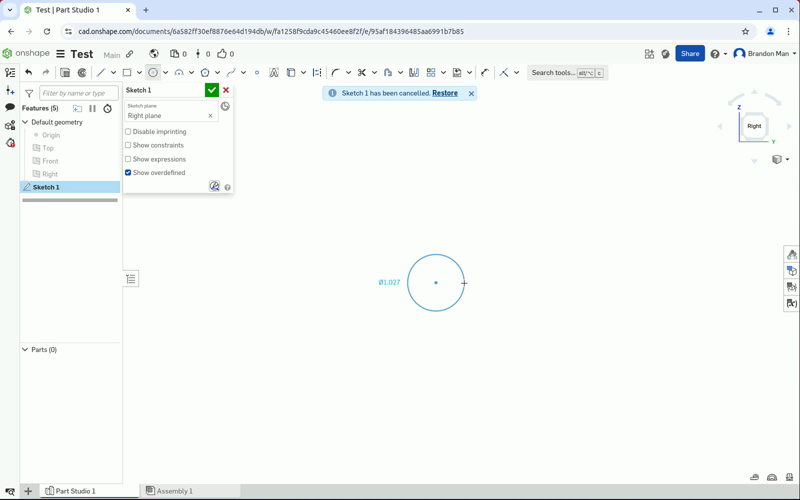
click(464, 282)
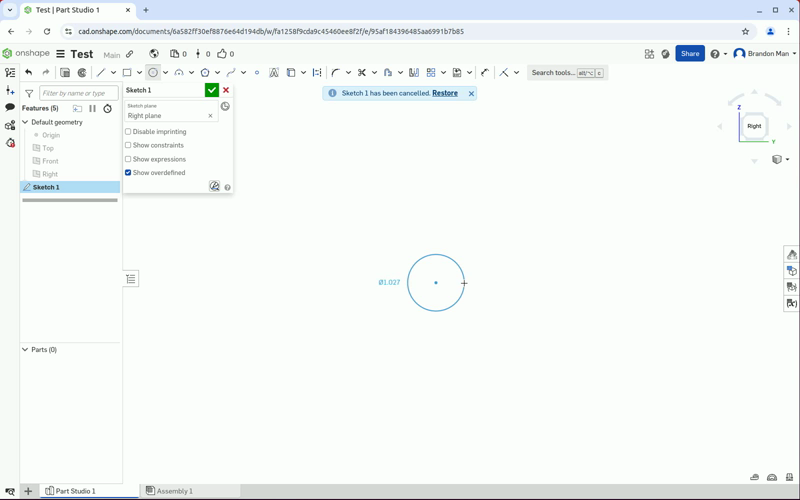
scroll(-6)
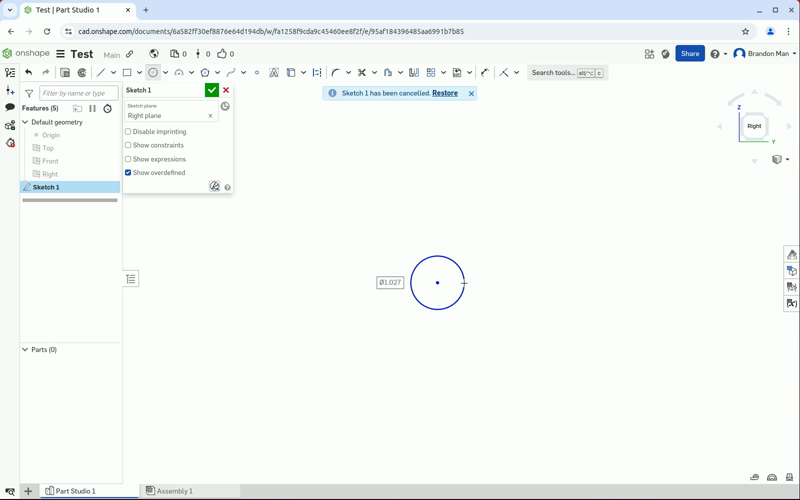
scroll(-6)
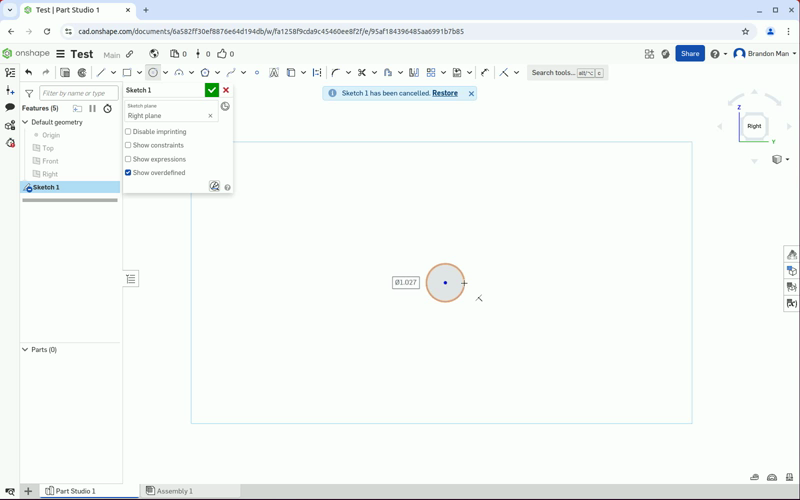
scroll(-6)
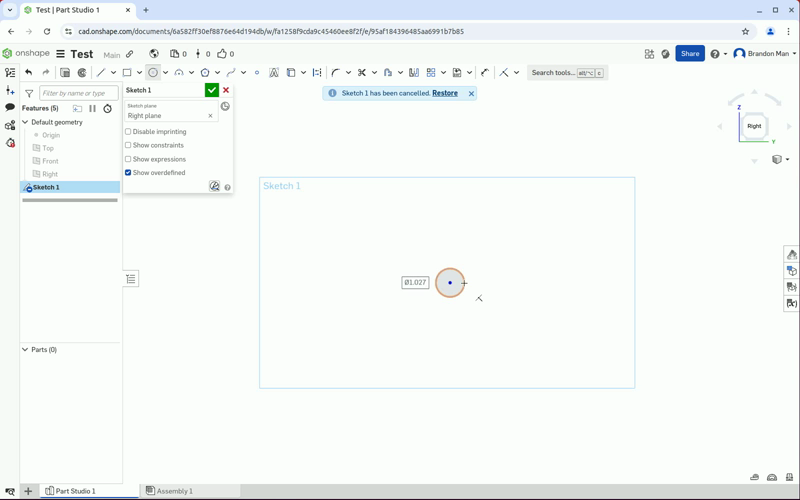
scroll(-6)
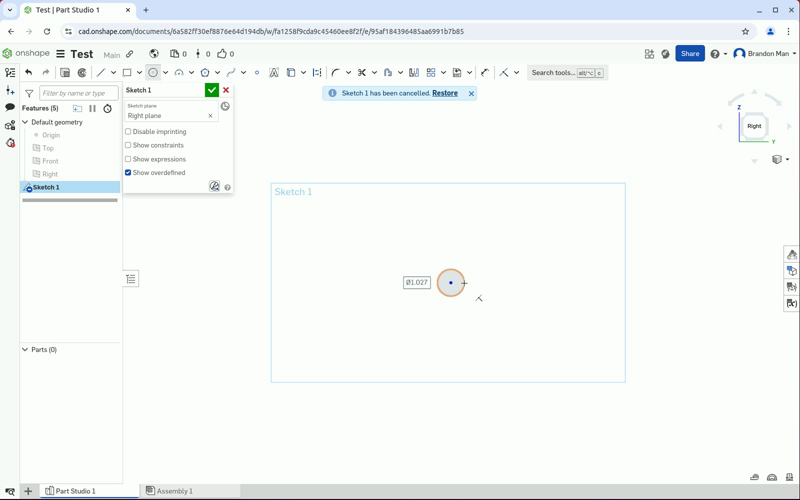
scroll(-6)
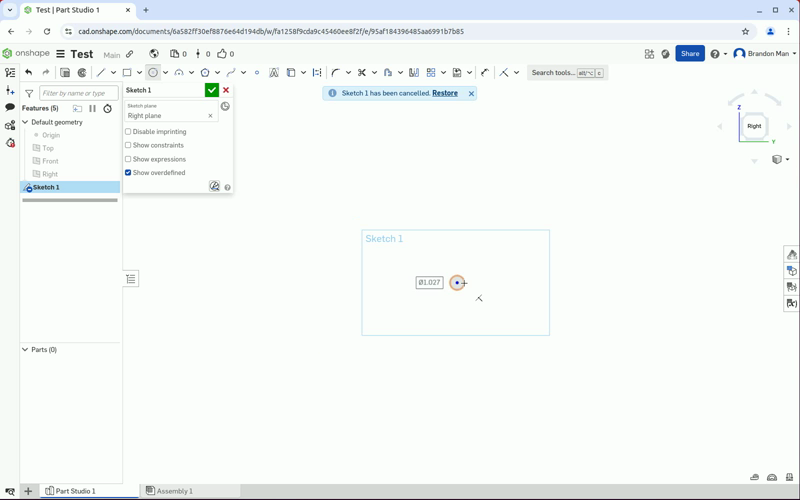
scroll(-6)
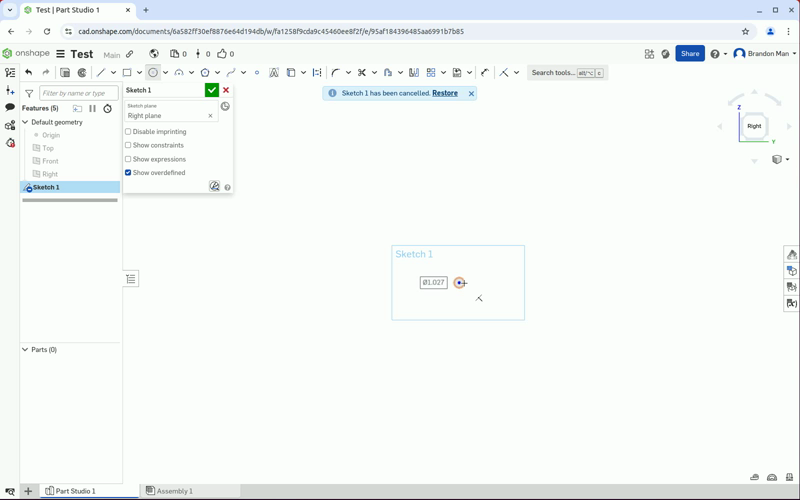
scroll(-6)
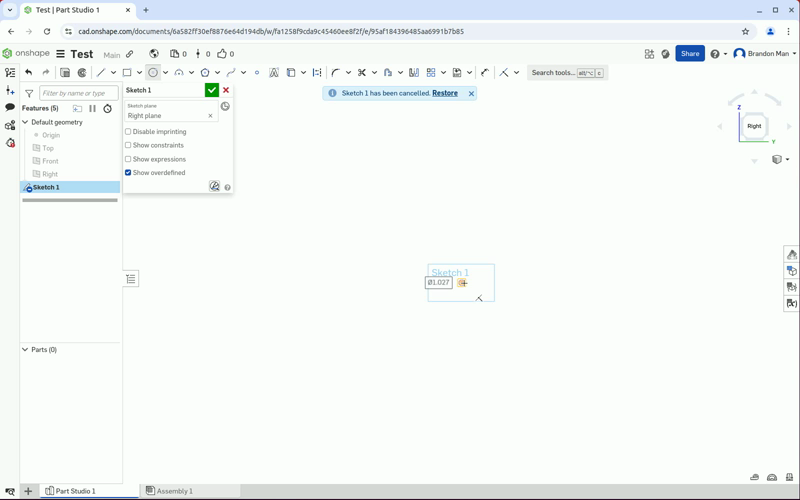
key(esc)
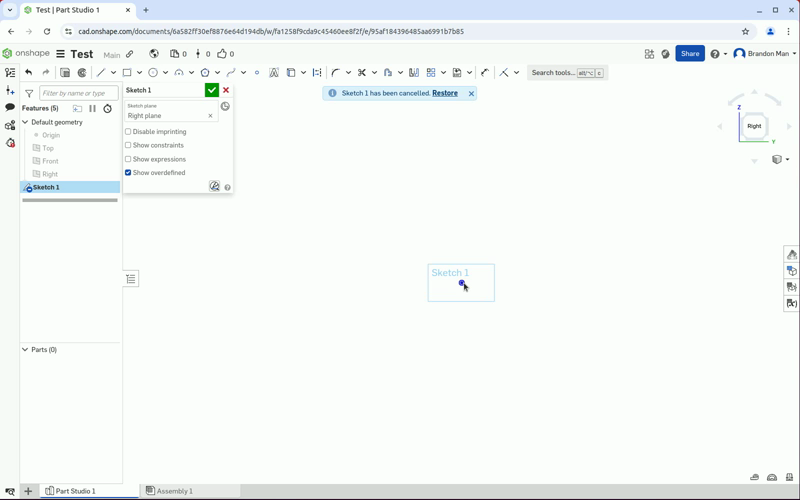
mouse_move(461, 281)
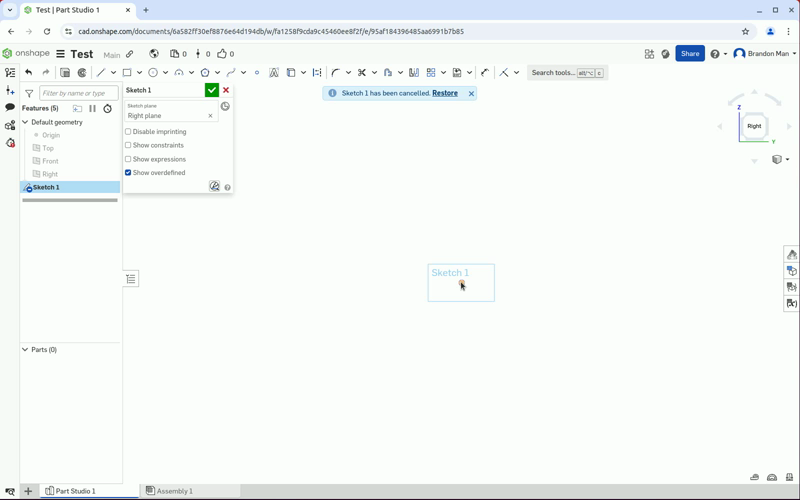
scroll(6)
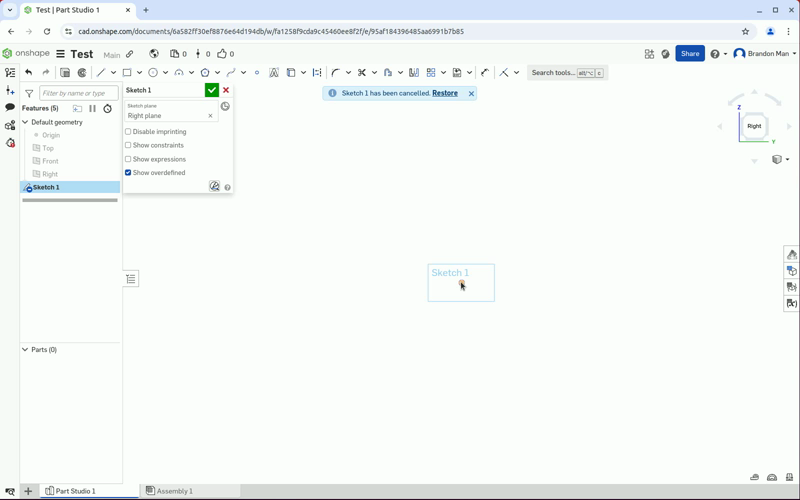
scroll(6)
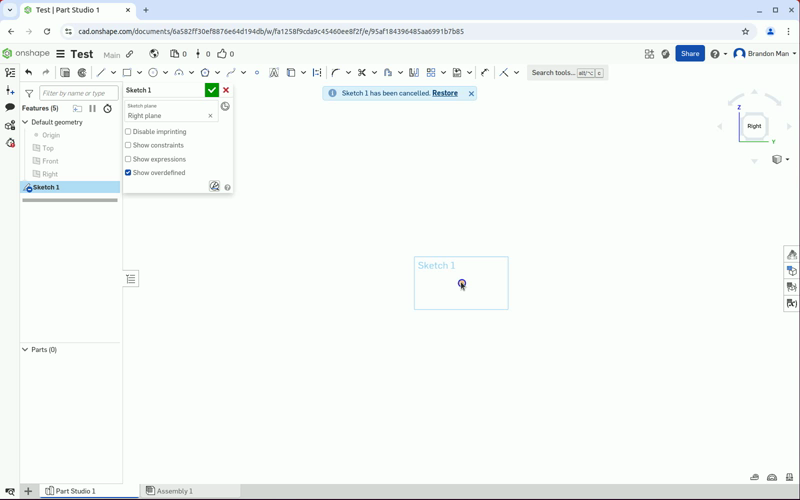
scroll(6)
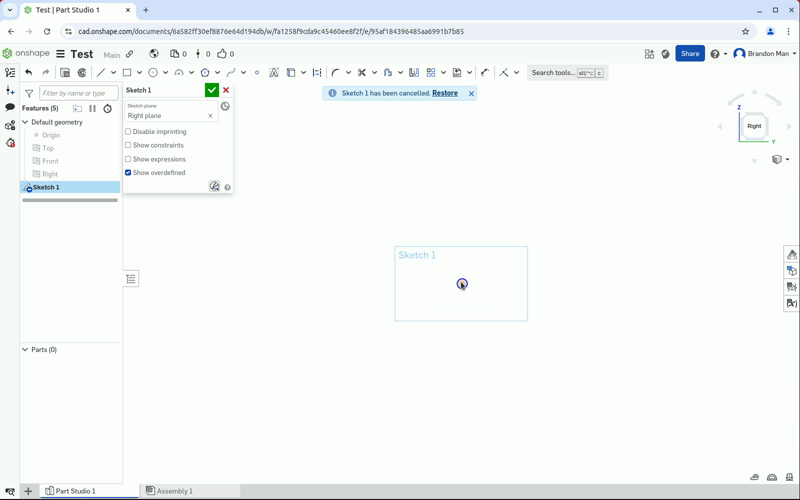
scroll(6)
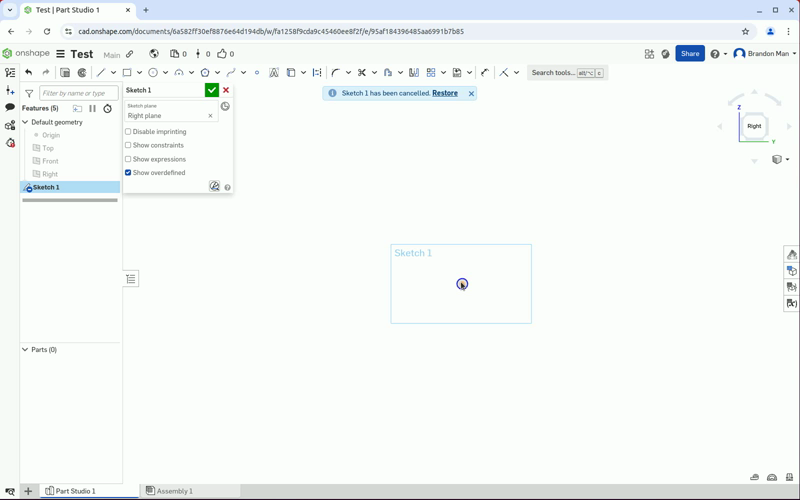
scroll(6)
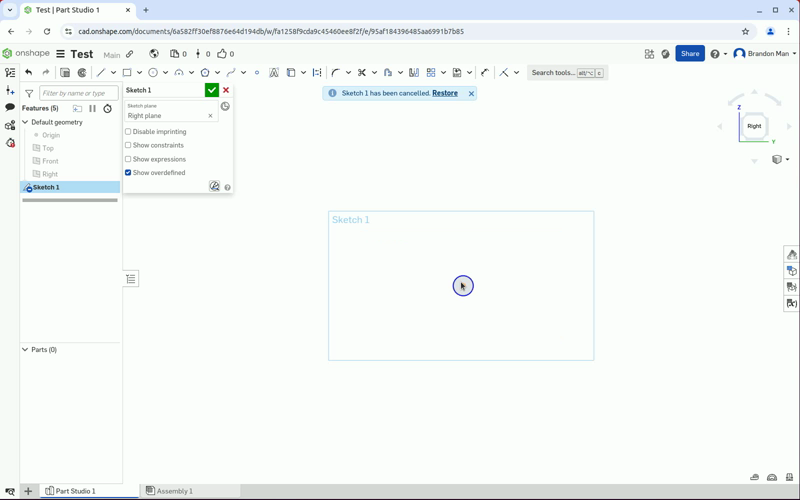
scroll(6)
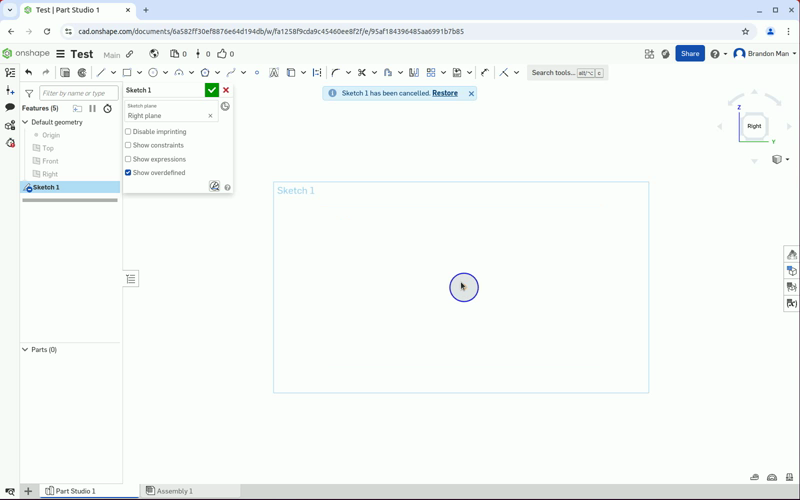
scroll(6)
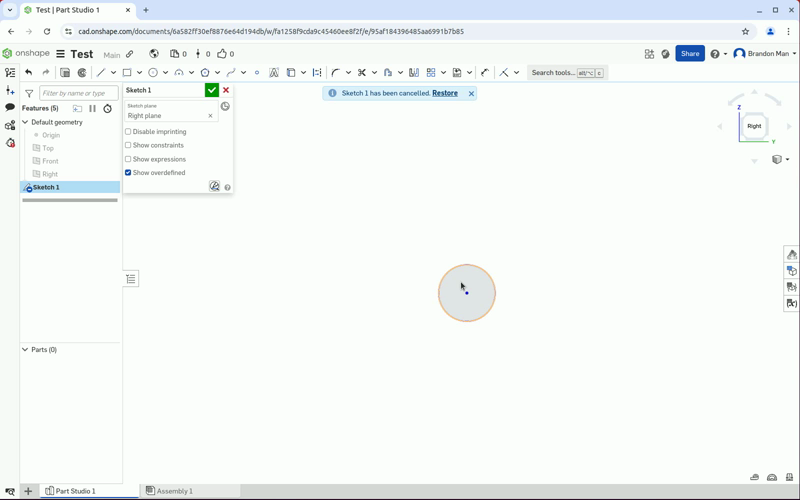
click(461, 281)
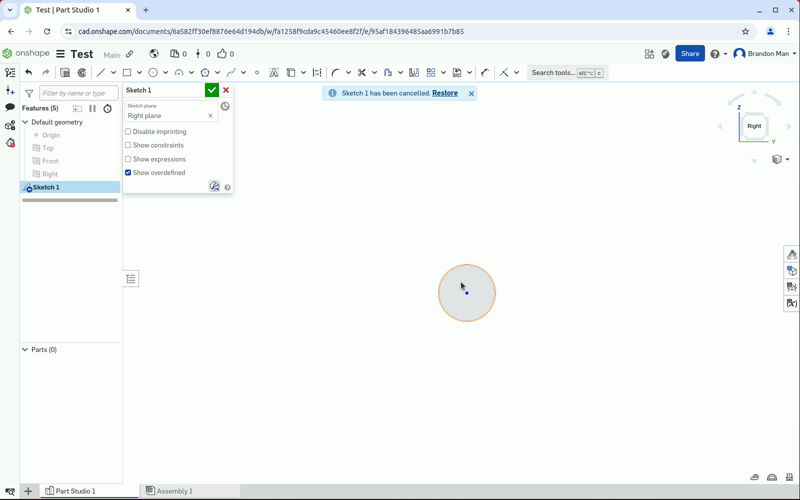
scroll(-6)
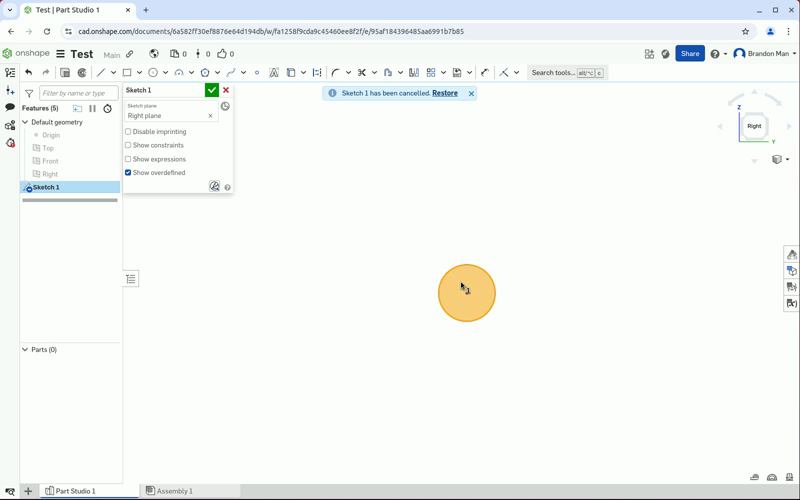
scroll(-6)
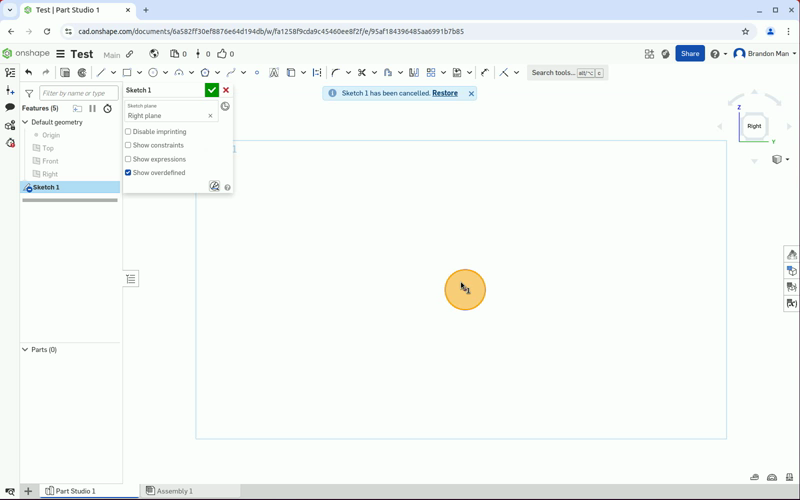
scroll(-6)
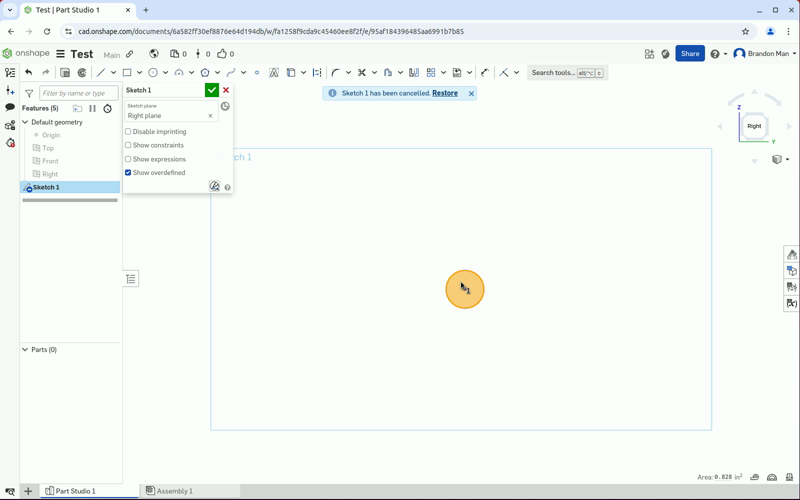
scroll(-6)
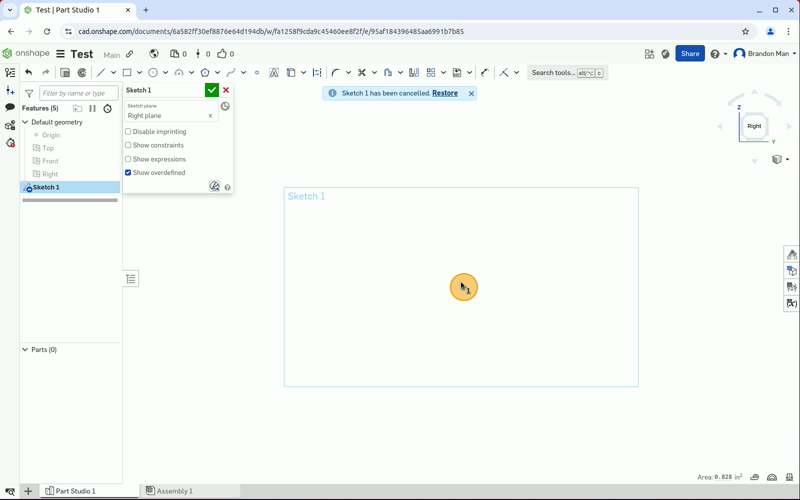
scroll(-6)
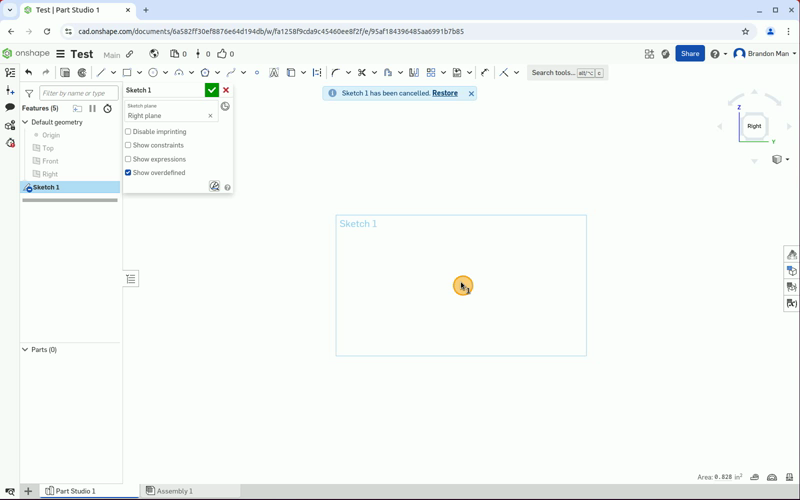
scroll(-6)
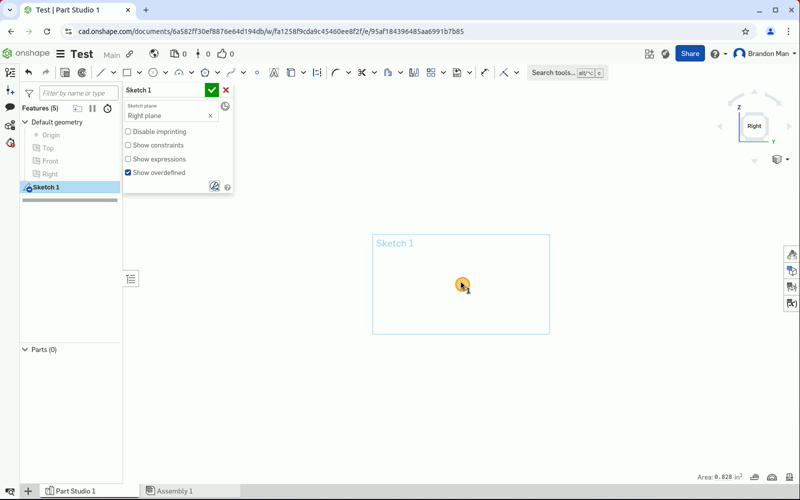
scroll(-6)
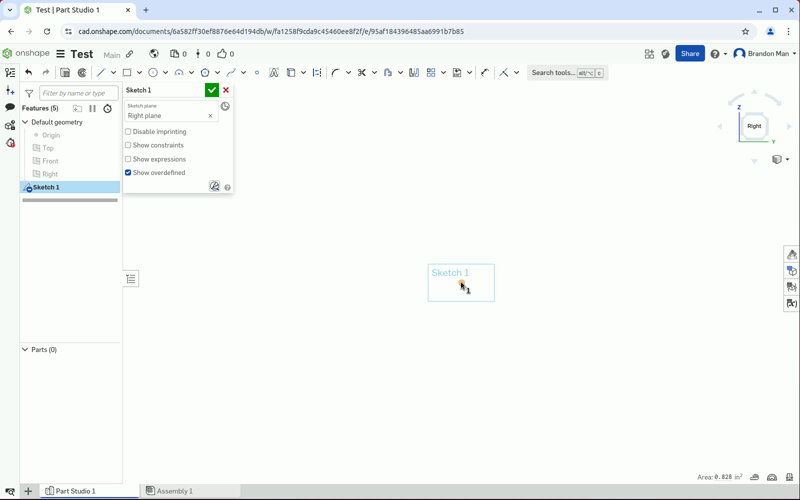
mouse_move(73, 352)
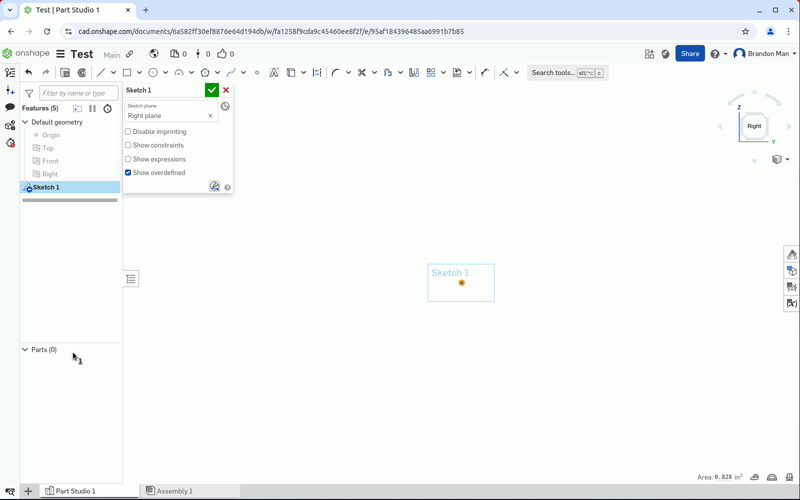
key(shift+y)
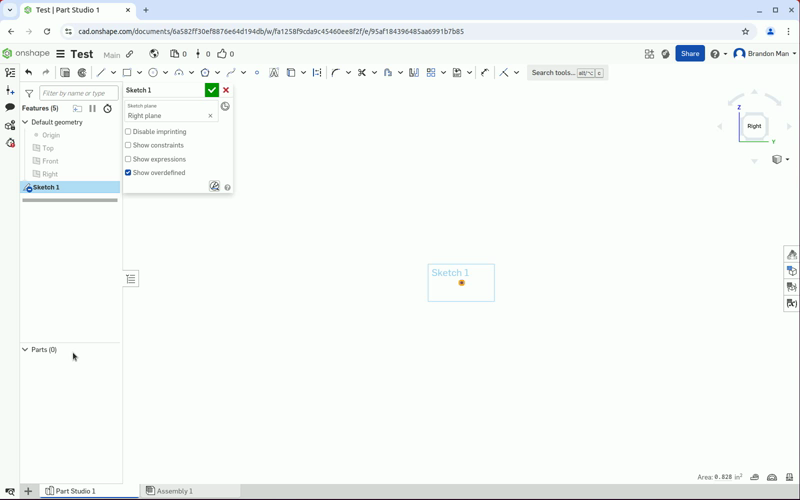
key(shift+e)
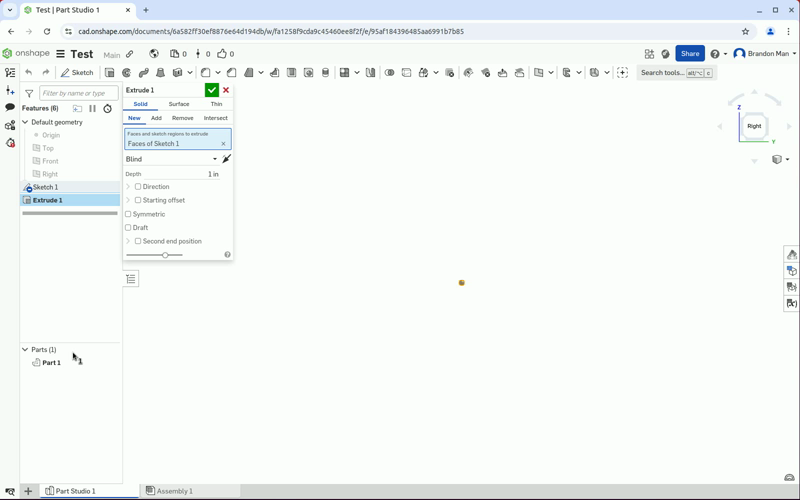
mouse_move(143, 106)
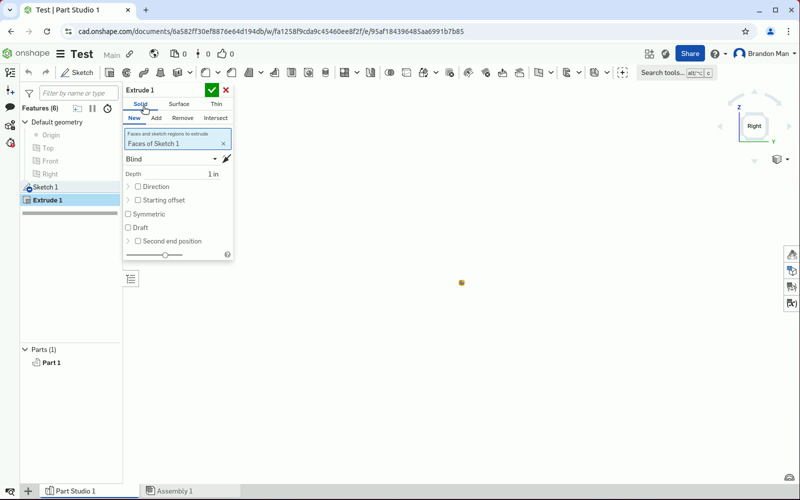
click(143, 106)
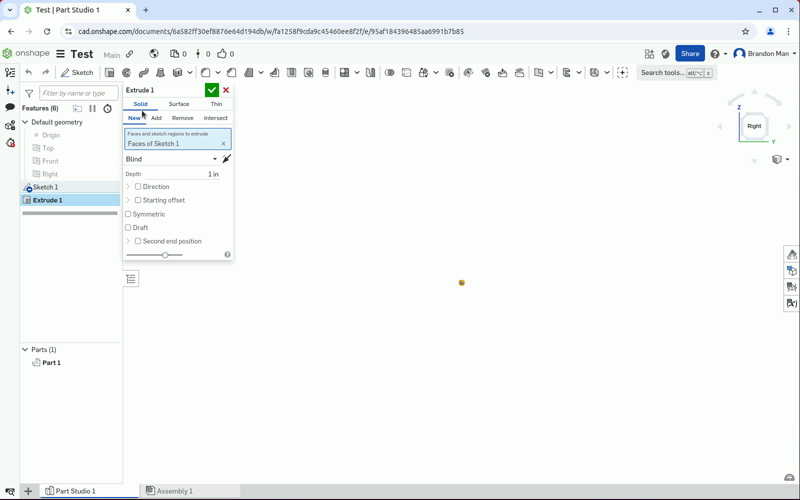
mouse_move(137, 120)
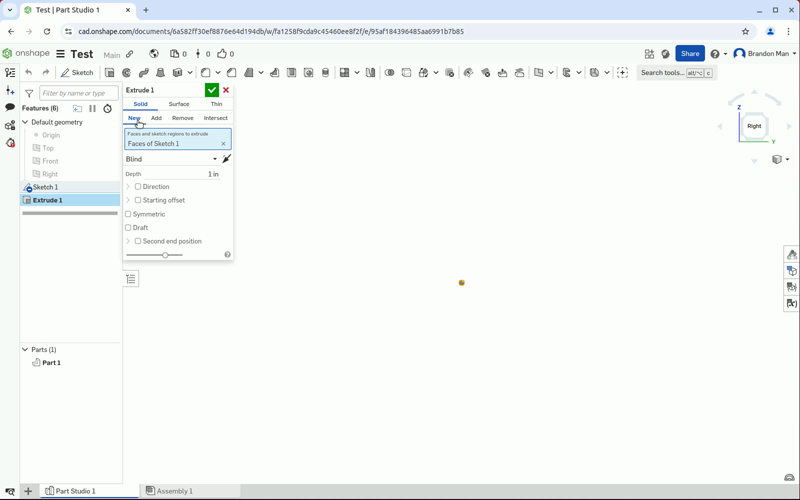
click(137, 120)
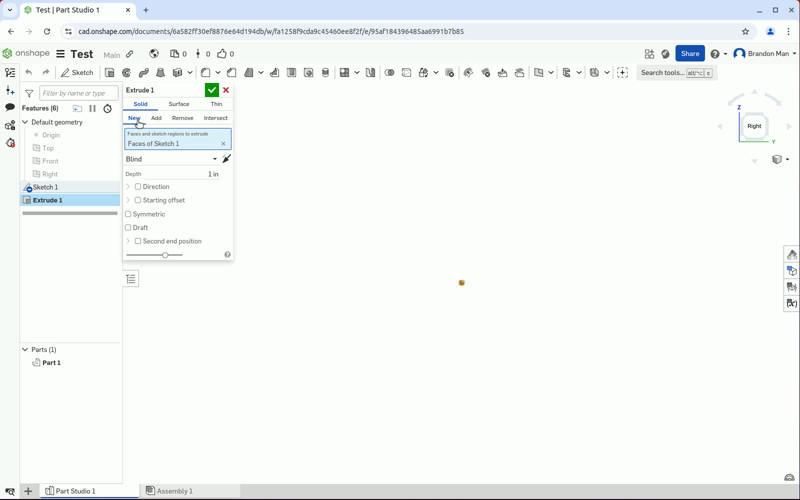
key(tab, 4)
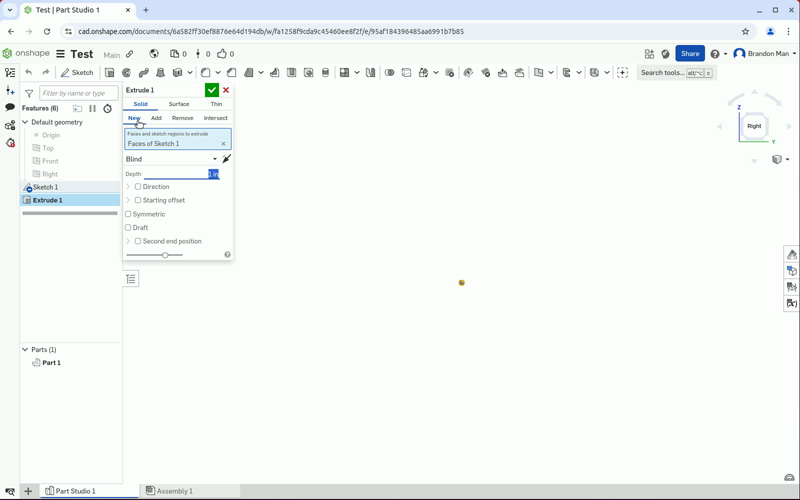
text(23.108)
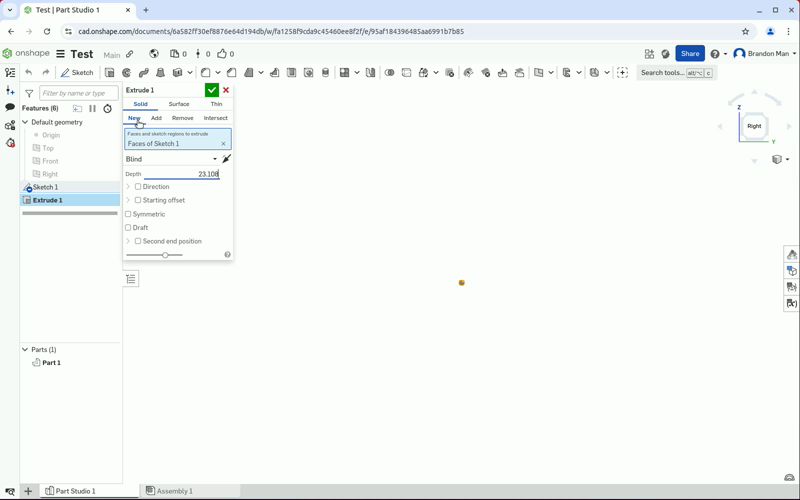
key(enter)
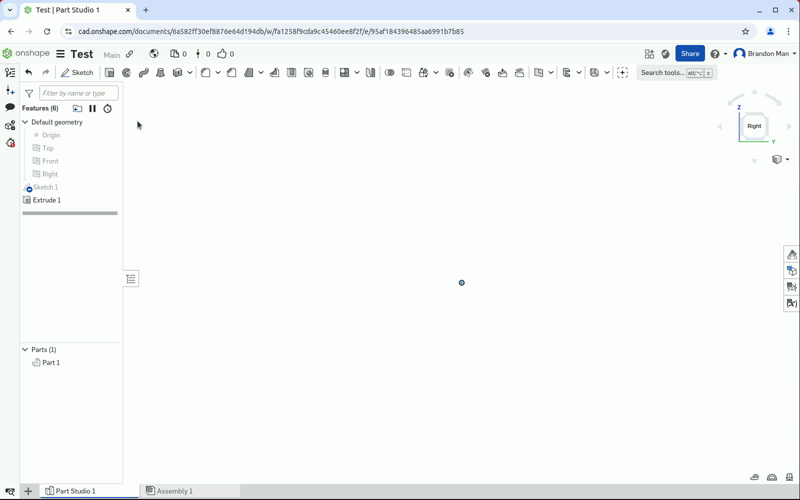
key(shift+h)
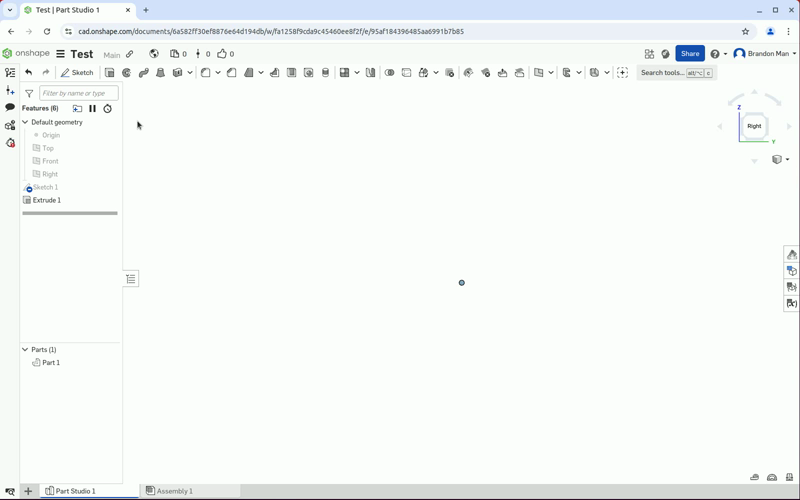
key(shift+h)
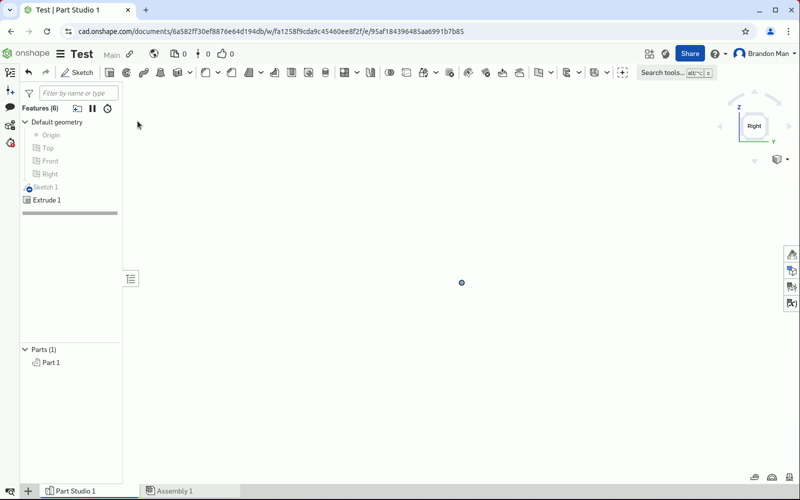
mouse_move(73, 189)
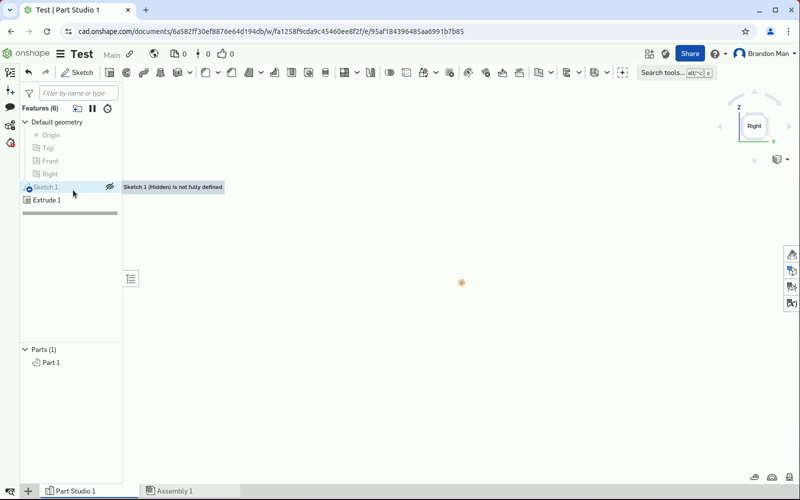
click(73, 189)
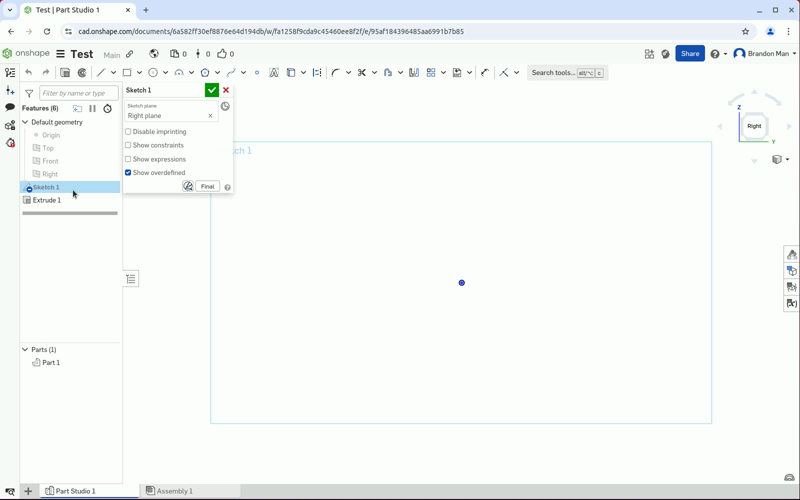
mouse_move(229, 92)
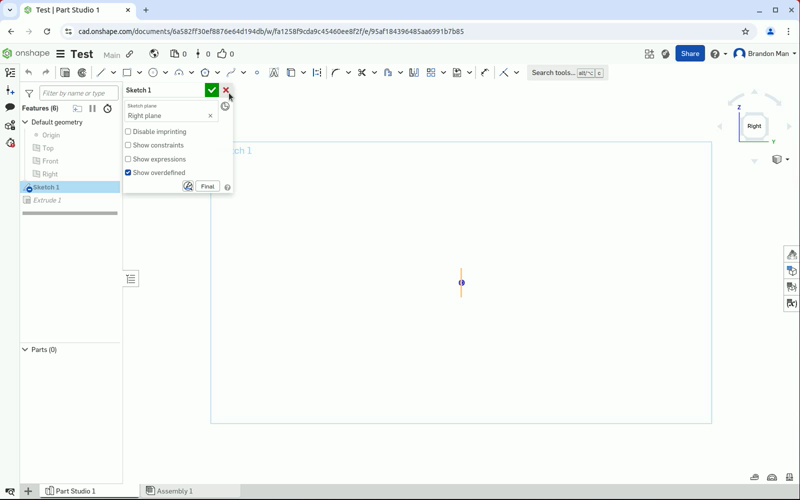
click(229, 92)
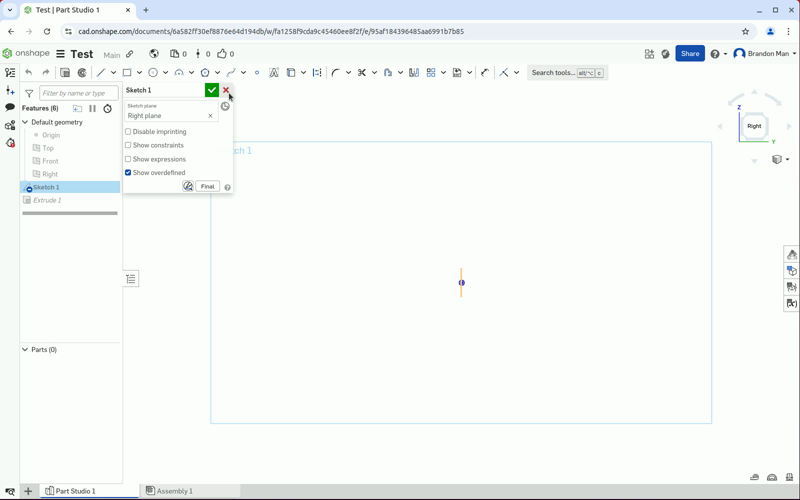
key(shift+s)
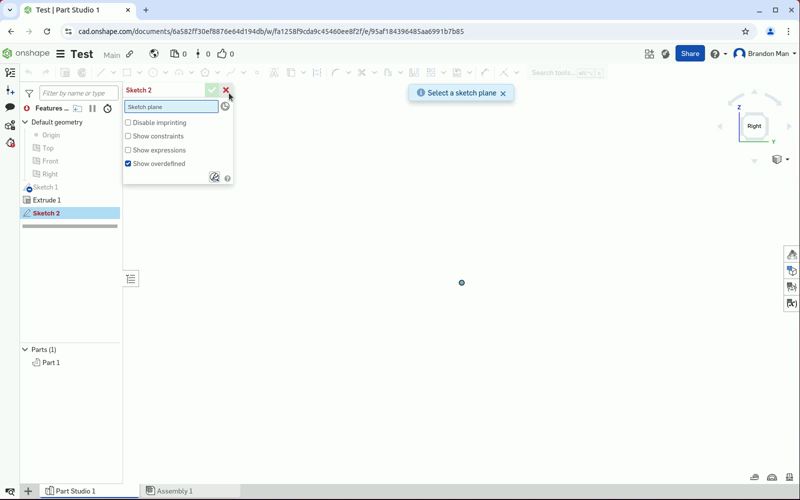
mouse_move(73, 176)
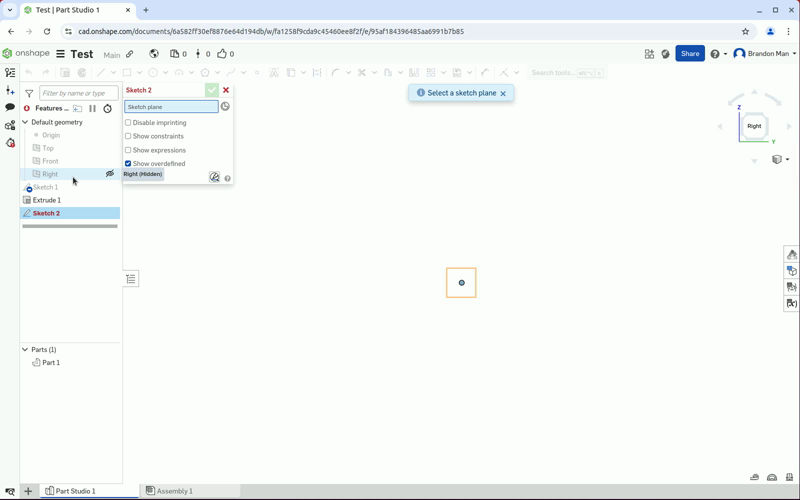
click(73, 176)
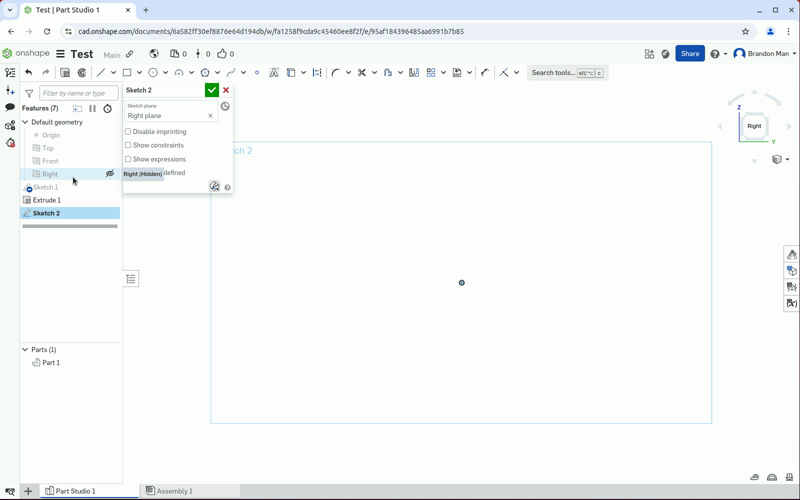
mouse_move(73, 352)
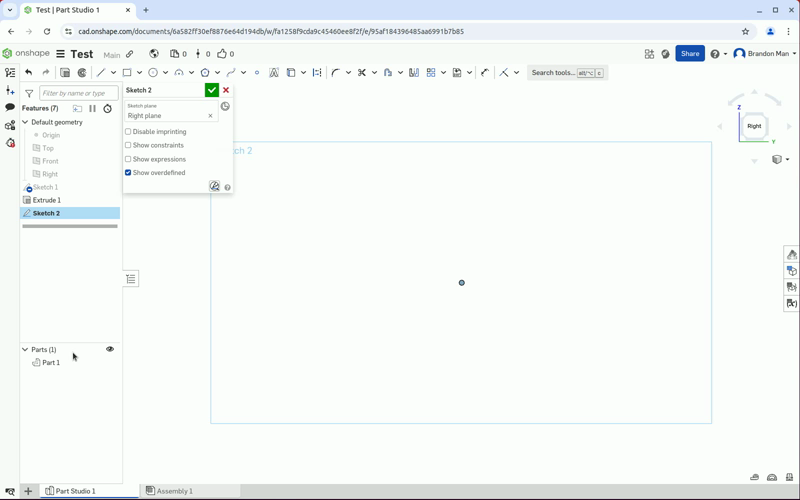
key(y)
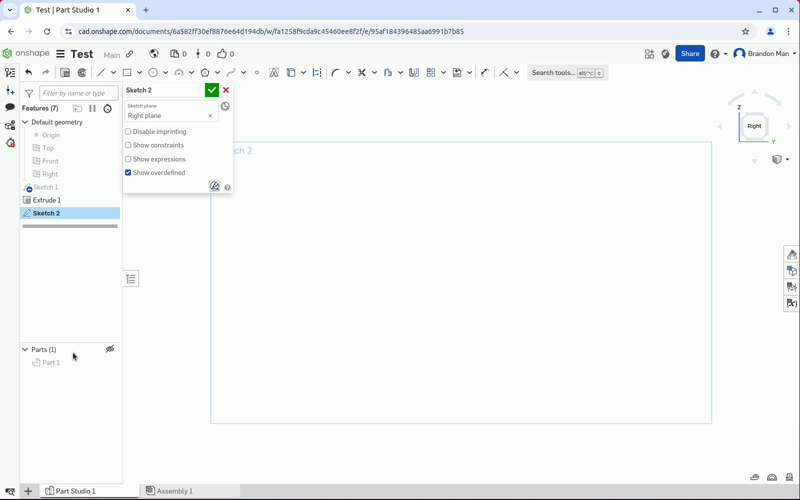
key(c)
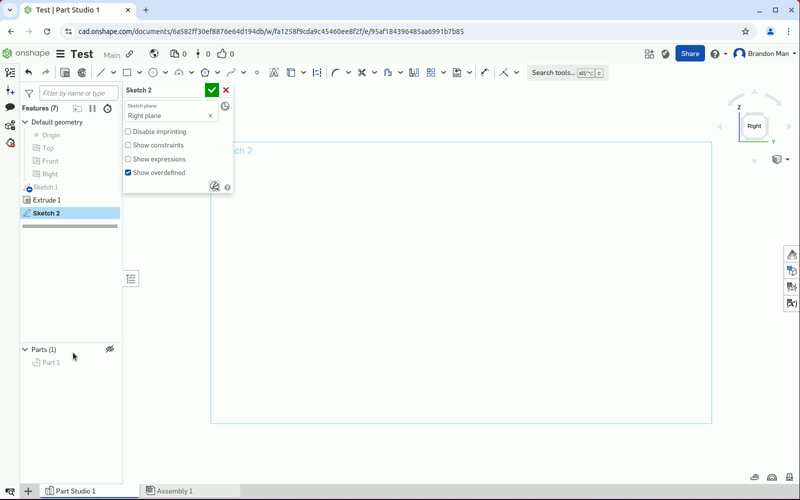
key_down(shift)
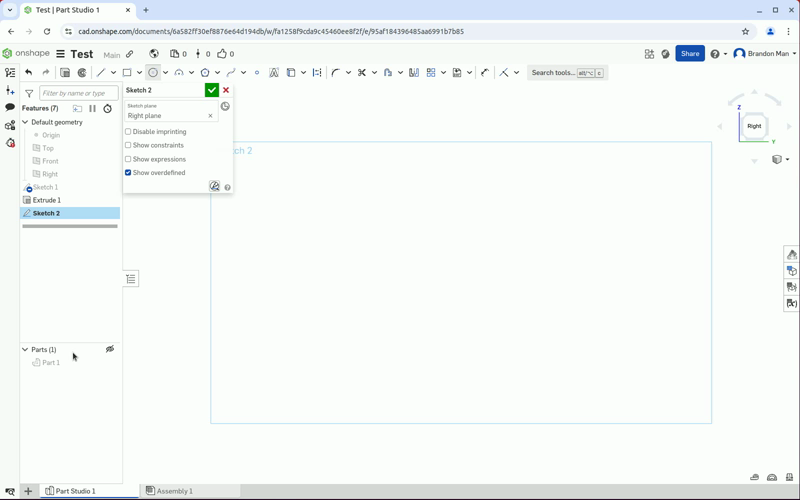
mouse_move(460, 272)
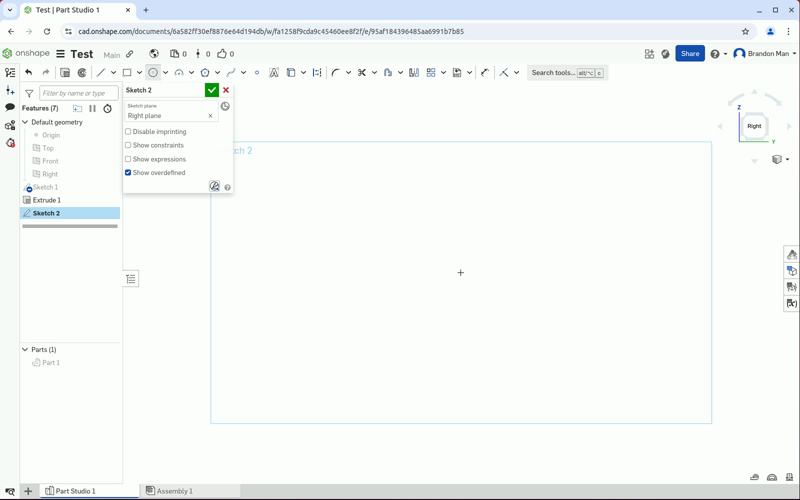
click(460, 272)
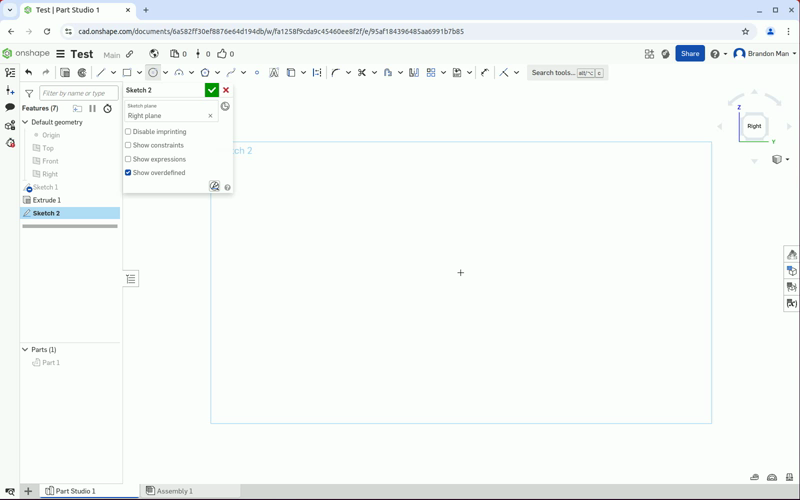
key_up(shift)
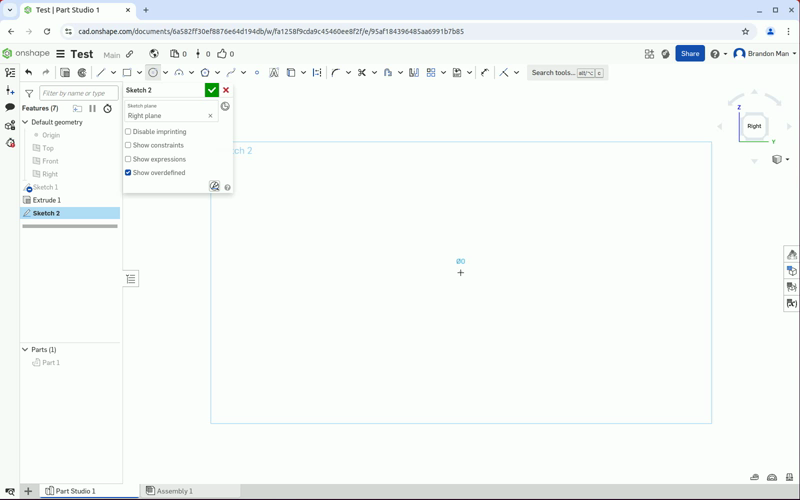
mouse_move(463, 272)
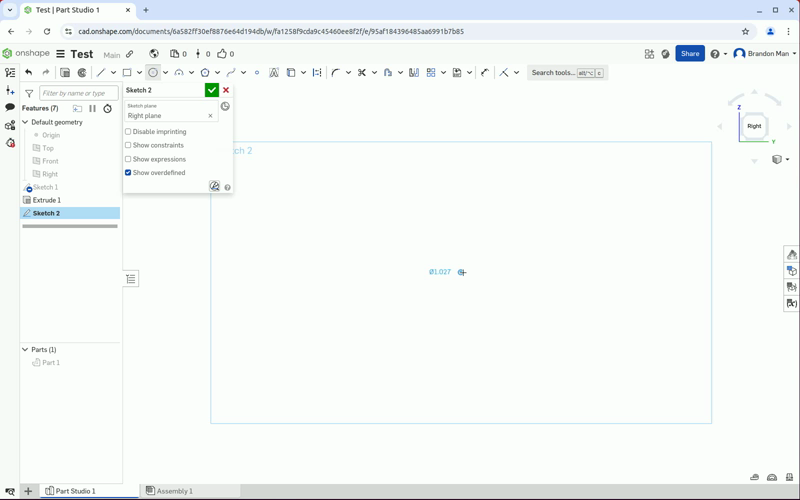
scroll(6)
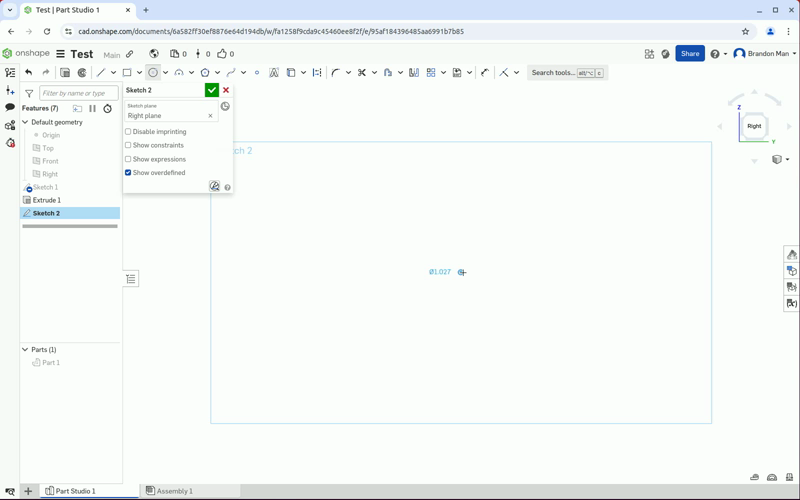
scroll(6)
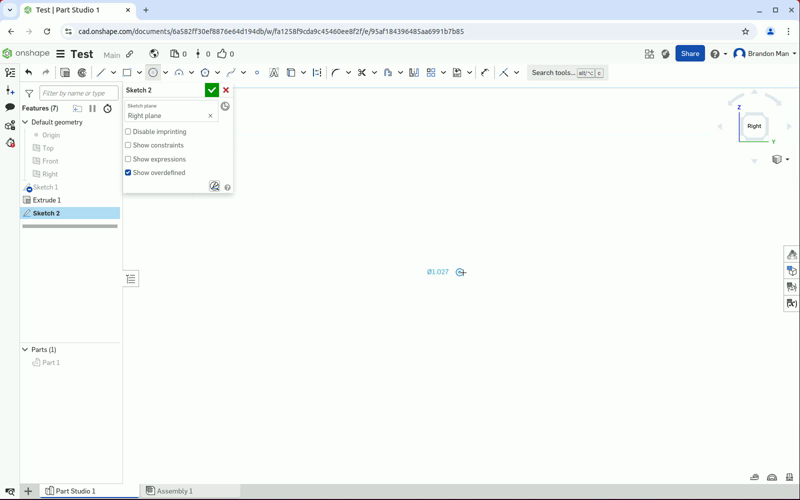
scroll(6)
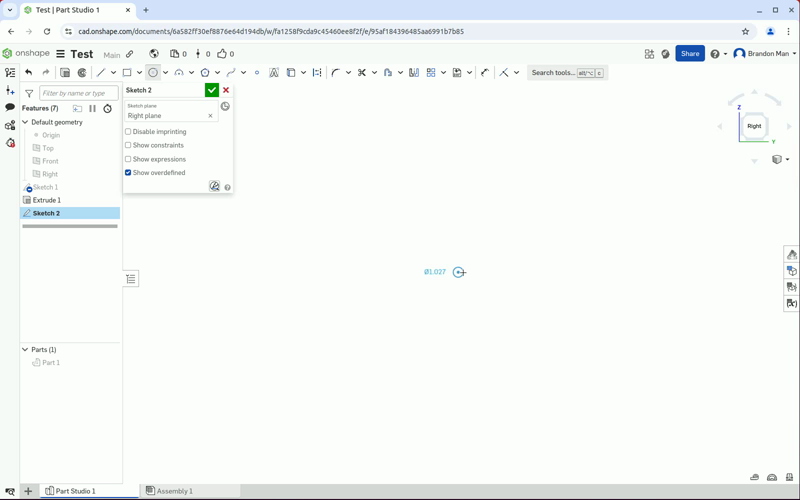
scroll(6)
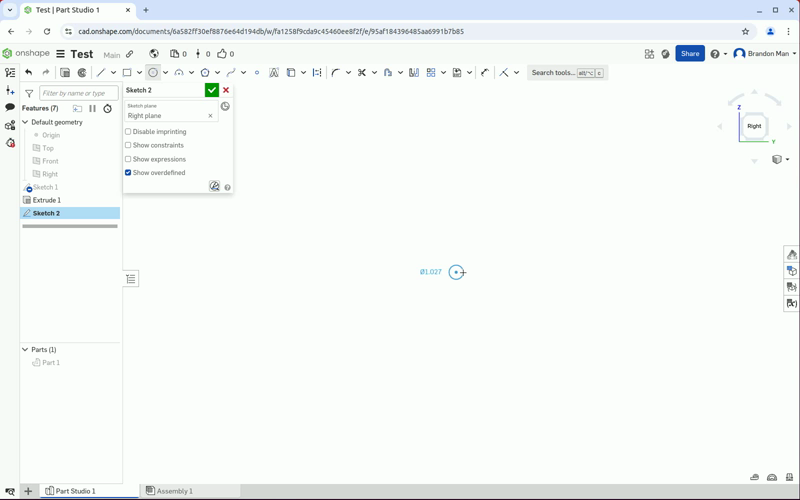
scroll(6)
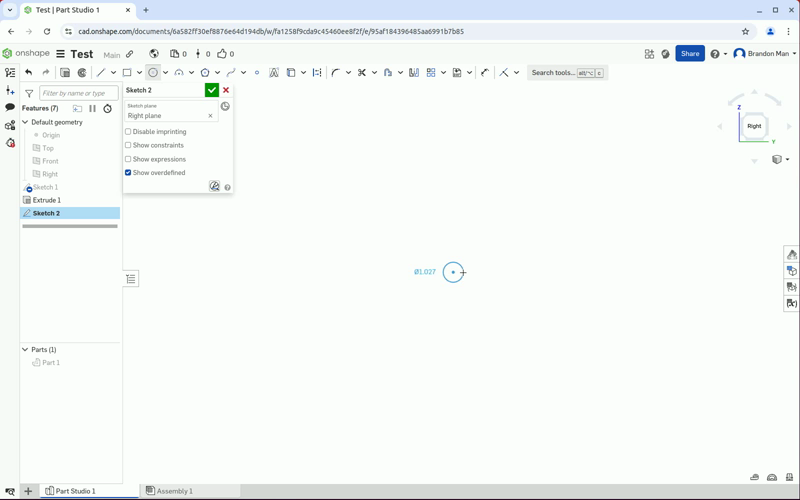
scroll(6)
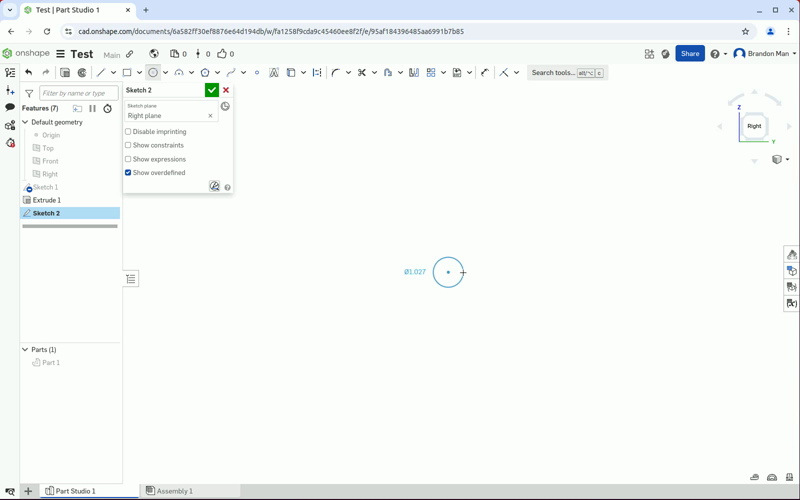
scroll(6)
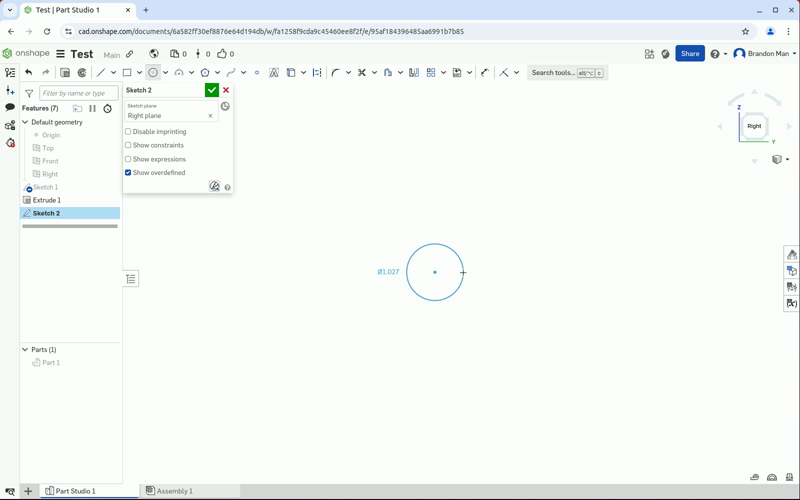
click(463, 272)
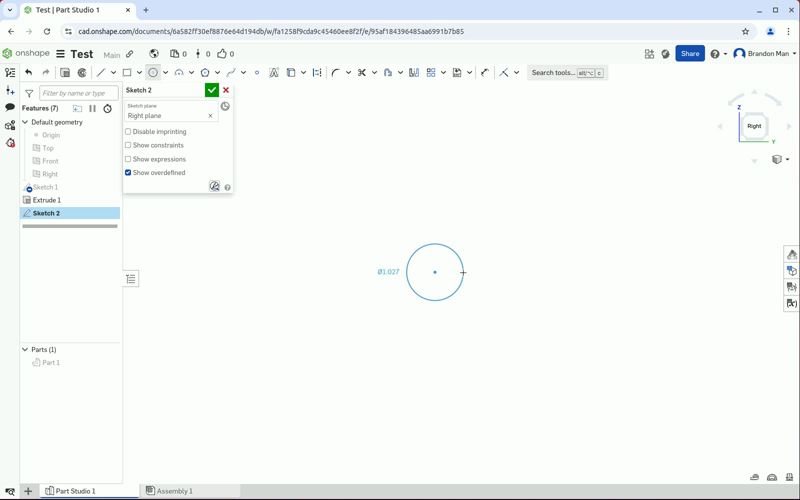
scroll(-6)
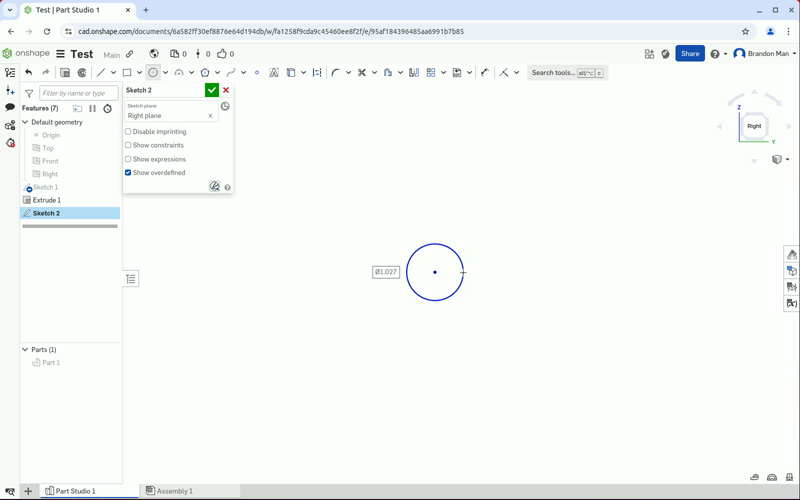
scroll(-6)
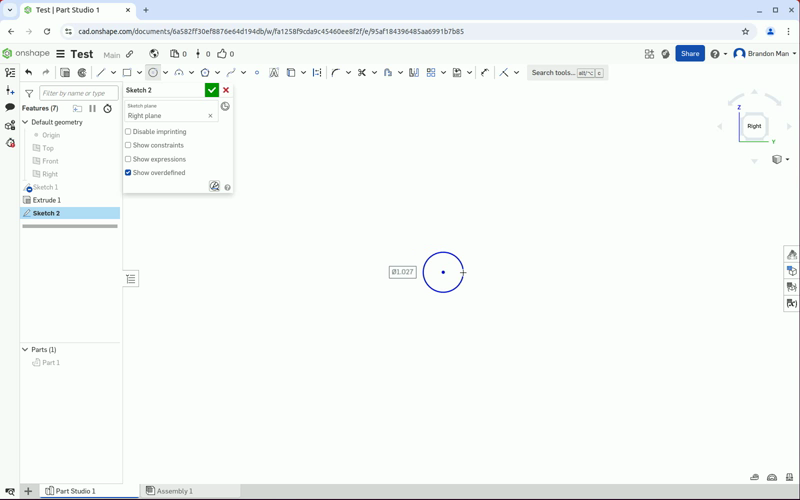
scroll(-6)
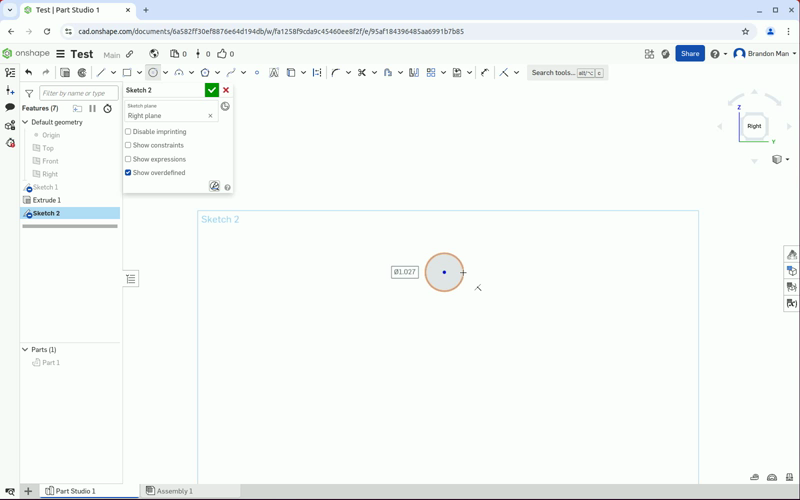
scroll(-6)
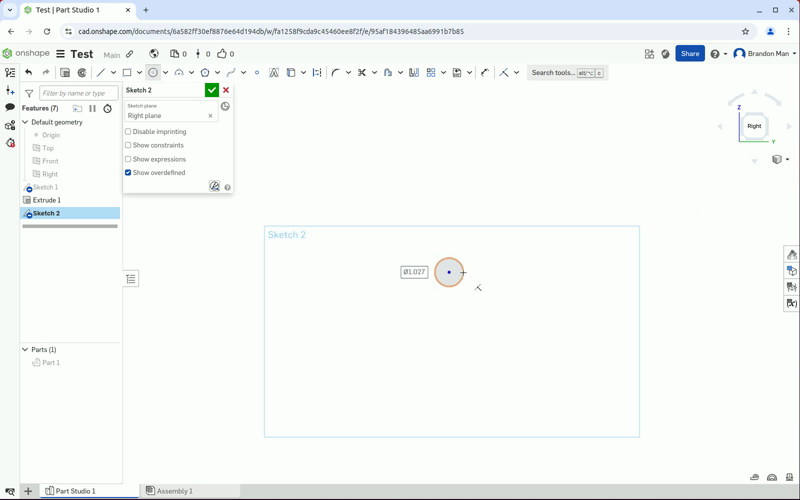
scroll(-6)
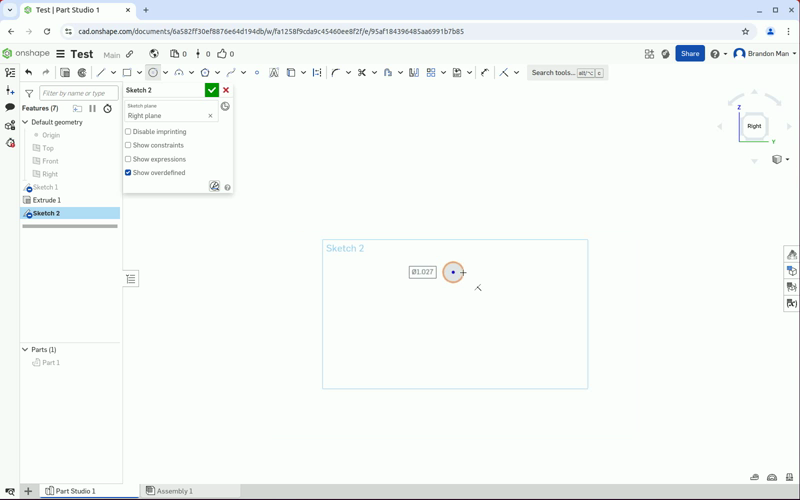
scroll(-6)
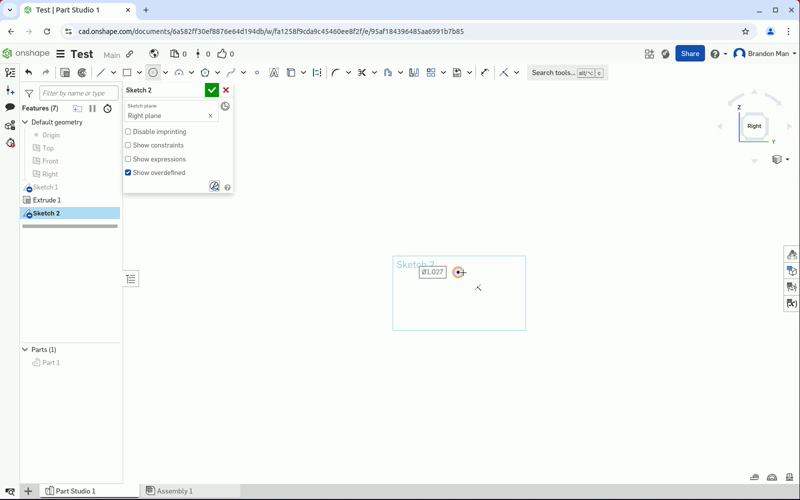
scroll(-6)
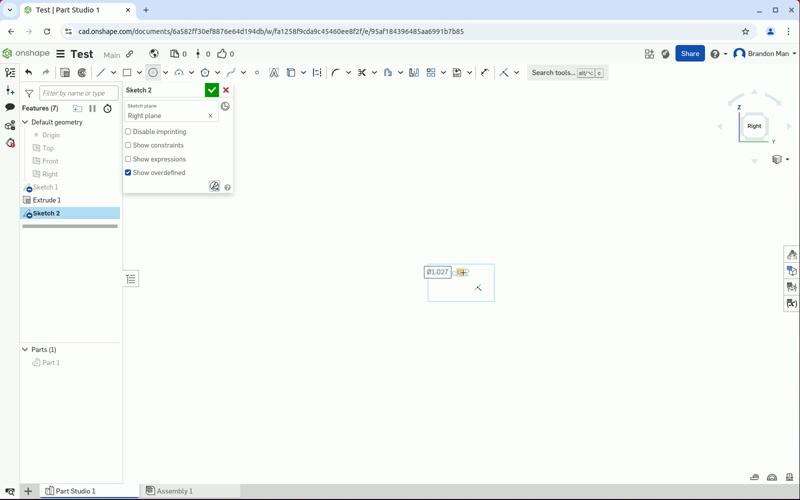
key(esc)
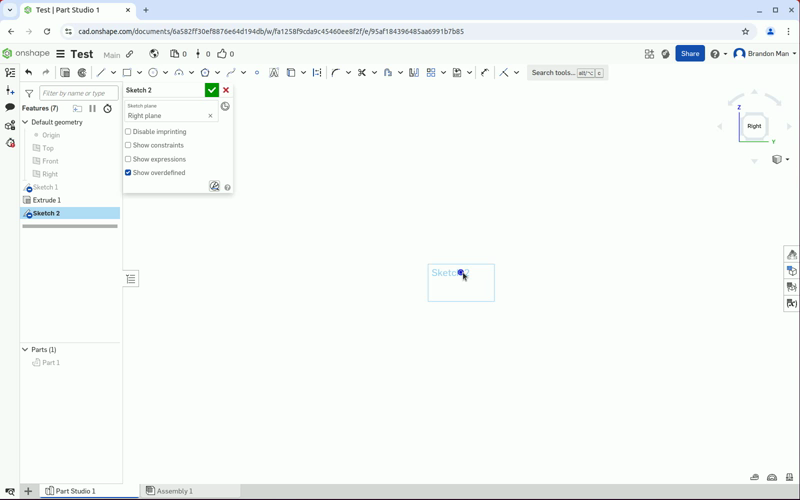
mouse_move(462, 271)
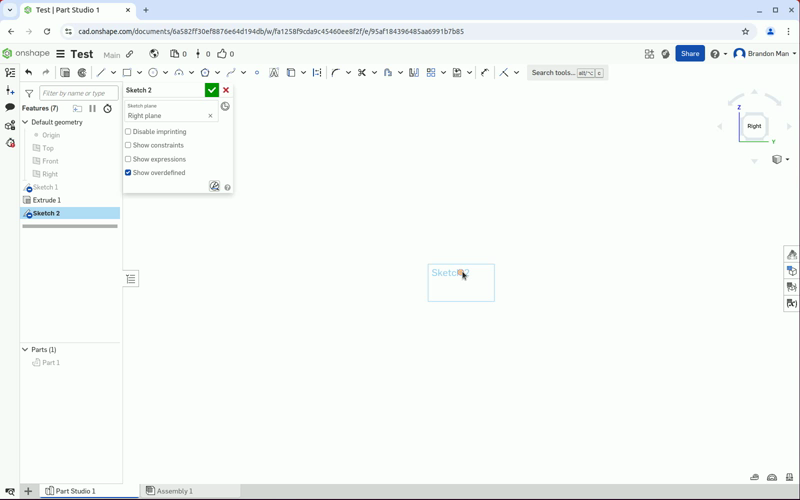
scroll(6)
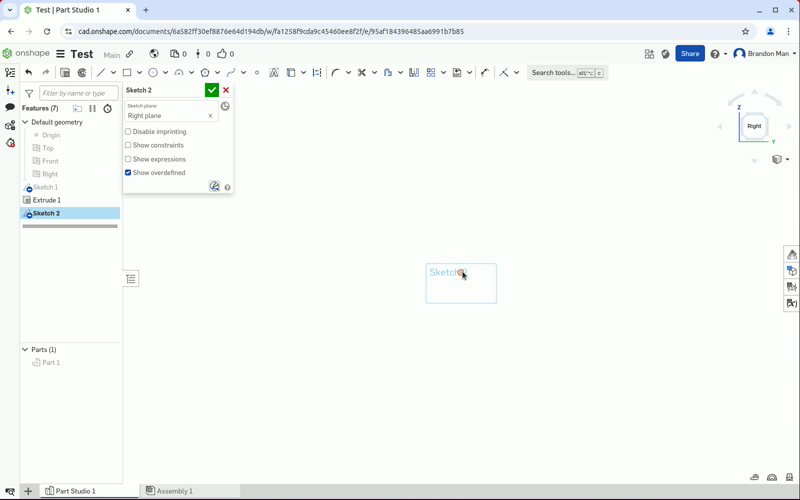
scroll(6)
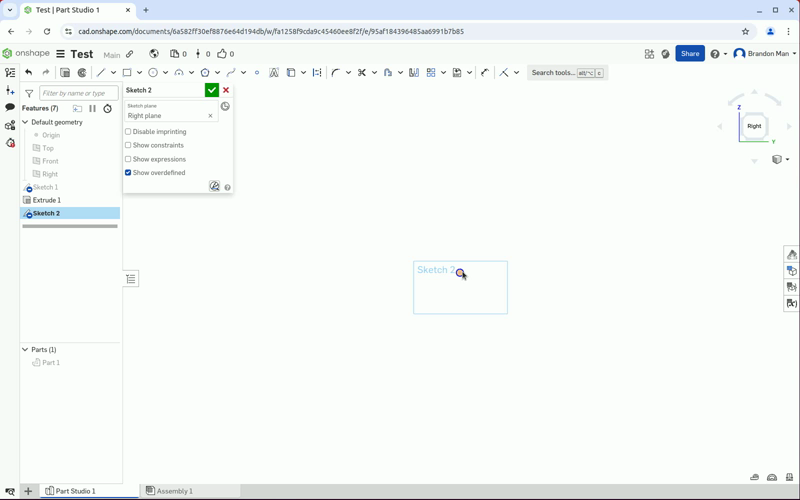
scroll(6)
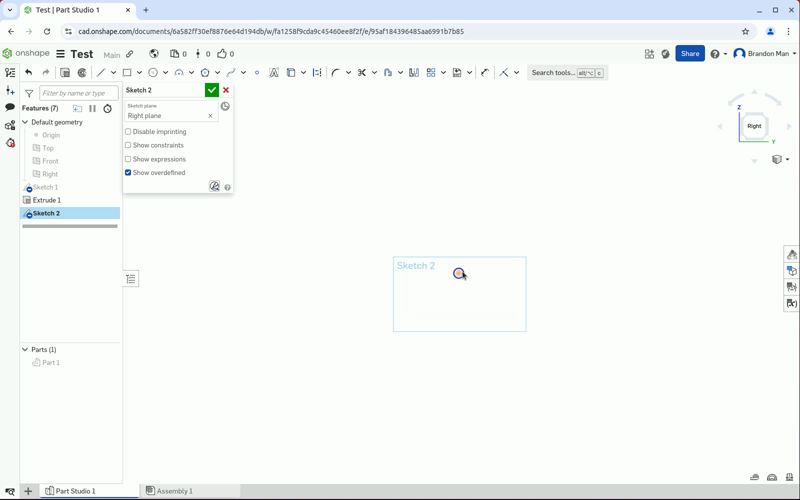
scroll(6)
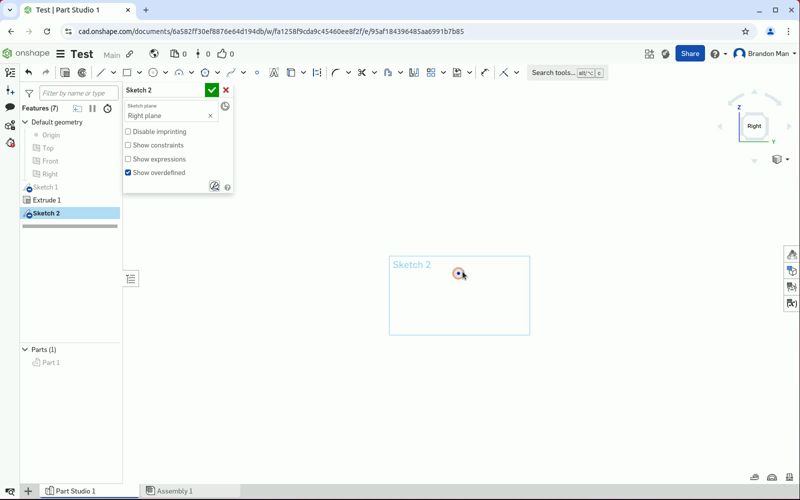
scroll(6)
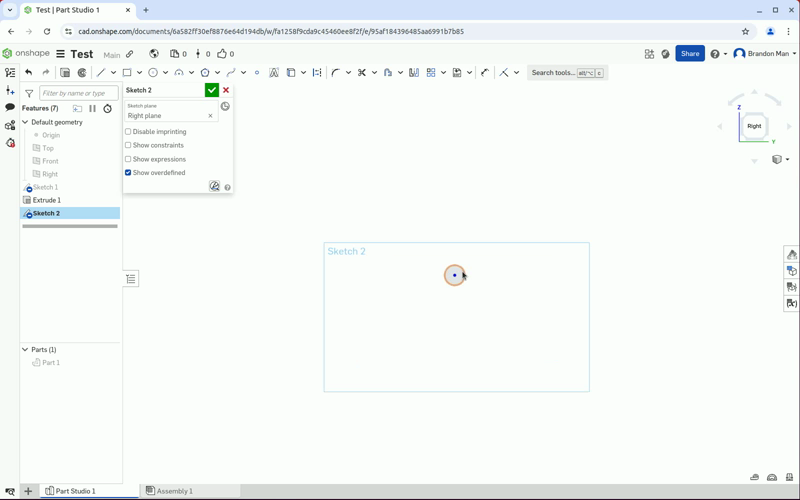
scroll(6)
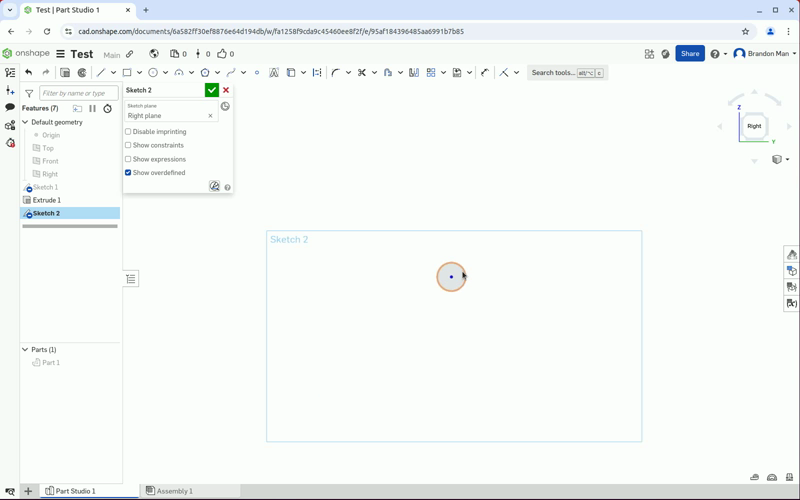
scroll(6)
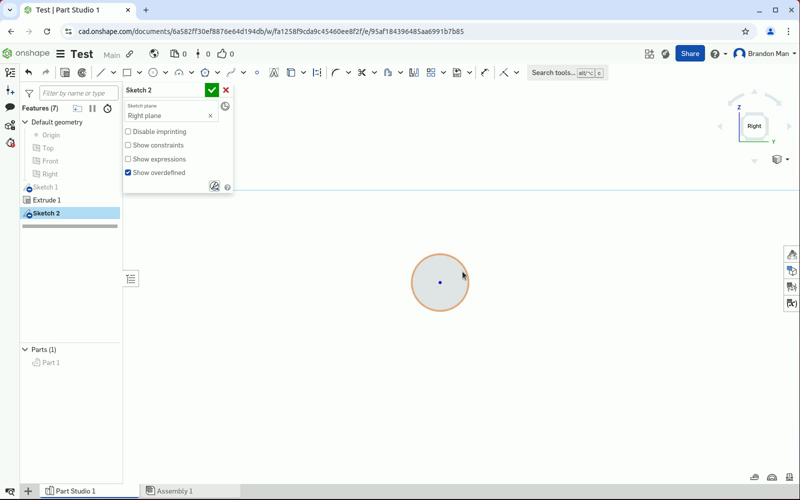
click(462, 271)
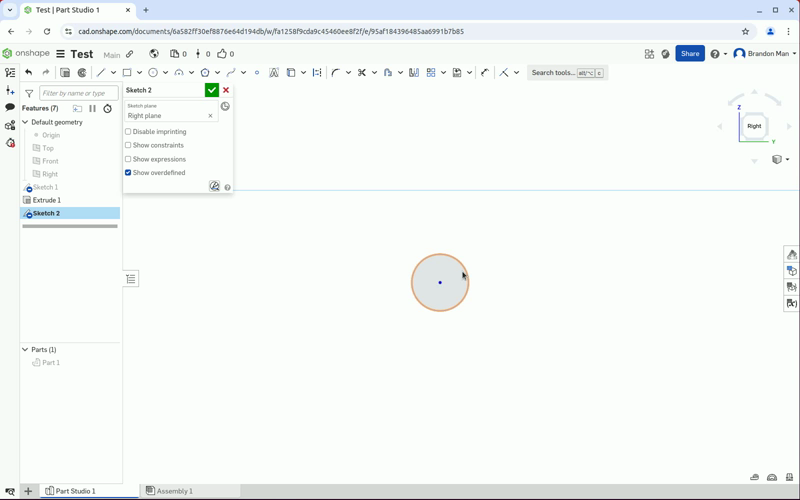
scroll(-6)
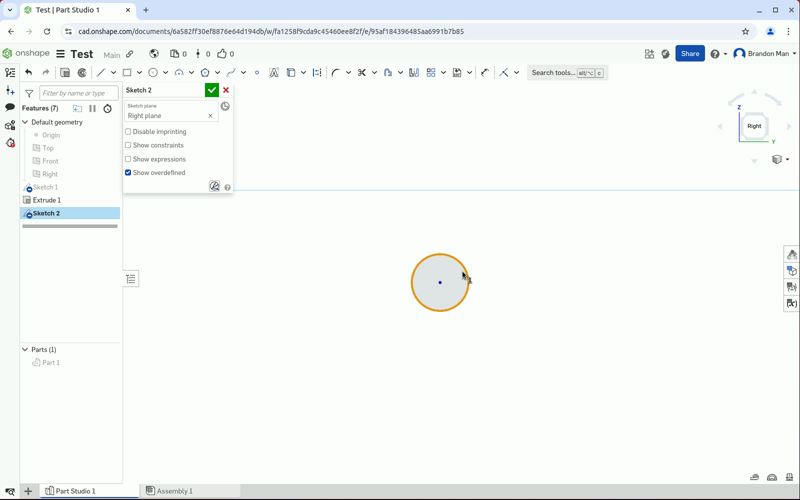
scroll(-6)
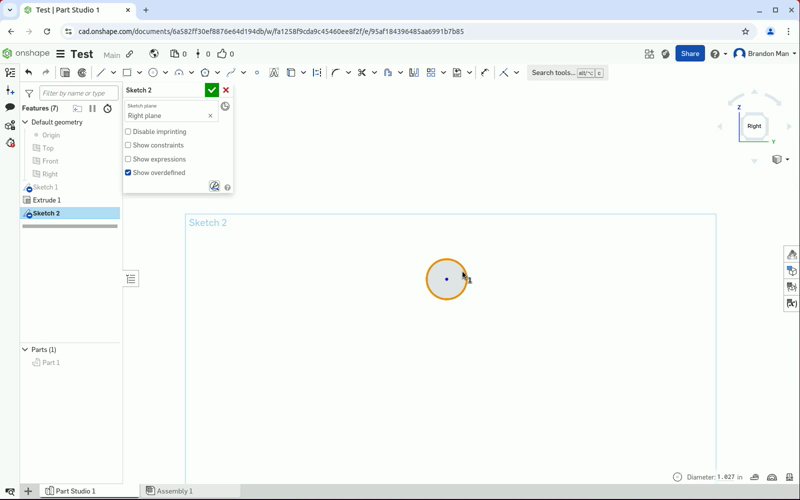
scroll(-6)
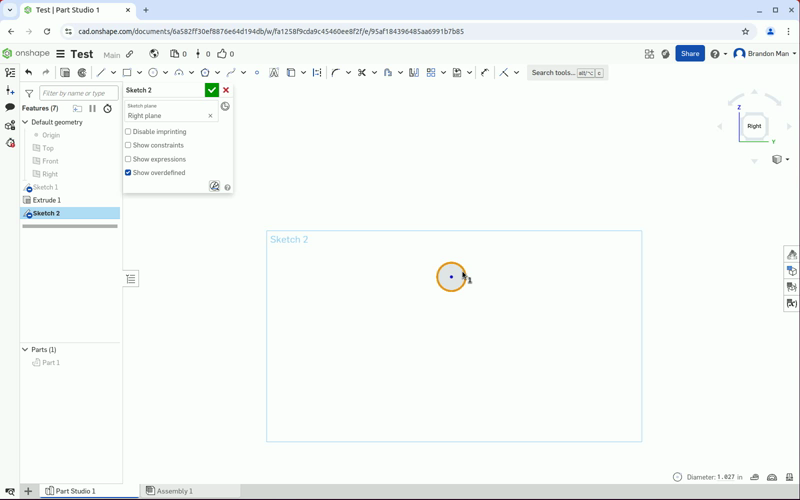
scroll(-6)
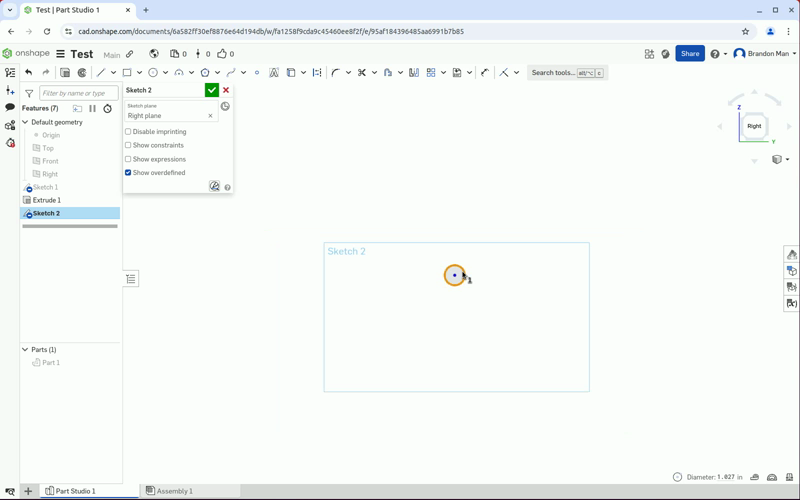
scroll(-6)
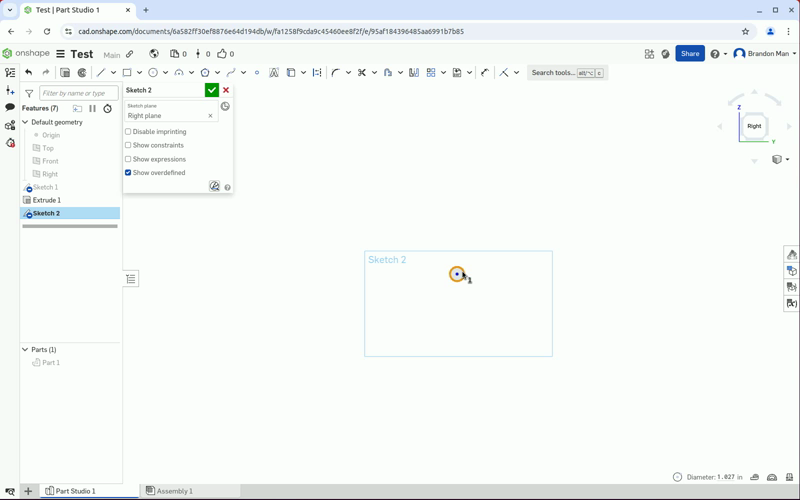
scroll(-6)
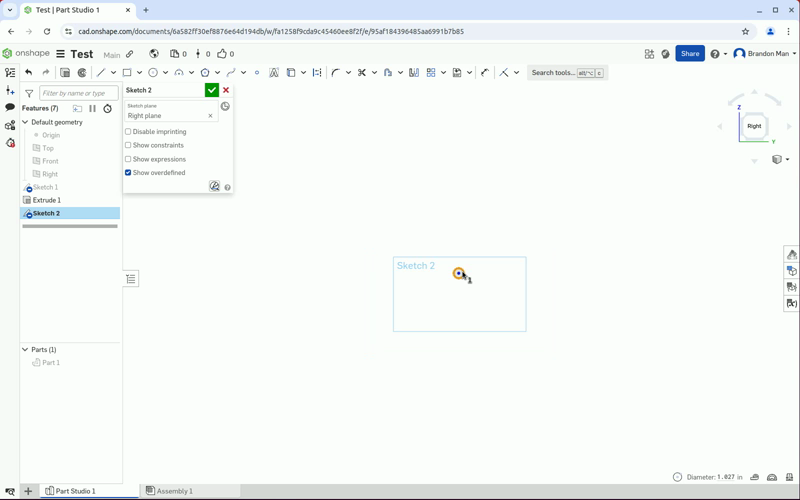
scroll(-6)
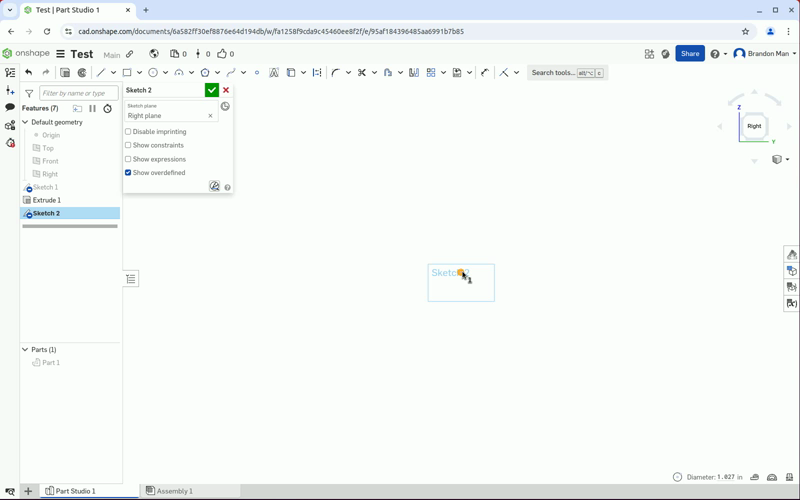
mouse_move(73, 352)
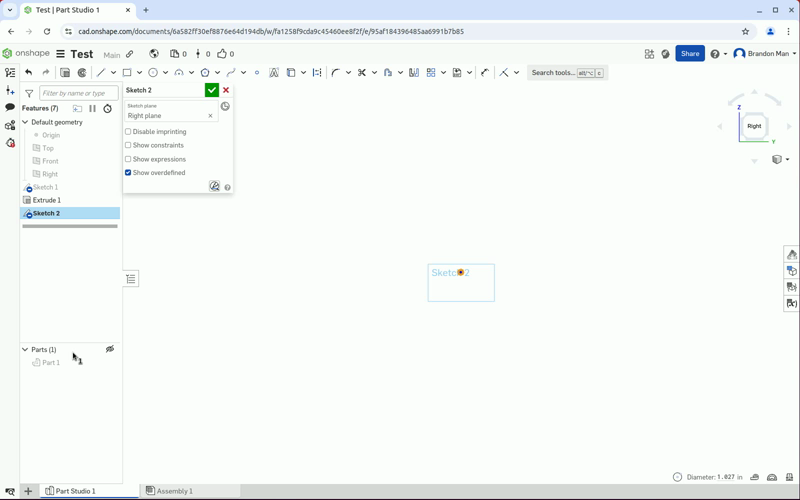
key(shift+y)
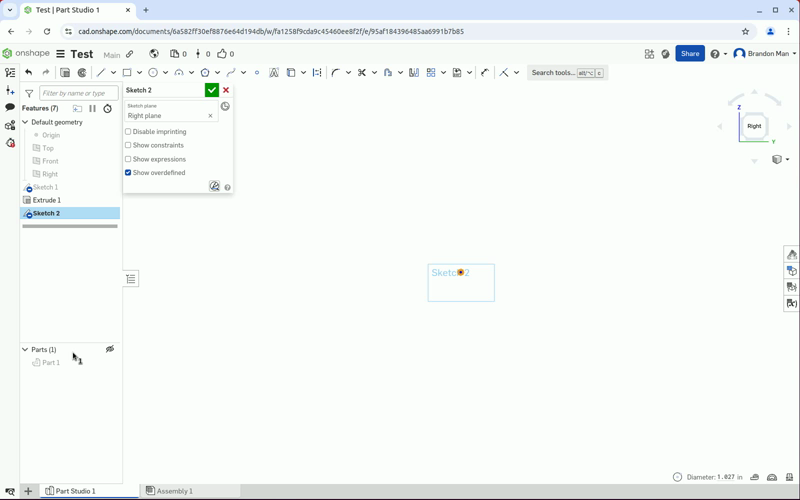
key(shift+e)
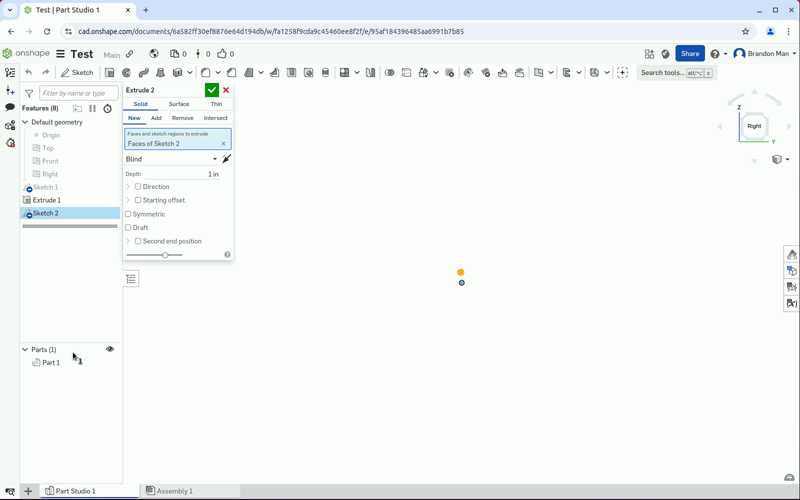
mouse_move(143, 106)
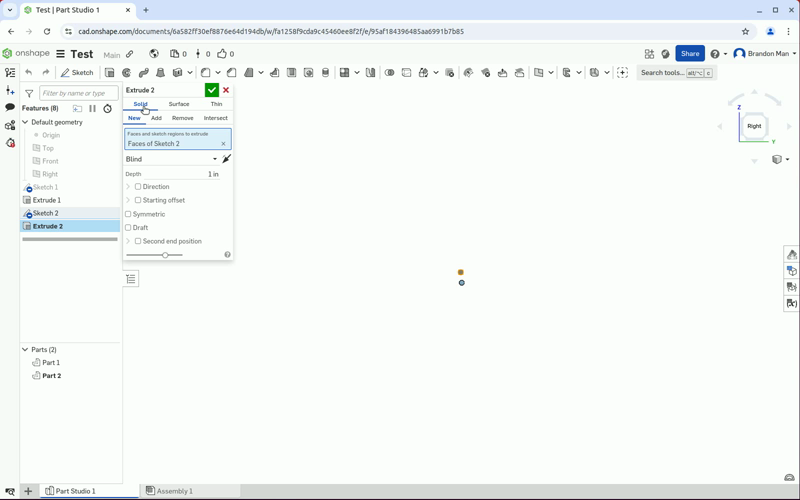
click(143, 106)
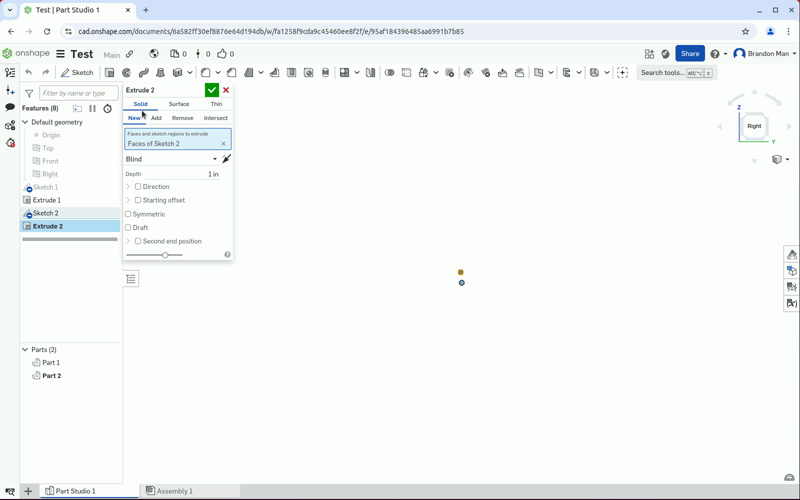
mouse_move(137, 120)
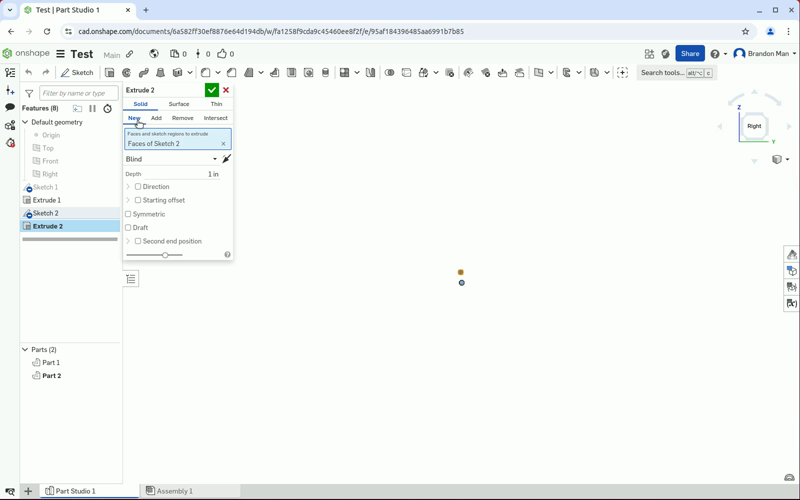
click(137, 120)
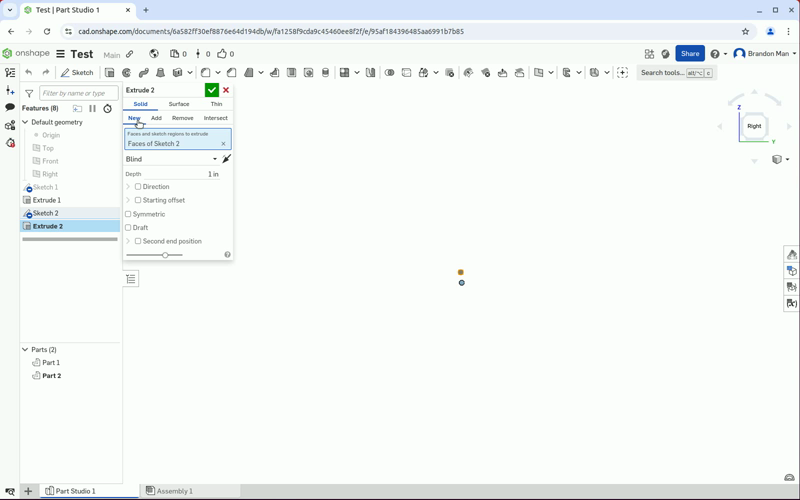
key(tab, 4)
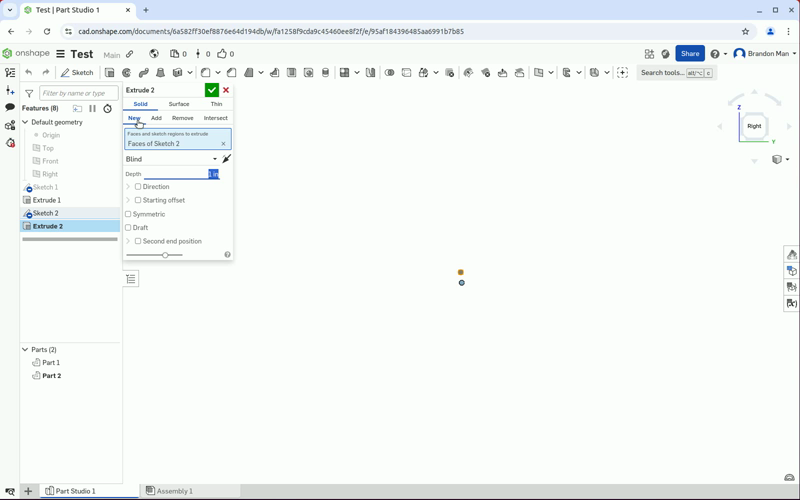
text(23.108)
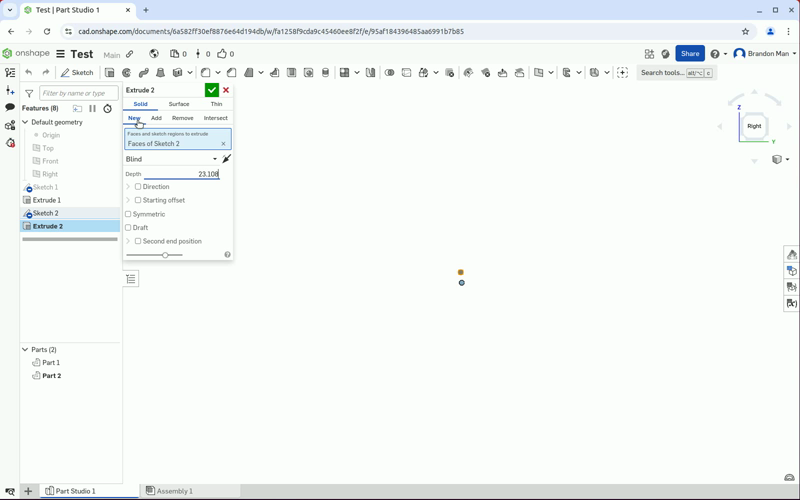
key(enter)
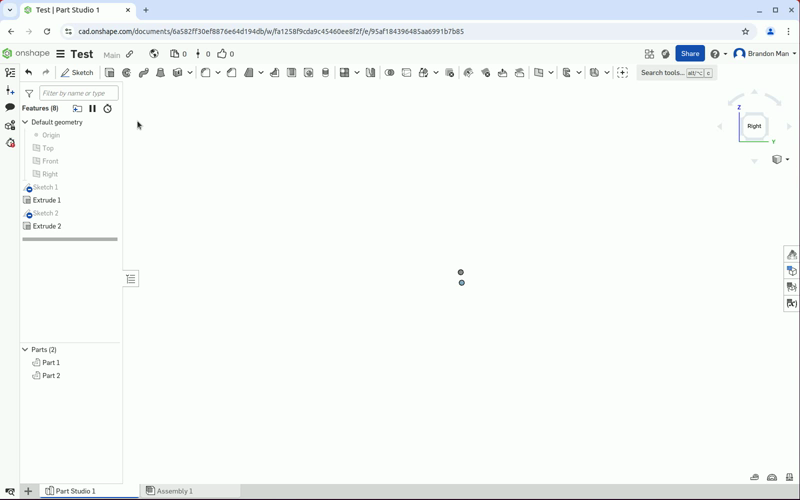
key(shift+h)
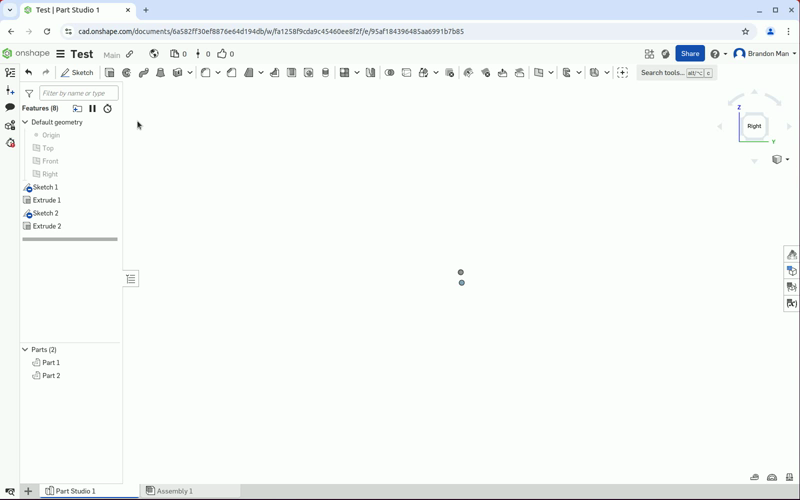
key(shift+h)
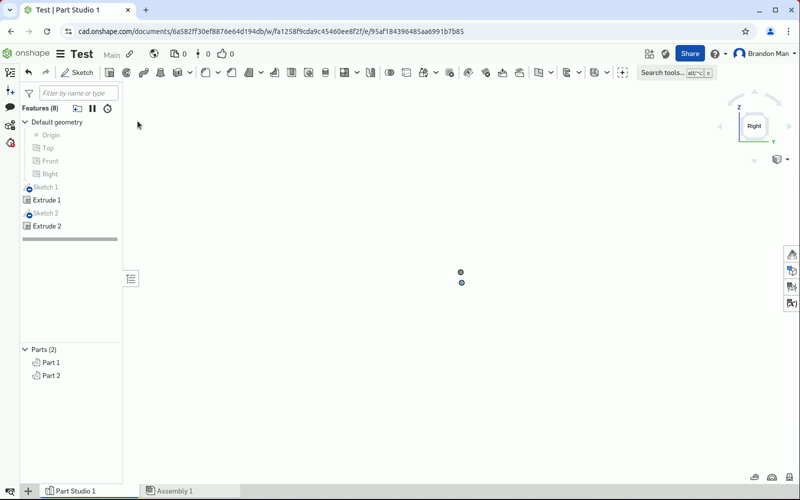
mouse_move(73, 189)
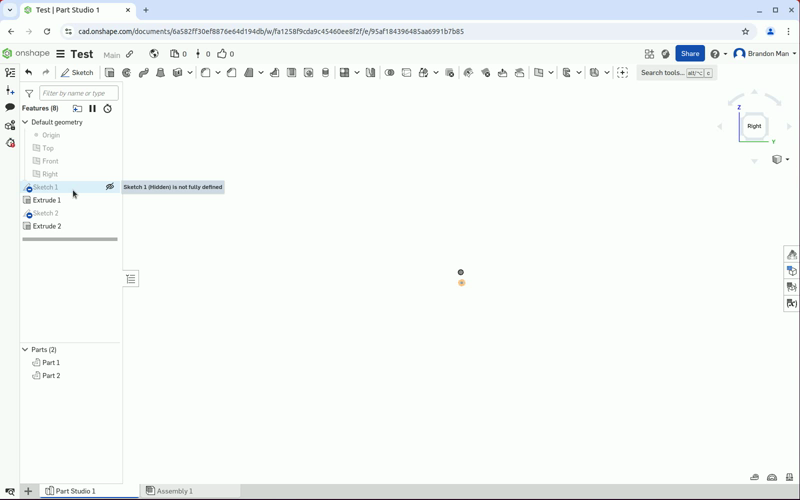
click(73, 189)
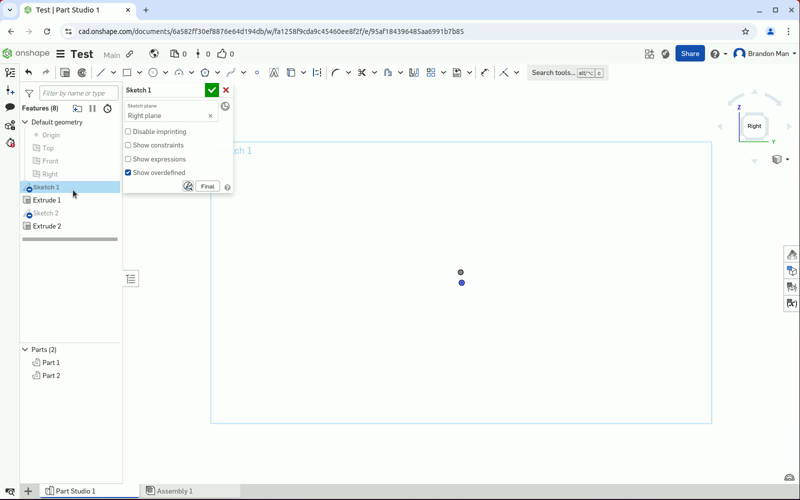
mouse_move(229, 92)
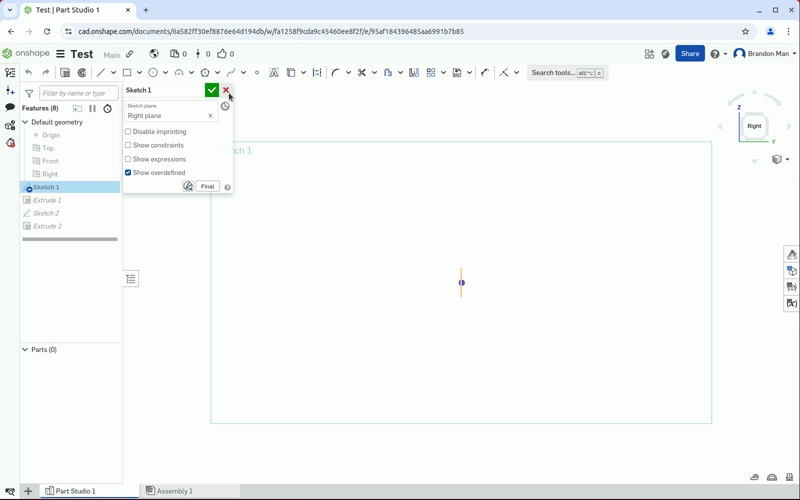
click(229, 92)
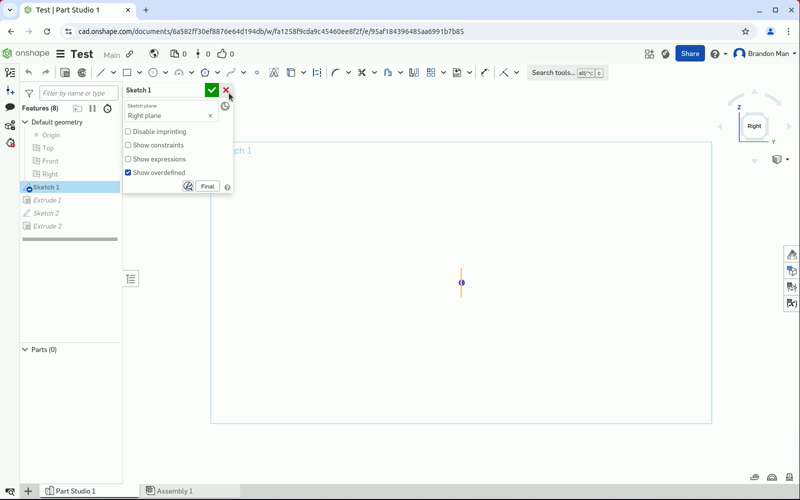
key(shift+s)
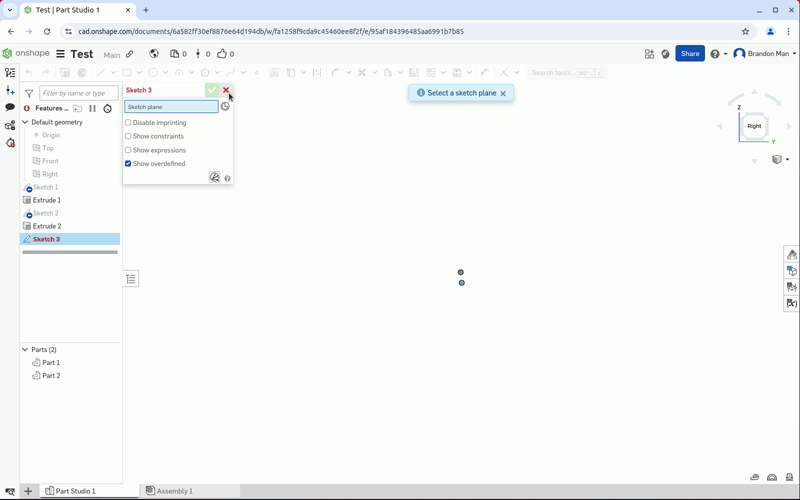
mouse_move(73, 176)
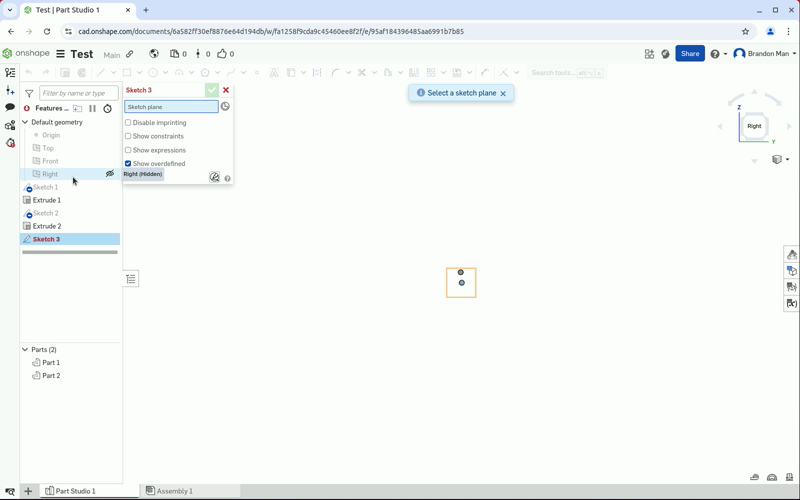
click(73, 176)
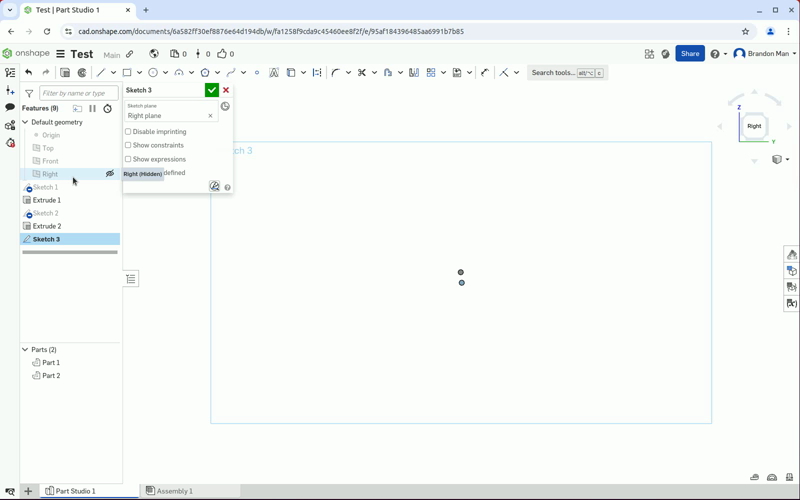
mouse_move(73, 352)
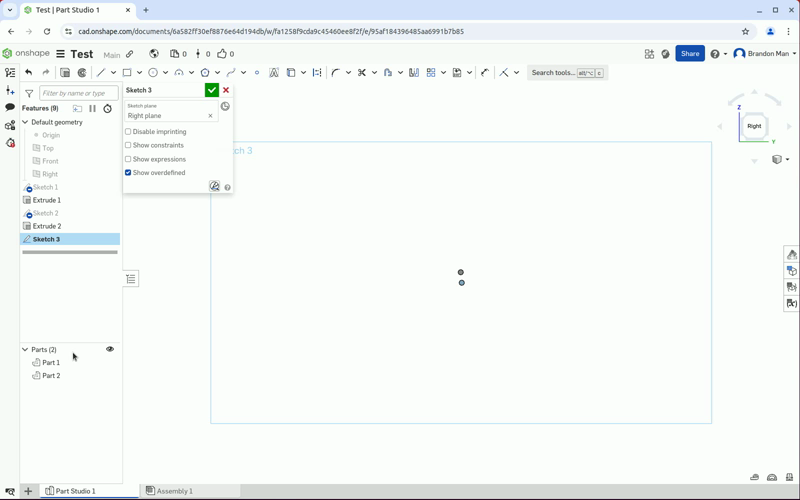
key(y)
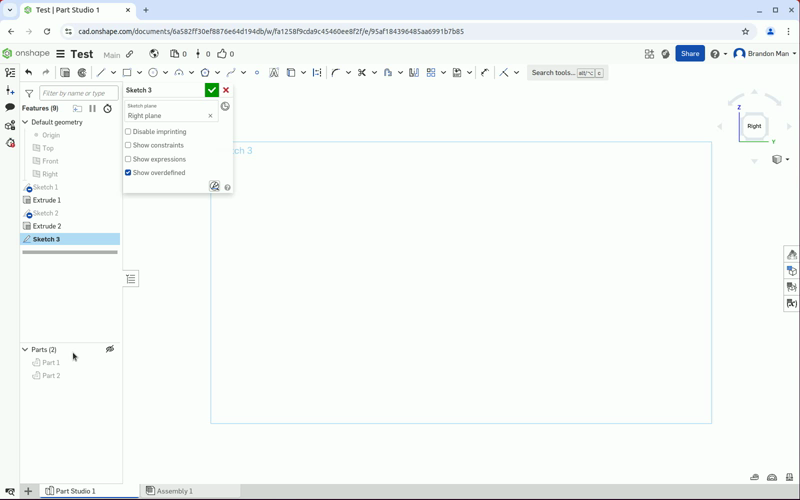
key(c)
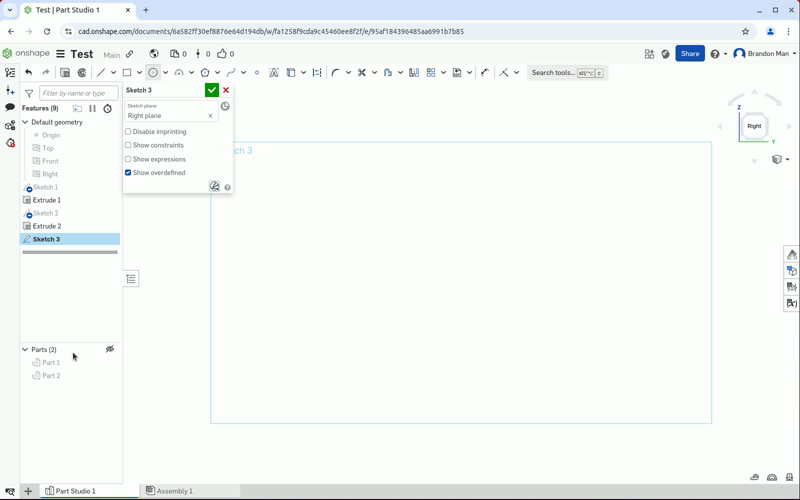
key_down(shift)
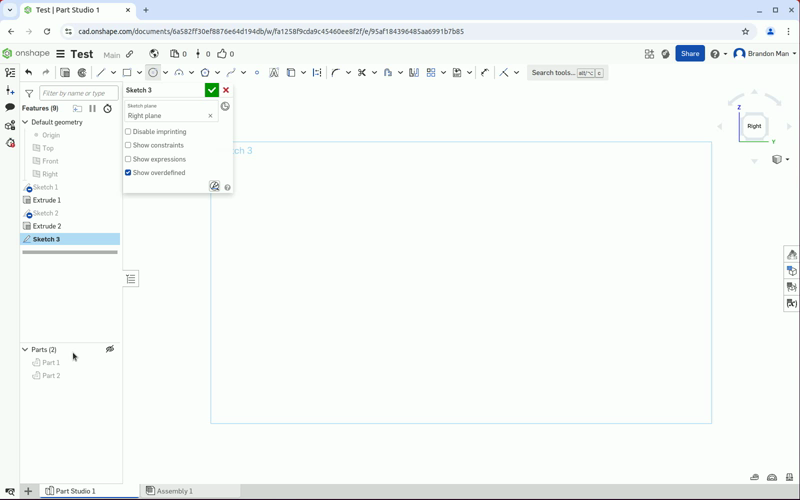
mouse_move(460, 291)
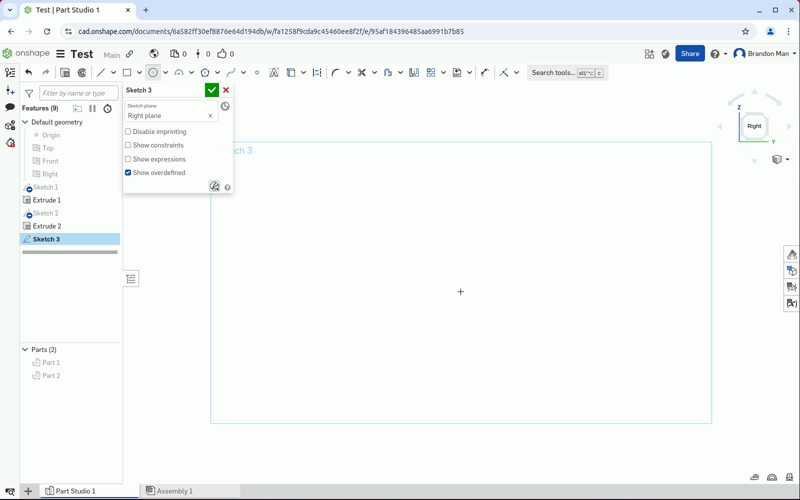
click(460, 291)
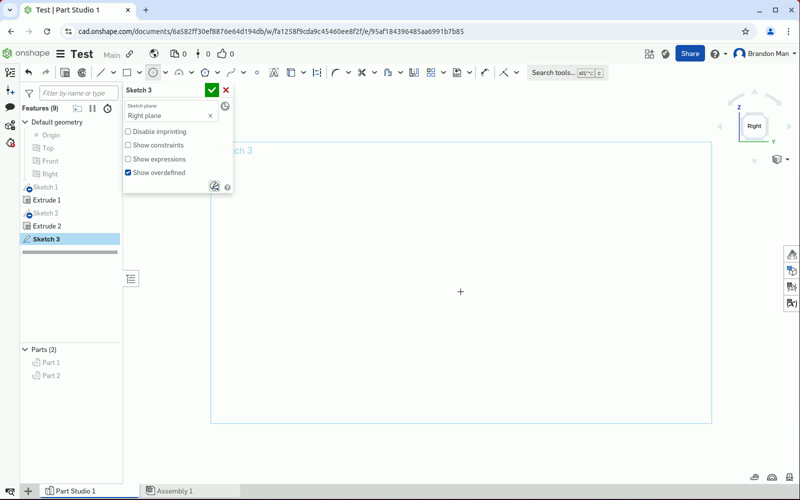
key_up(shift)
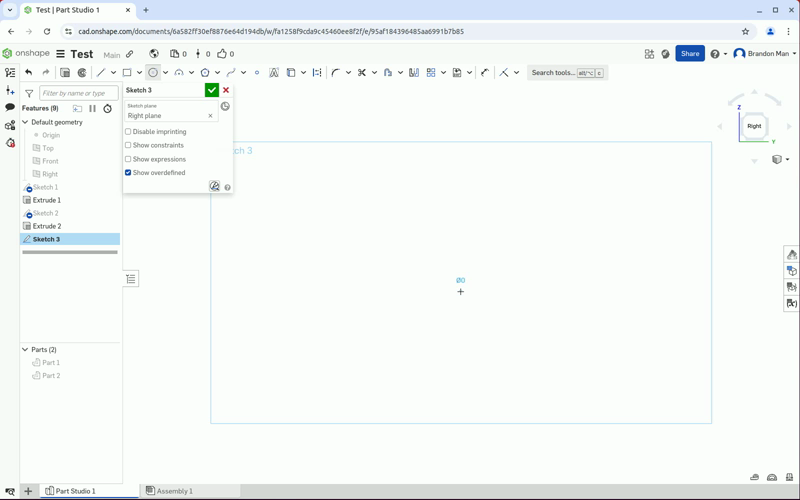
mouse_move(461, 291)
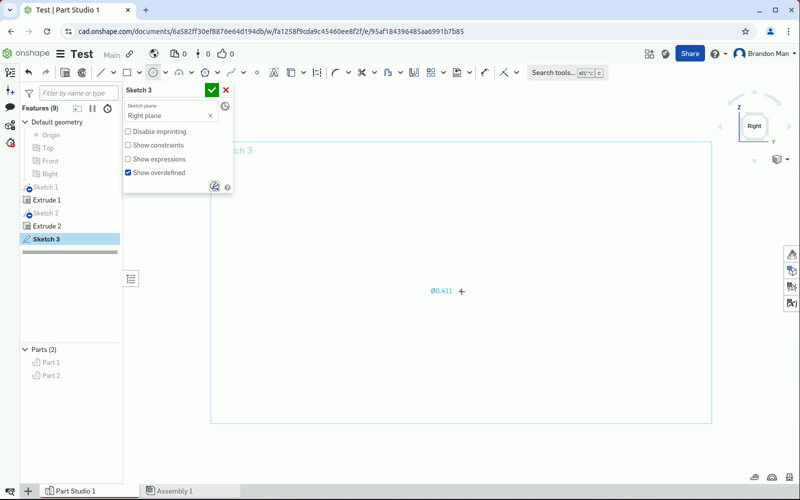
scroll(6)
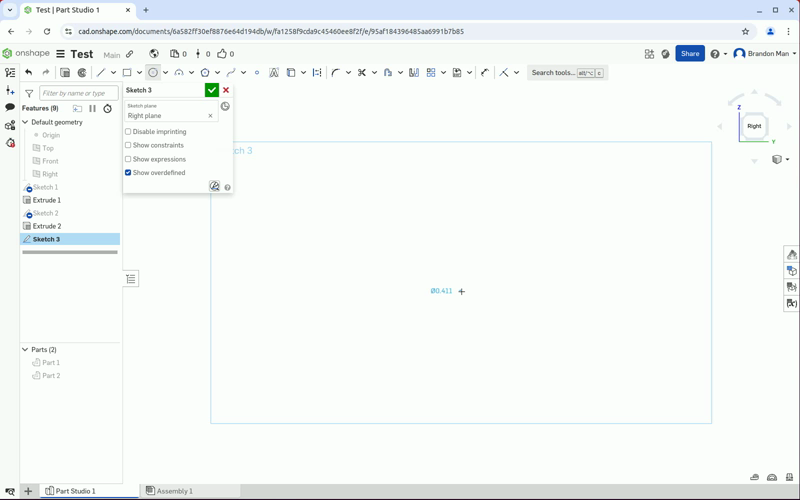
scroll(6)
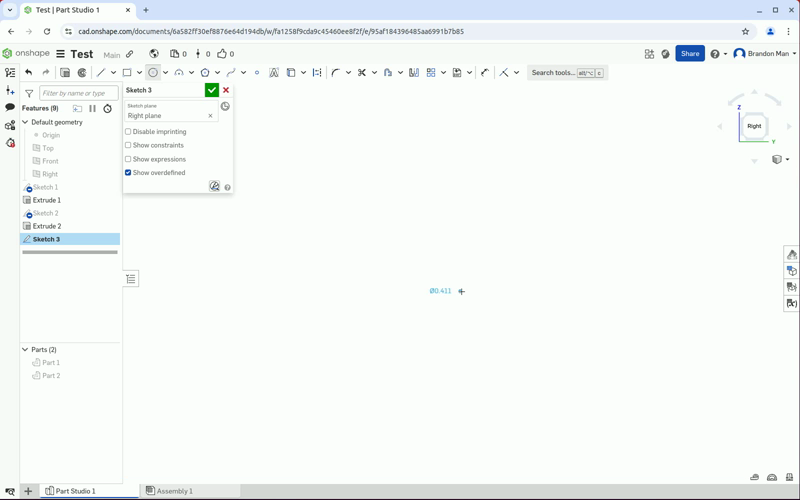
scroll(6)
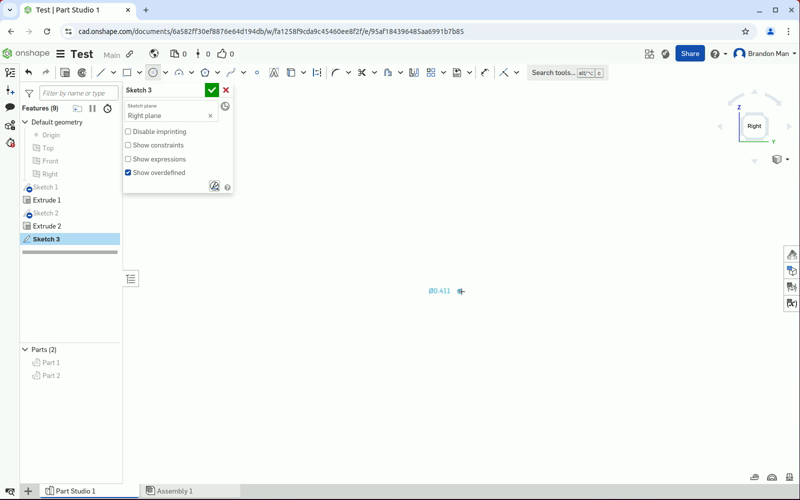
scroll(6)
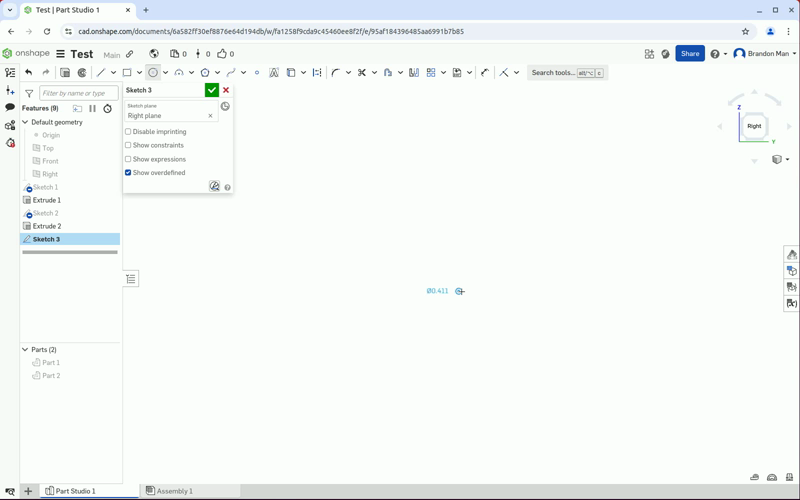
scroll(6)
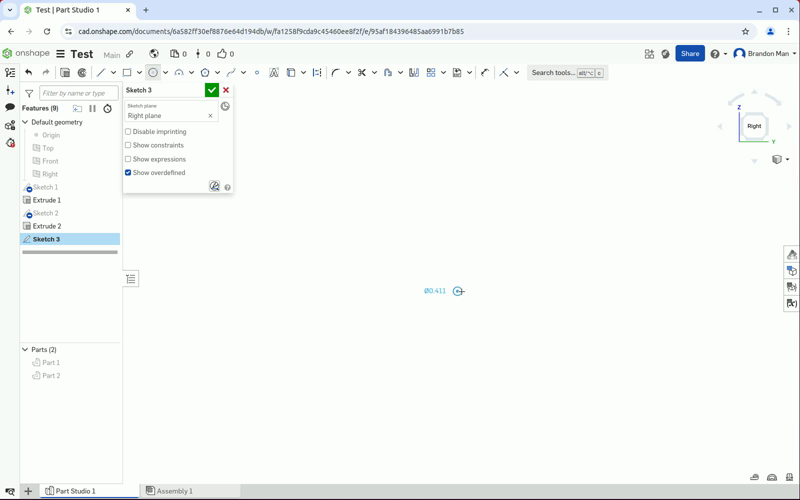
scroll(6)
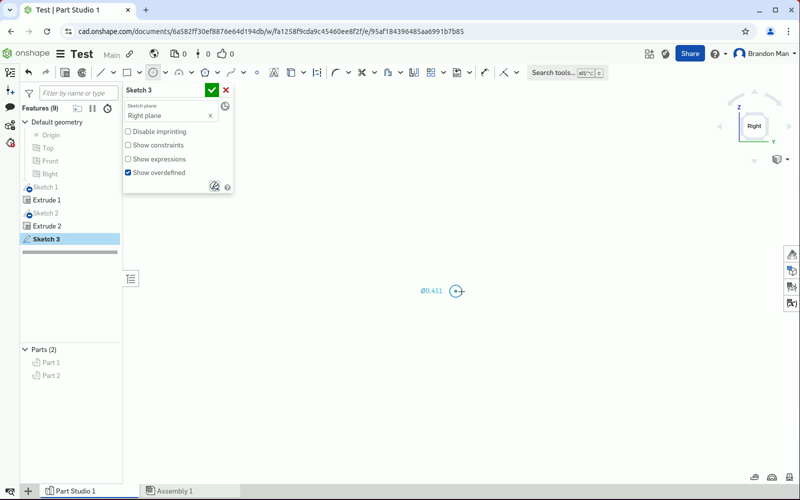
scroll(6)
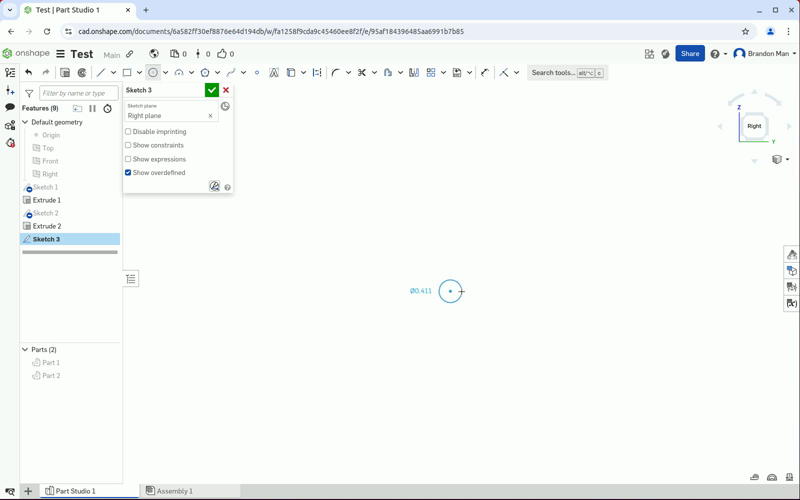
click(461, 291)
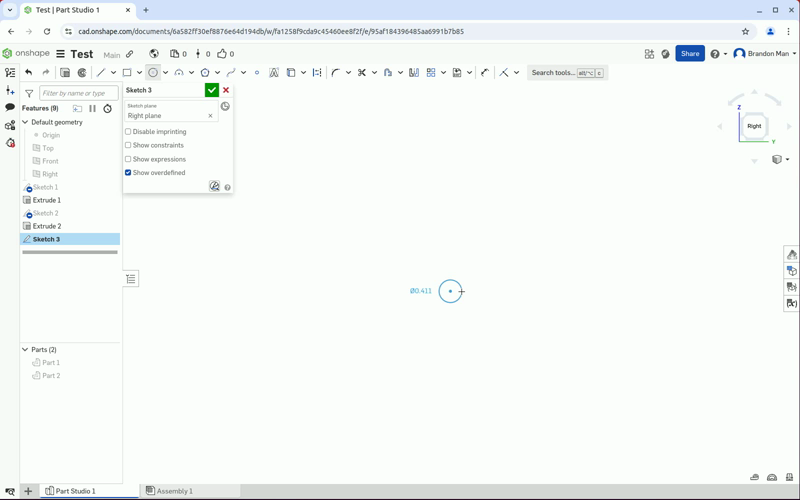
scroll(-6)
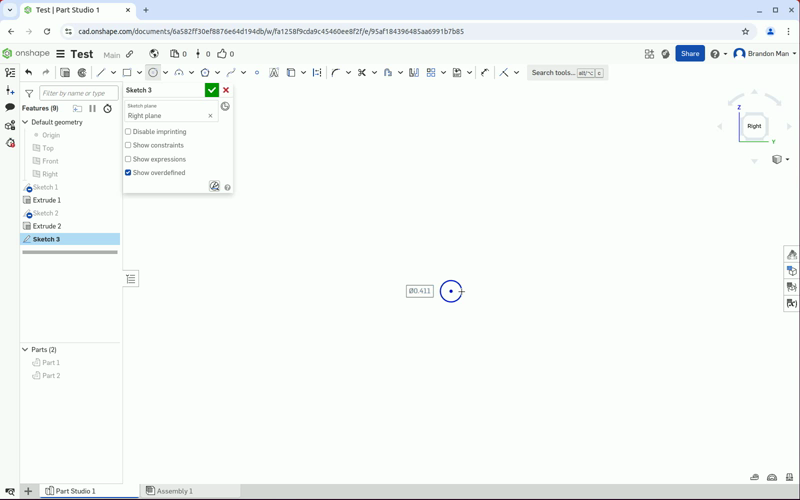
scroll(-6)
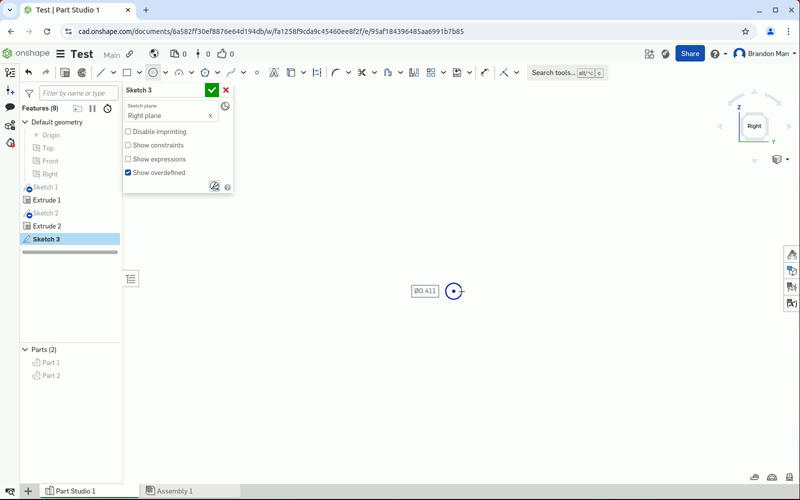
scroll(-6)
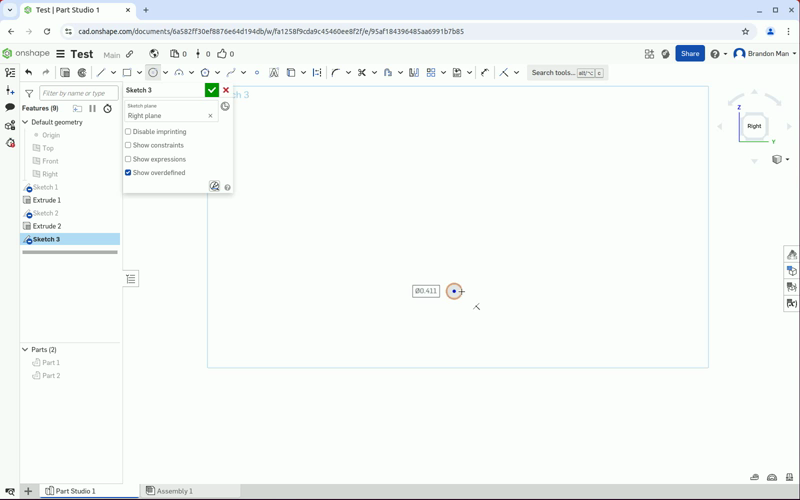
scroll(-6)
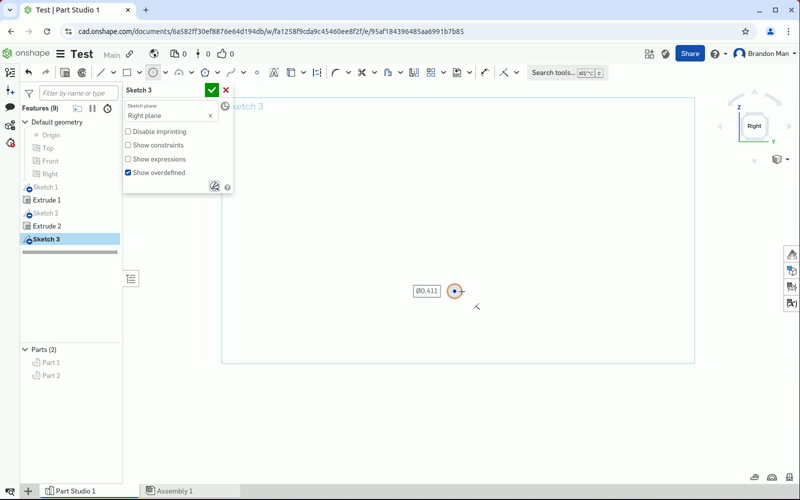
scroll(-6)
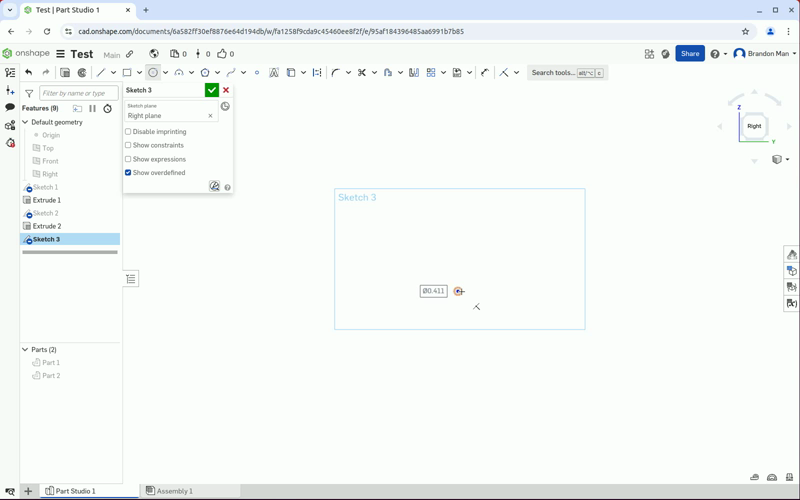
scroll(-6)
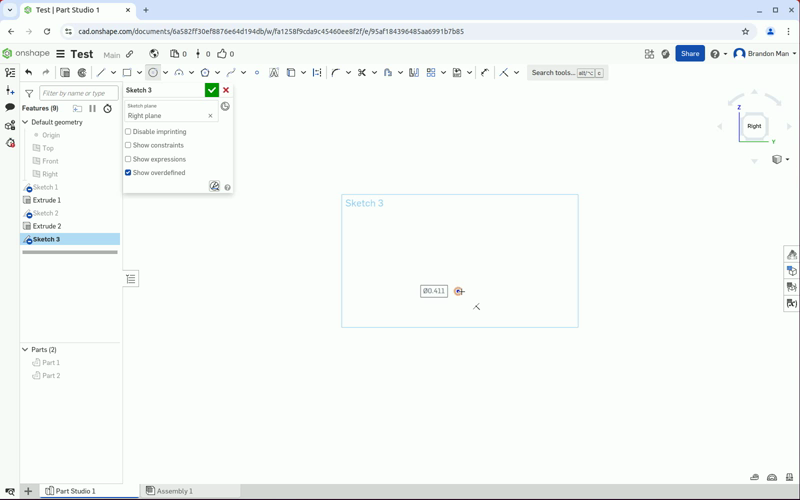
scroll(-6)
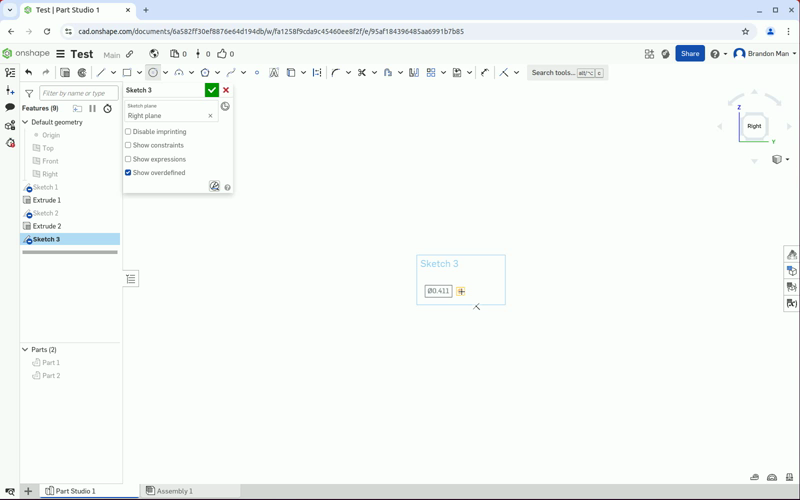
key(esc)
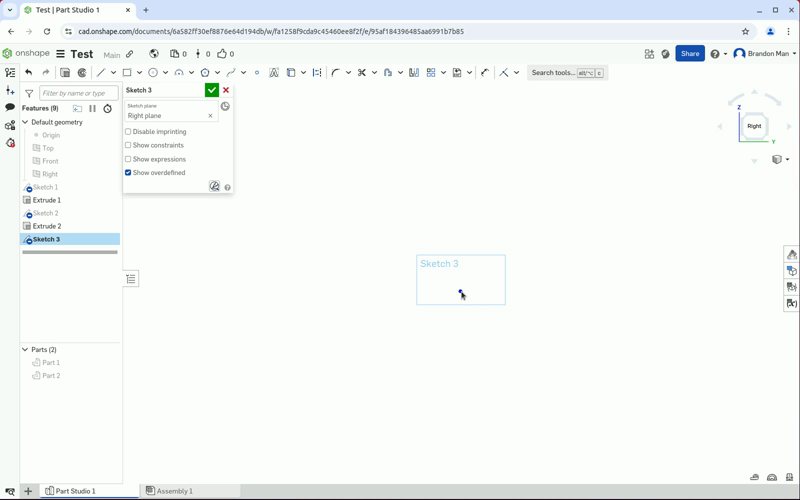
mouse_move(460, 290)
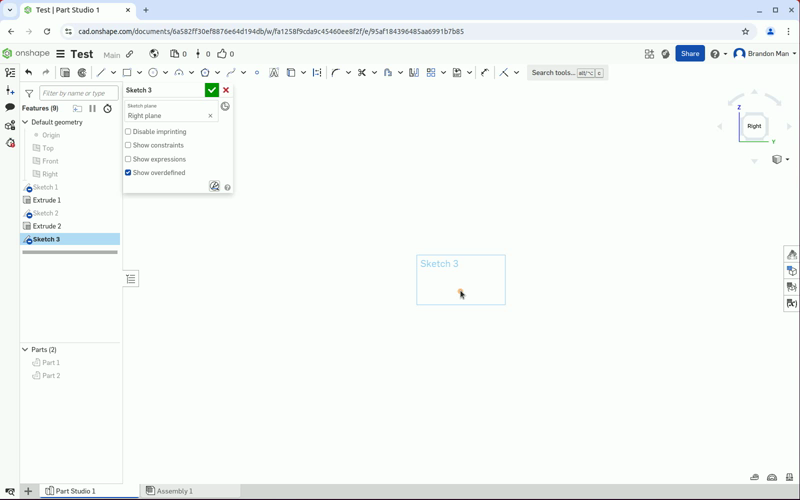
scroll(6)
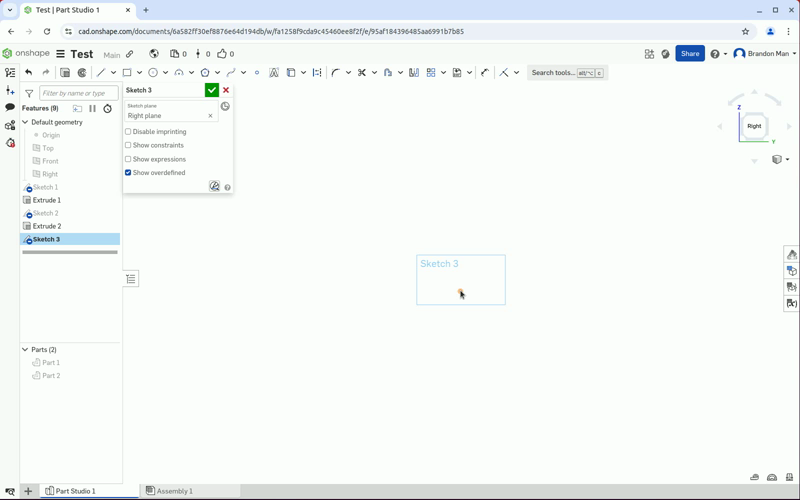
scroll(6)
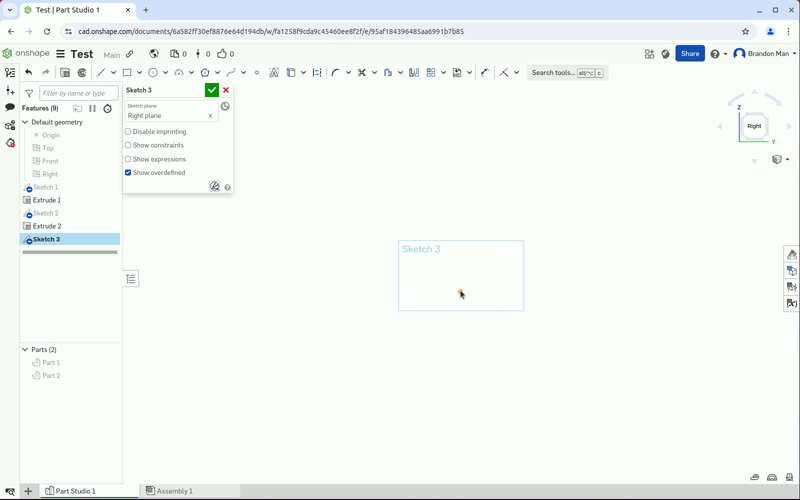
scroll(6)
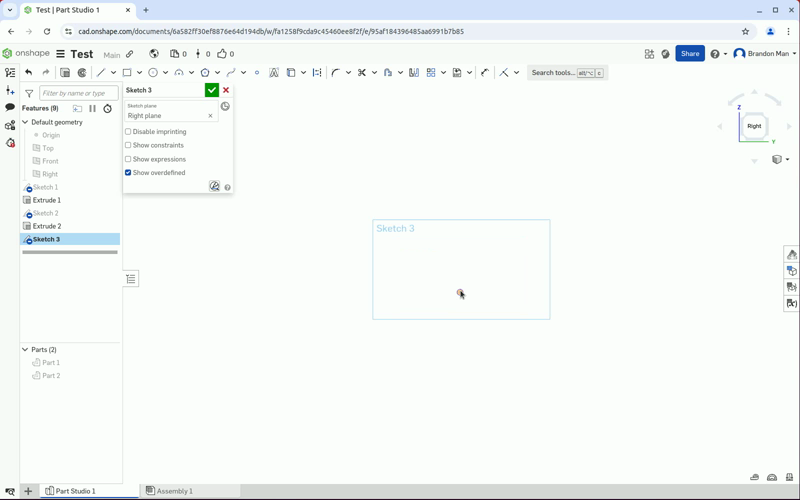
scroll(6)
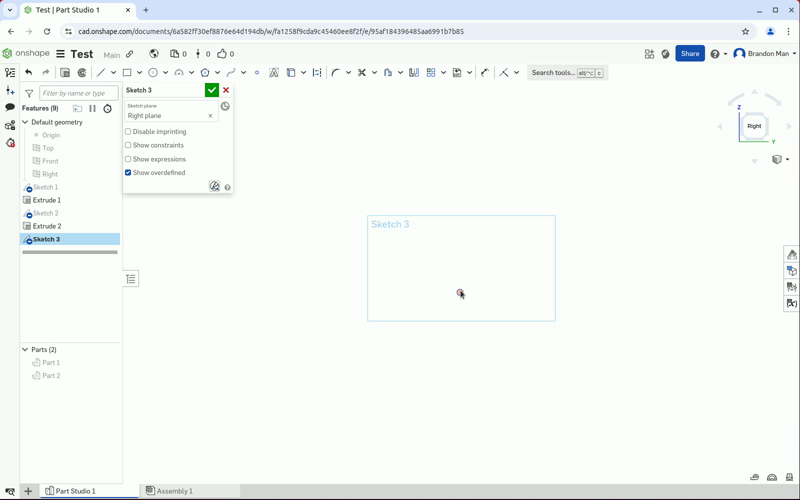
scroll(6)
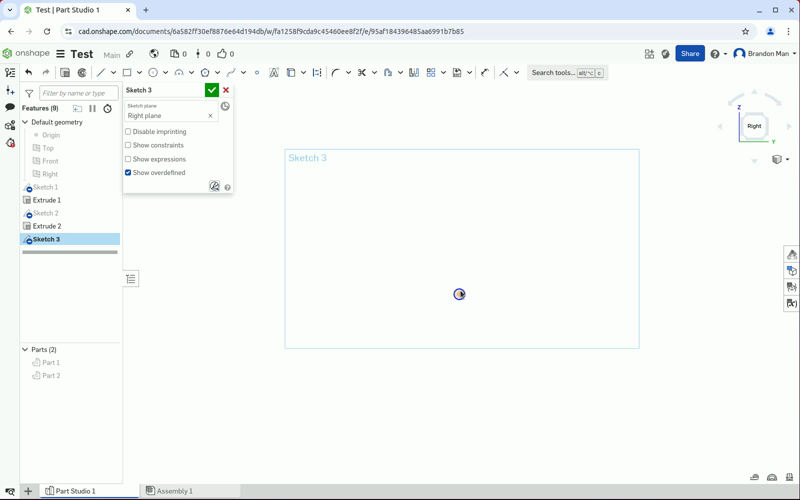
scroll(6)
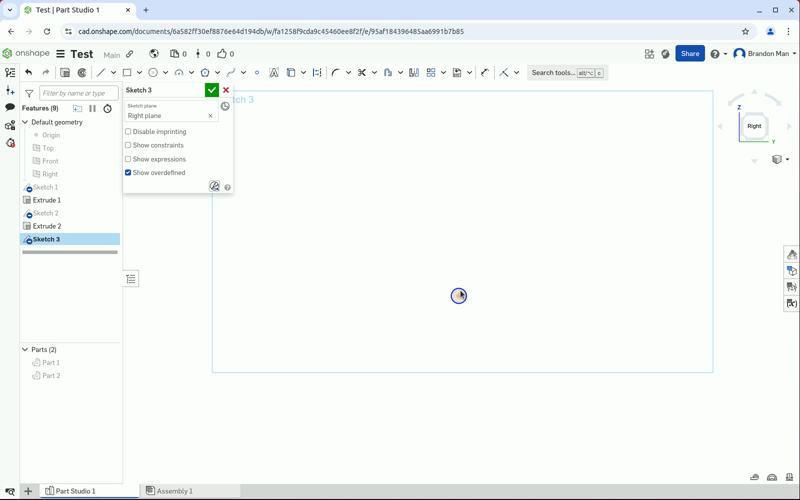
scroll(6)
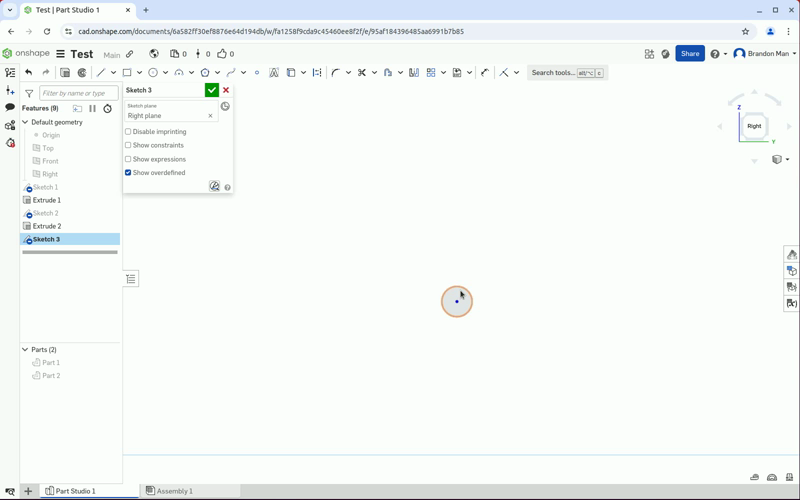
click(460, 290)
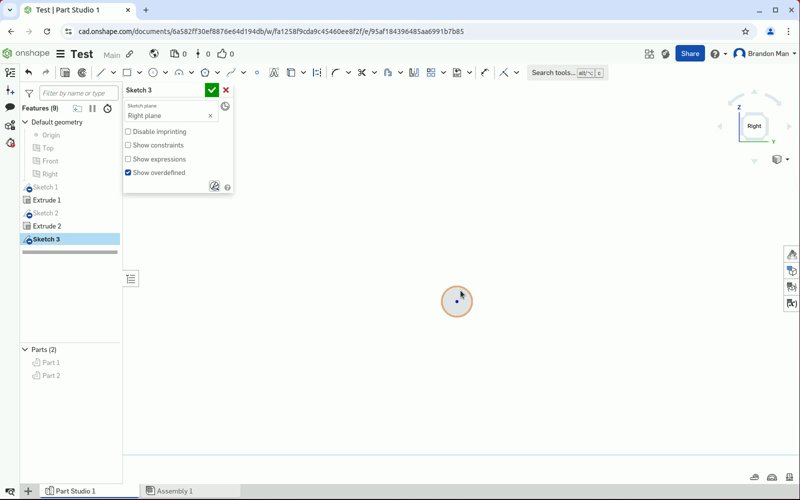
scroll(-6)
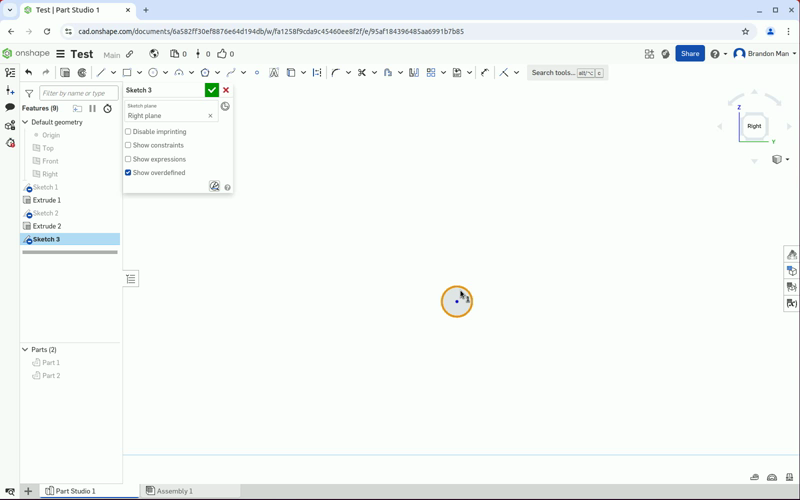
scroll(-6)
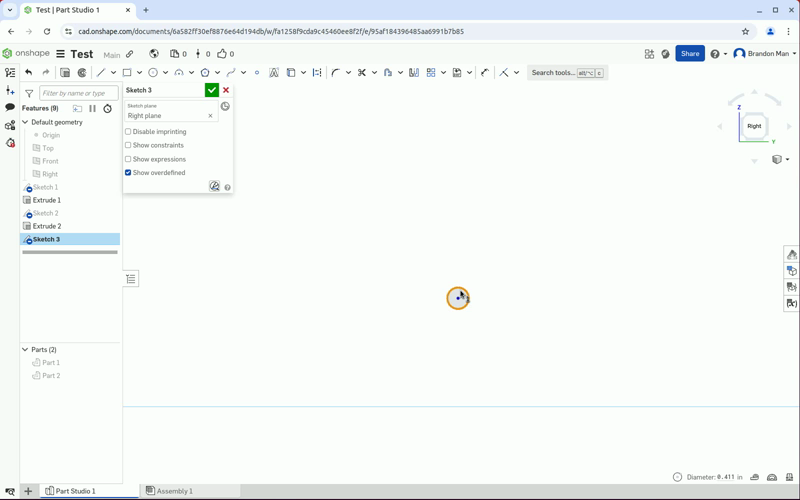
scroll(-6)
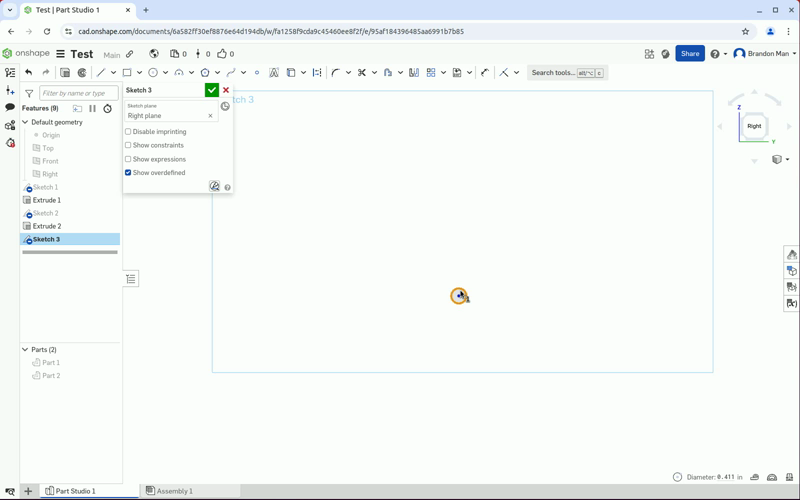
scroll(-6)
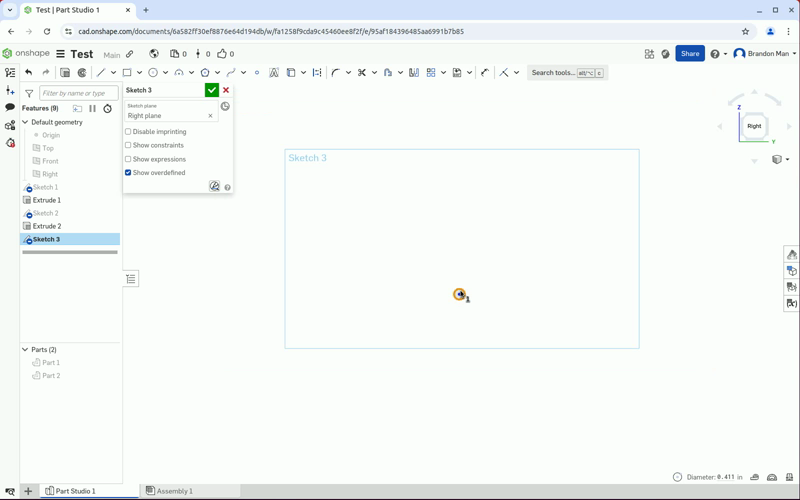
scroll(-6)
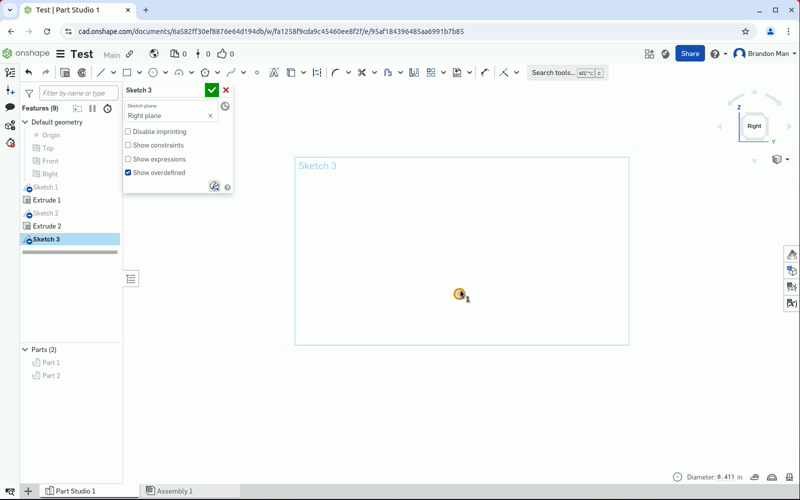
scroll(-6)
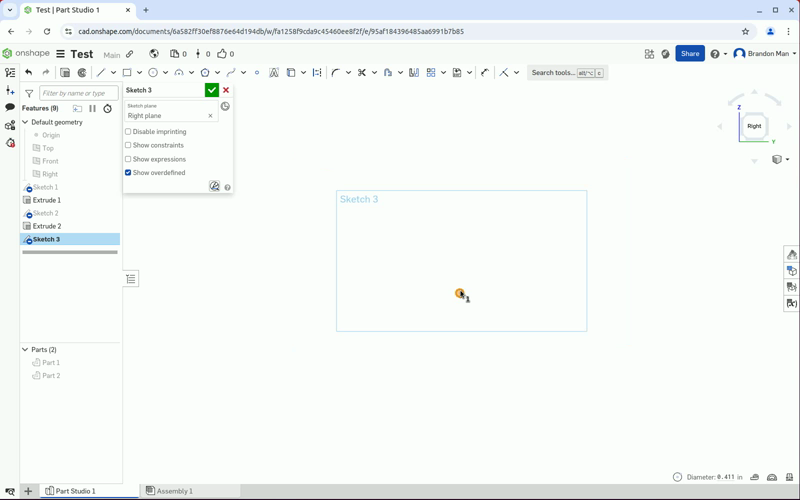
scroll(-6)
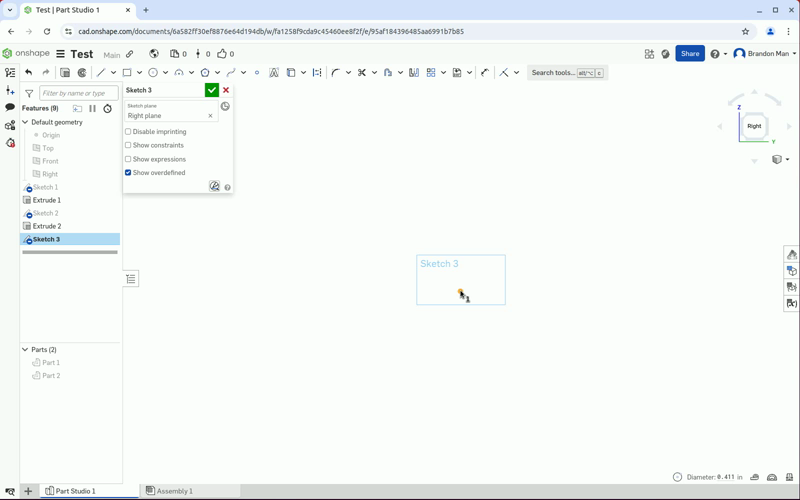
mouse_move(73, 352)
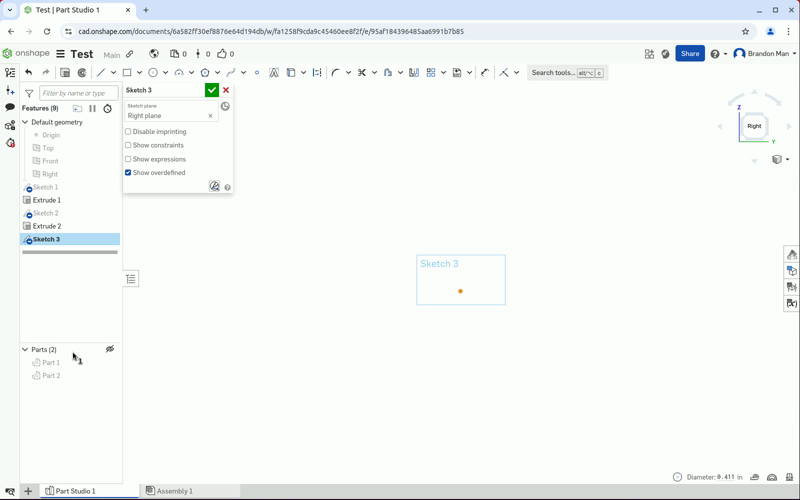
key(shift+y)
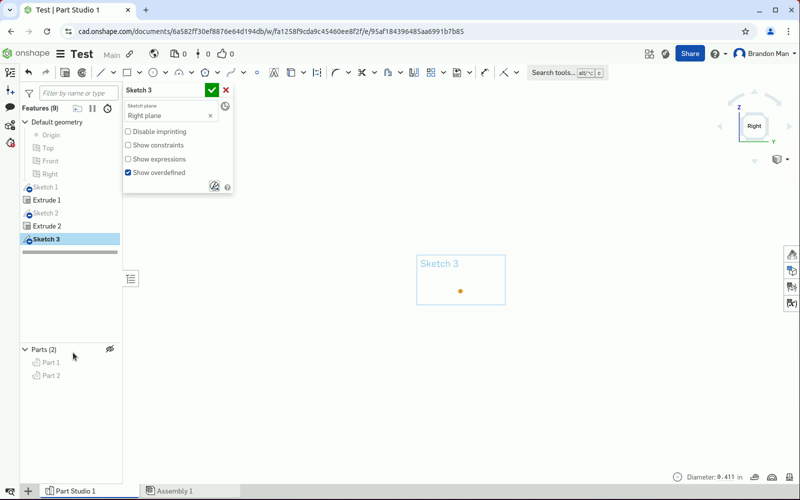
key(shift+e)
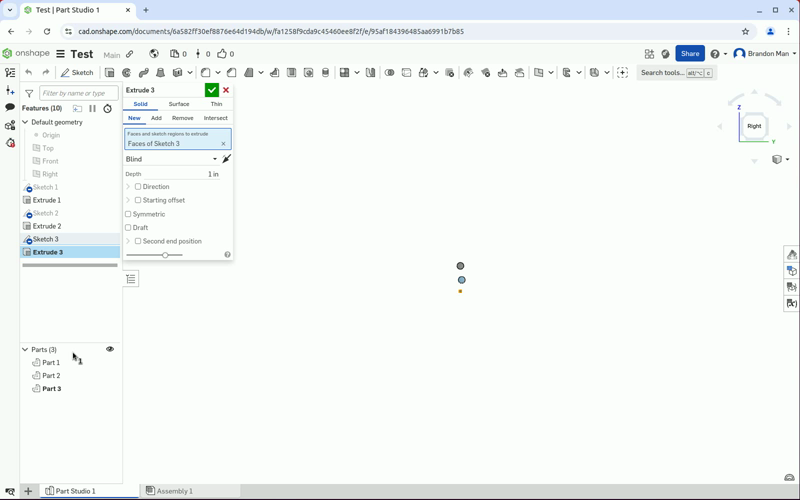
mouse_move(143, 106)
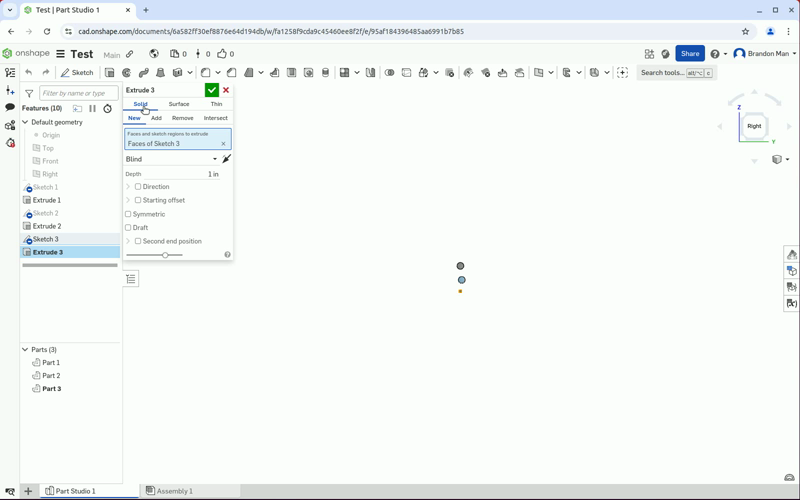
click(143, 106)
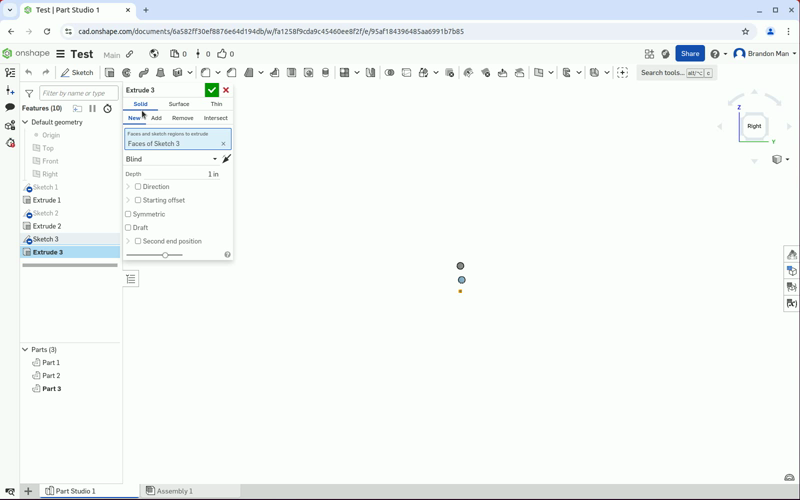
mouse_move(137, 120)
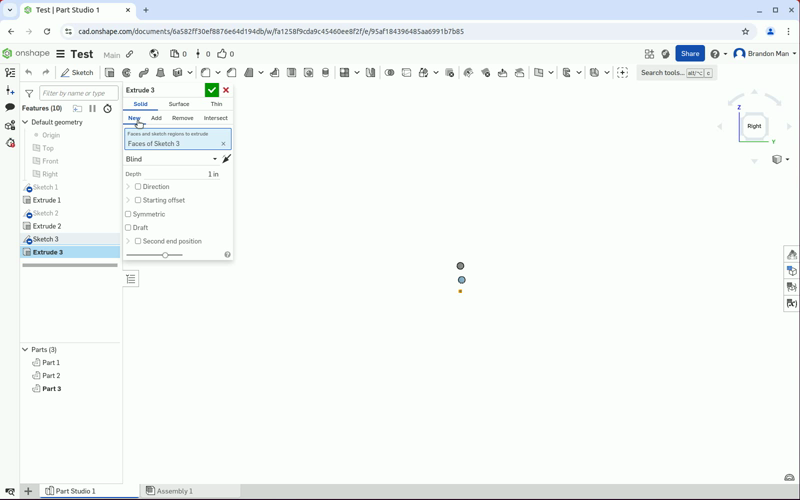
click(137, 120)
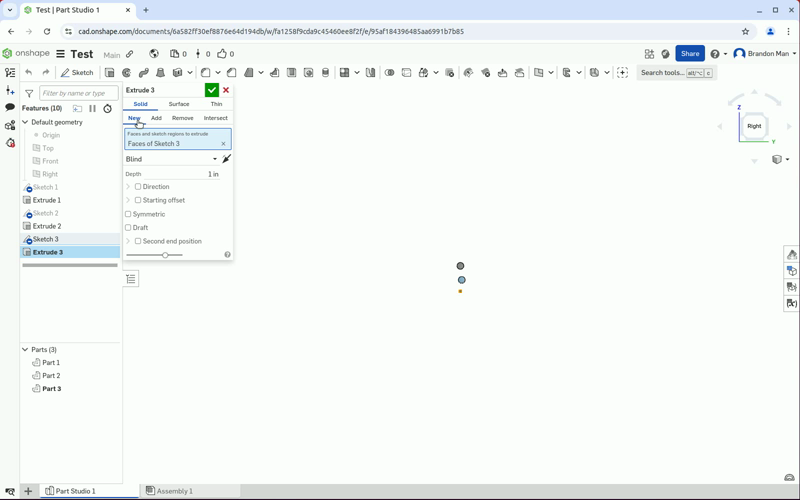
key(tab, 4)
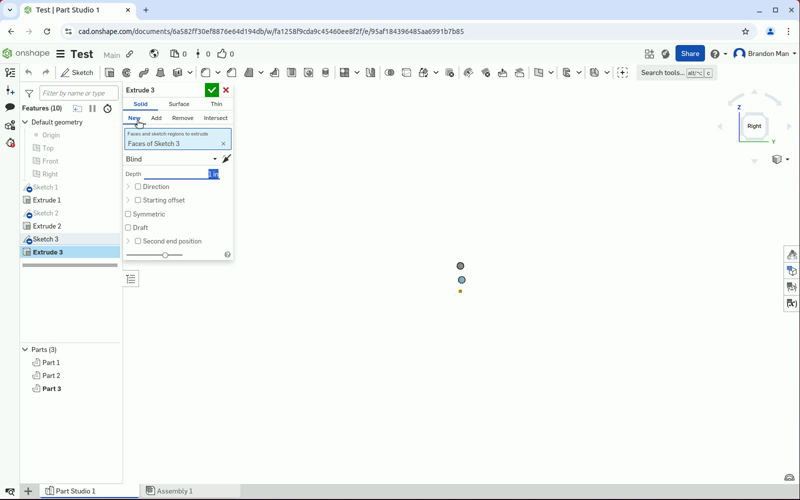
text(7.703)
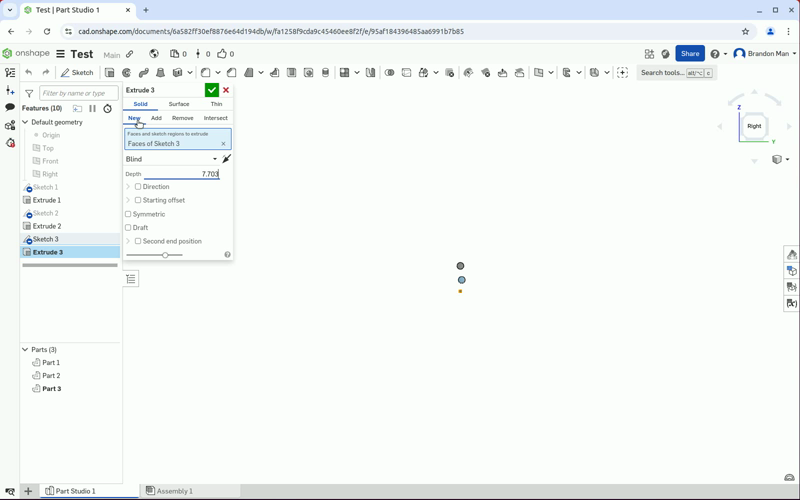
key(enter)
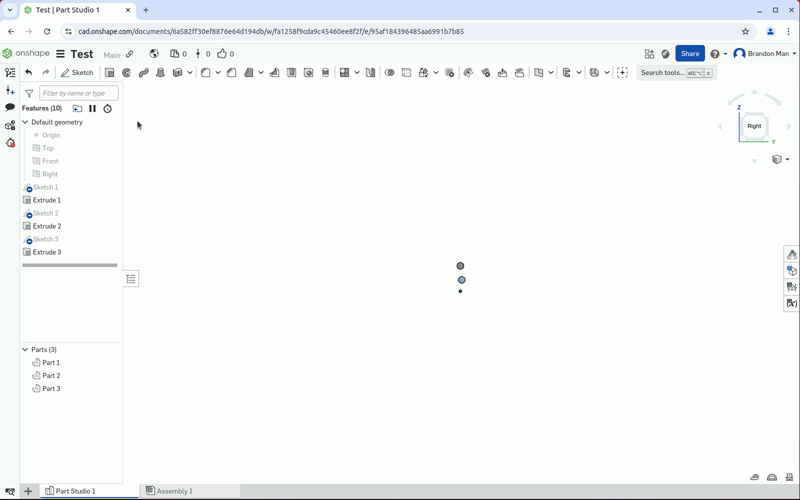
key(shift+h)
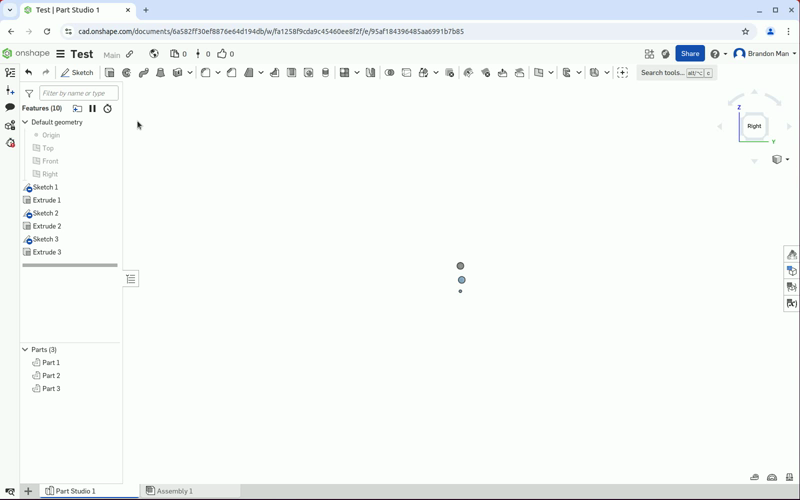
key(shift+h)
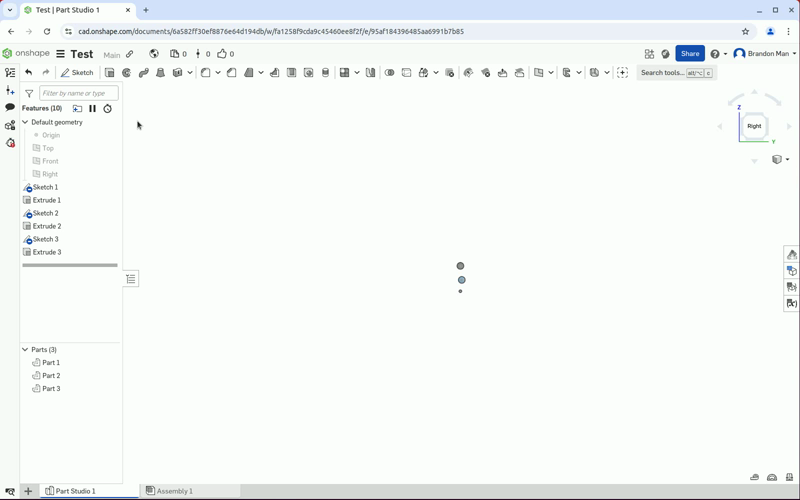
key(shift+7)
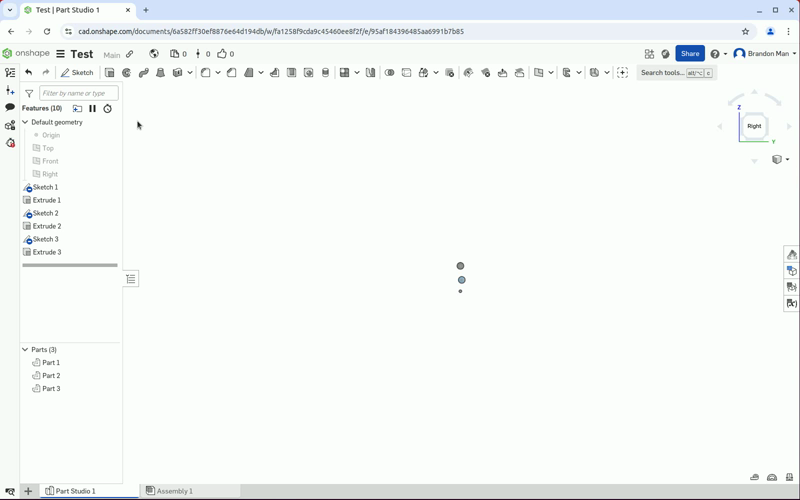
key(right, 2)
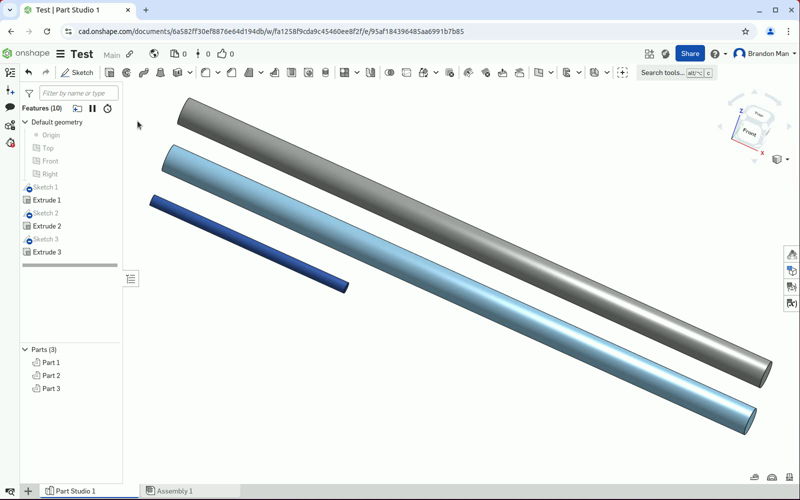
key(down, 2)
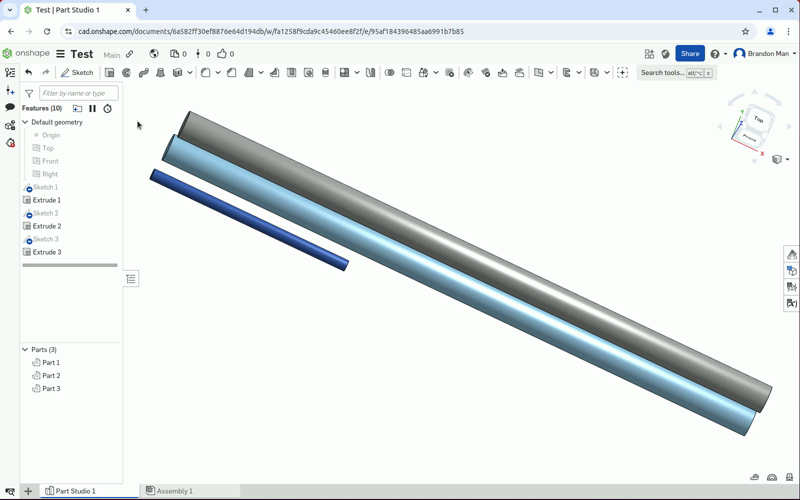
key(up, 2)
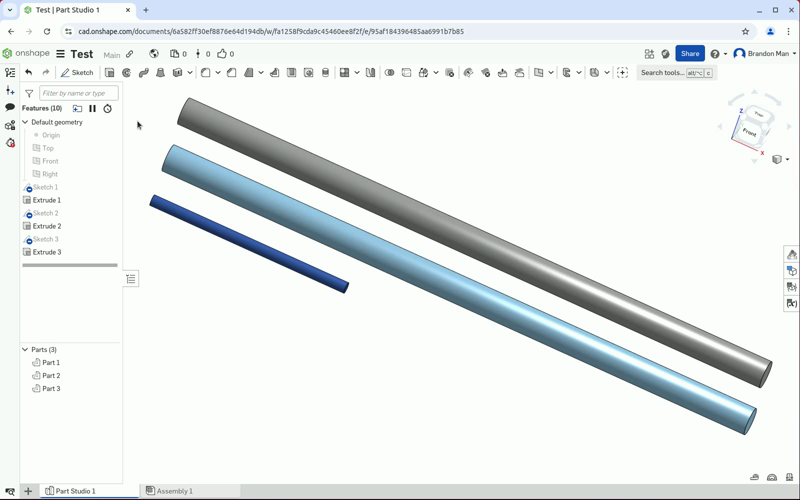
key(left, 2)
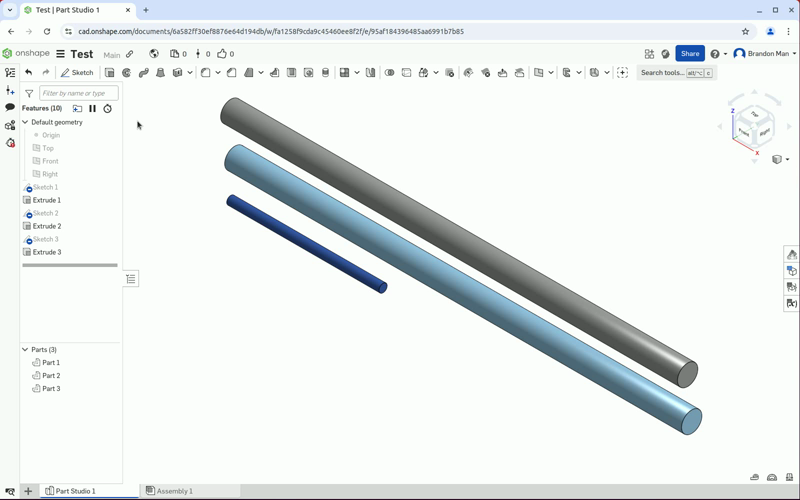
mouse_move(73, 189)
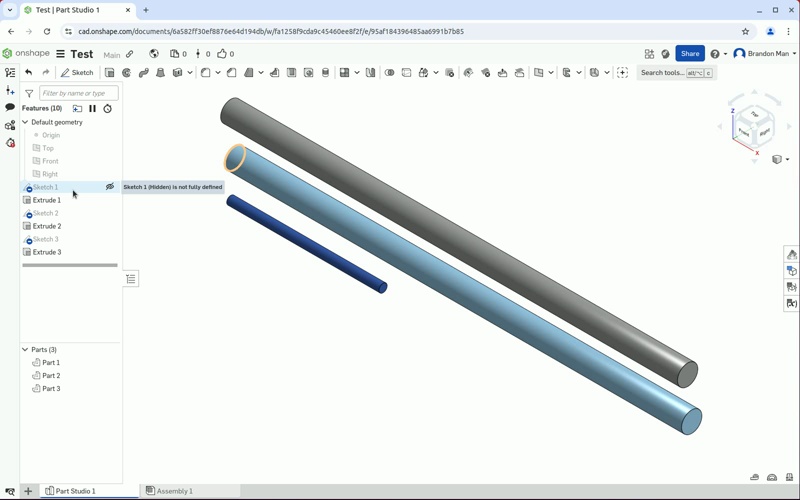
click(73, 189)